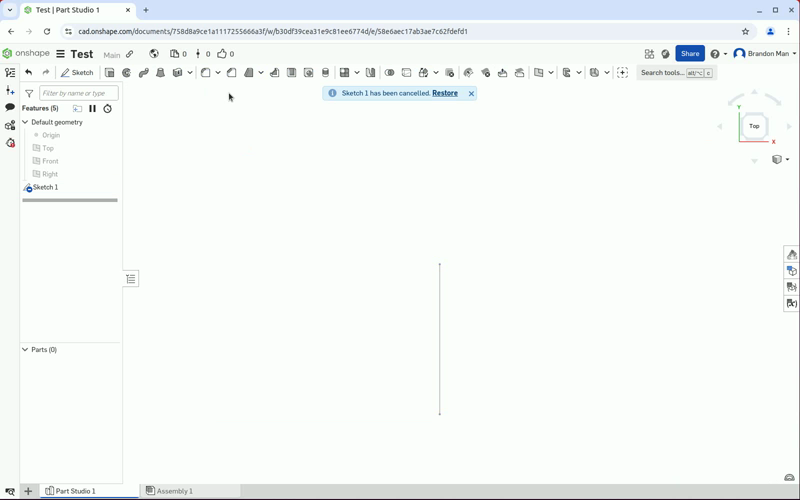
key(shift+h)
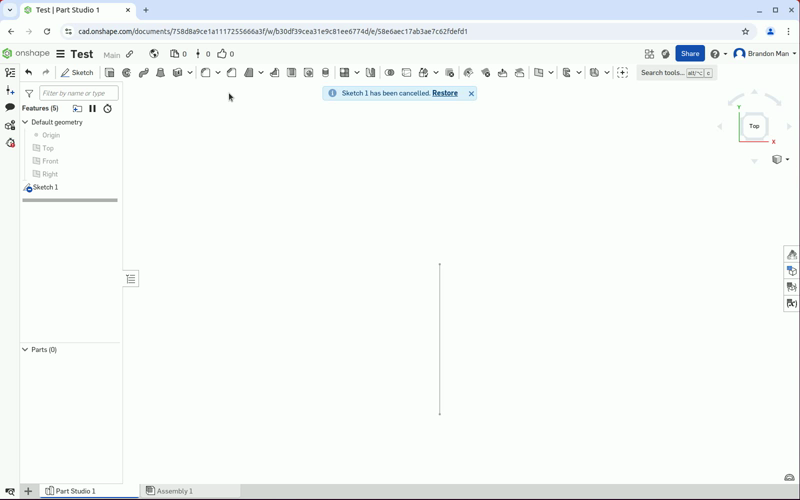
key(shift+s)
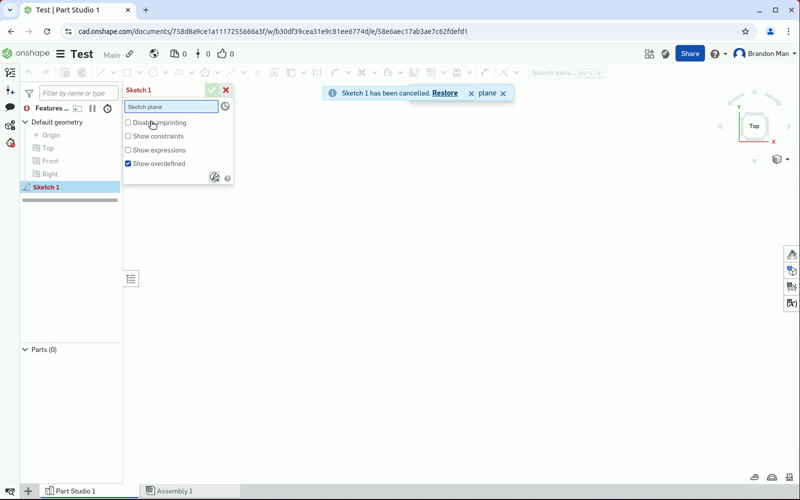
mouse_move(73, 150)
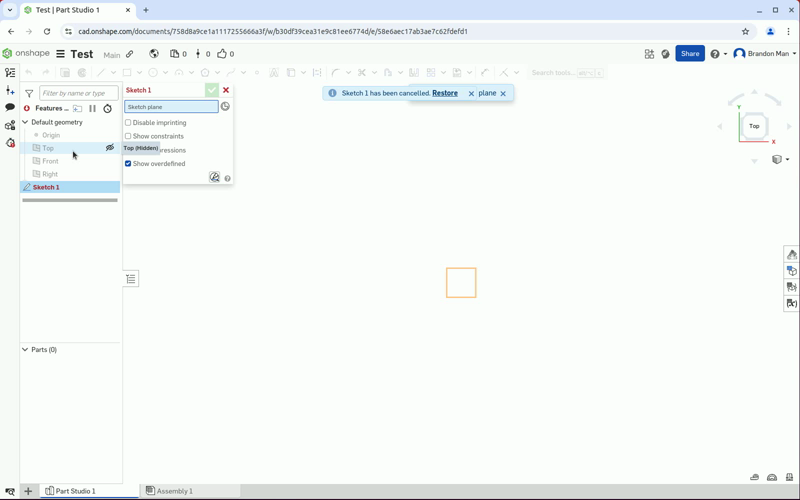
click(73, 150)
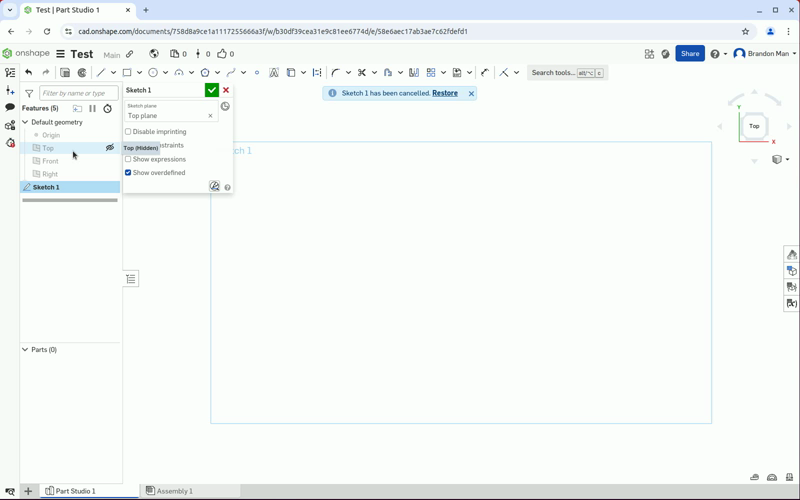
mouse_move(73, 352)
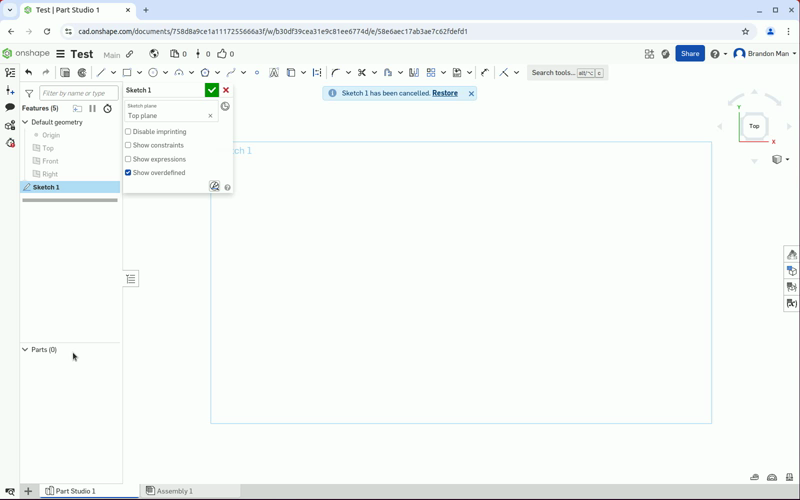
key(y)
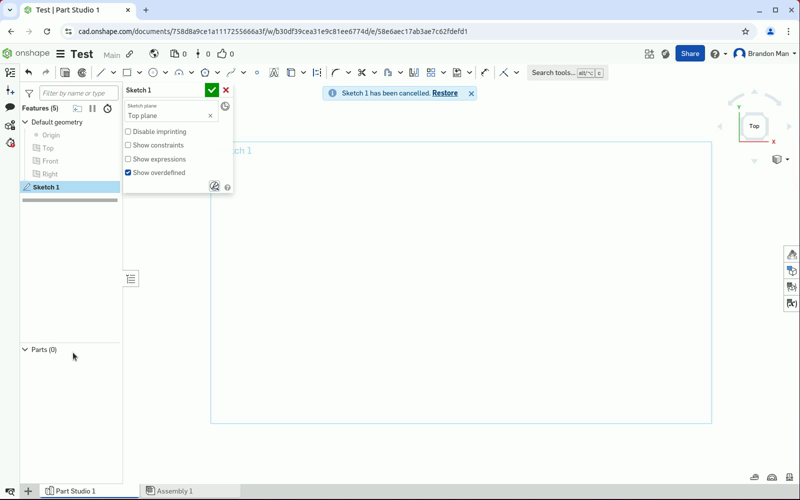
key(l)
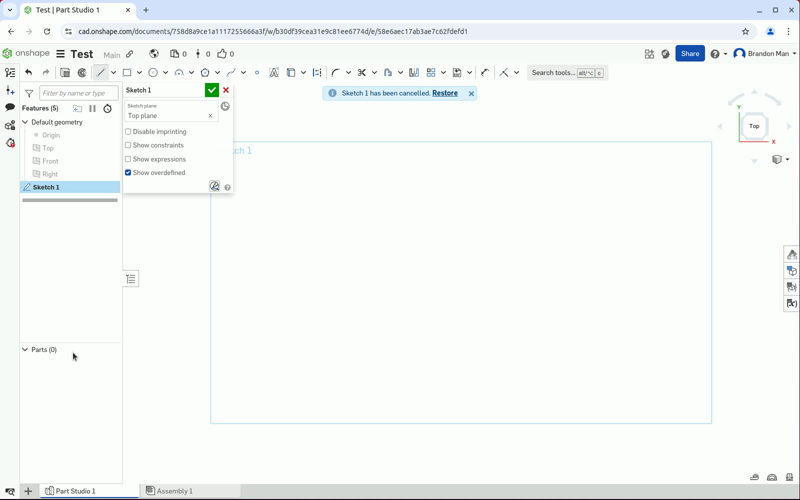
key_down(shift)
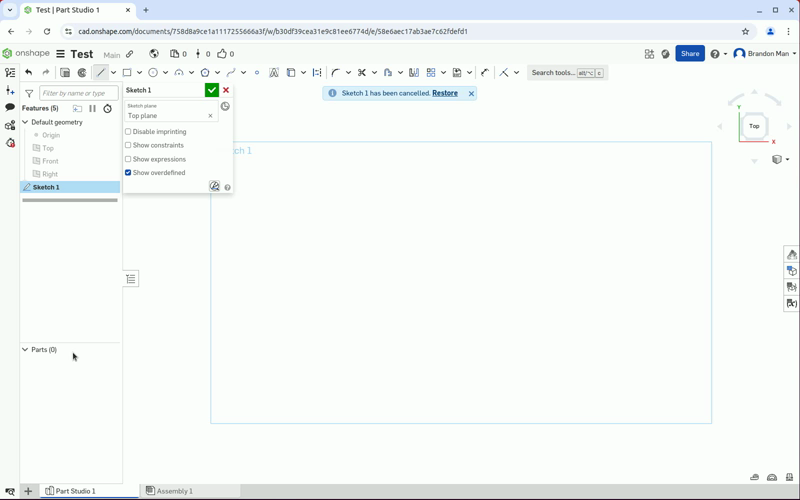
mouse_move(457, 292)
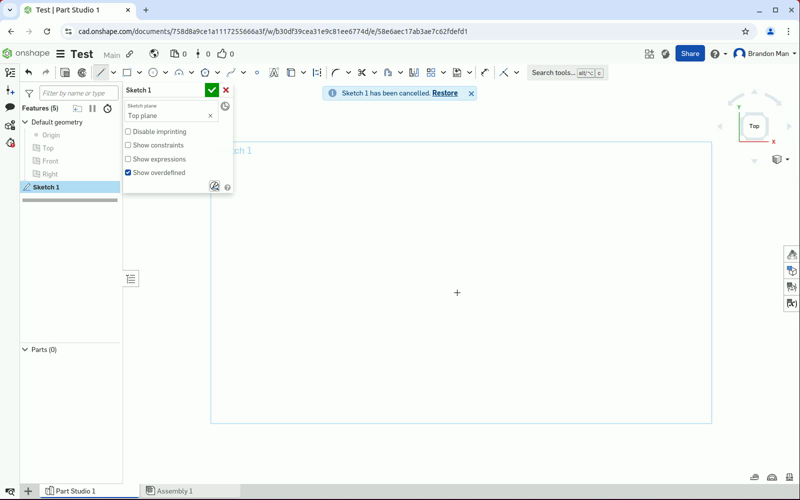
click(457, 292)
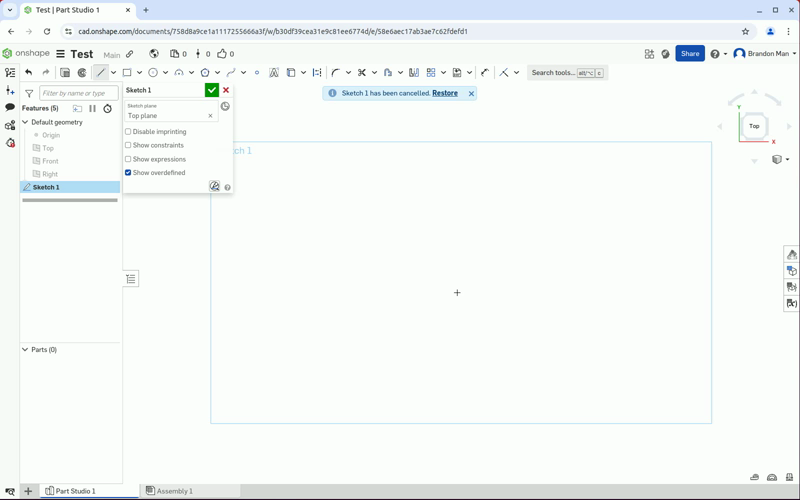
key_up(shift)
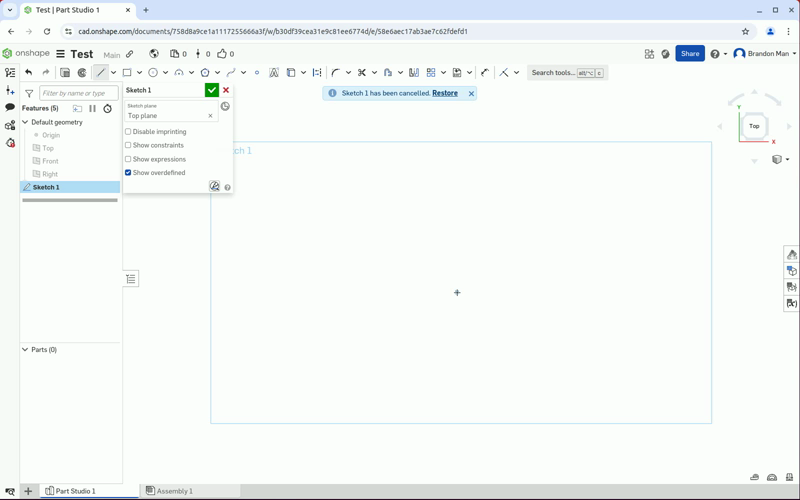
key_down(shift)
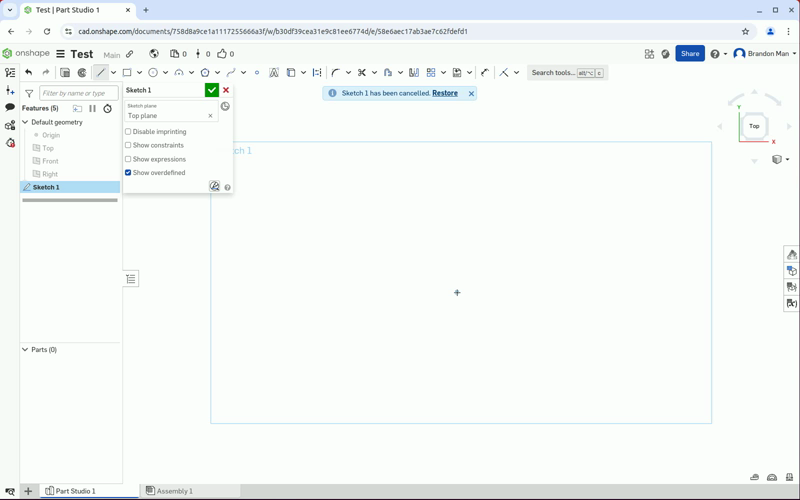
mouse_move(573, 292)
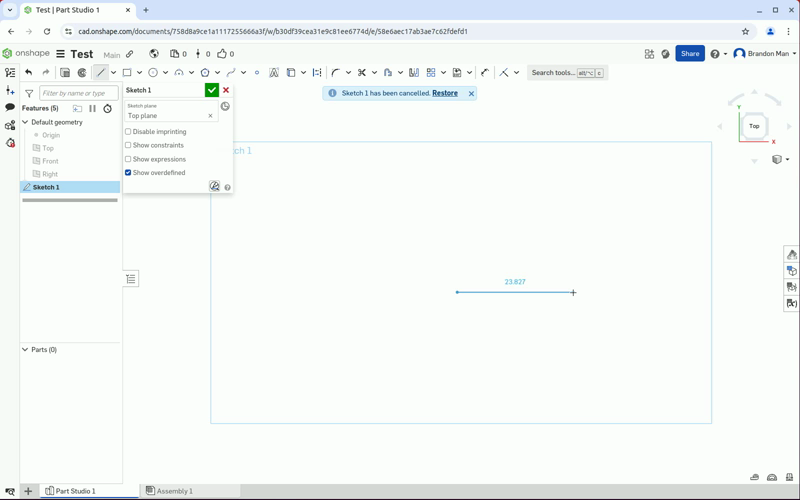
click(573, 292)
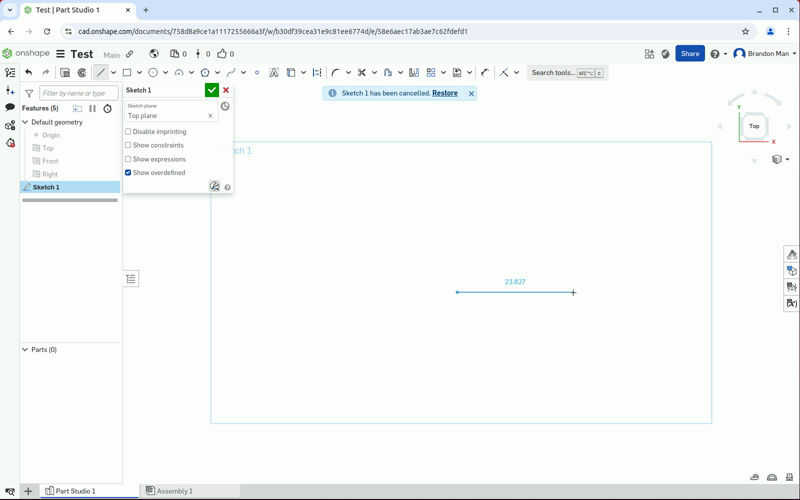
key_up(shift)
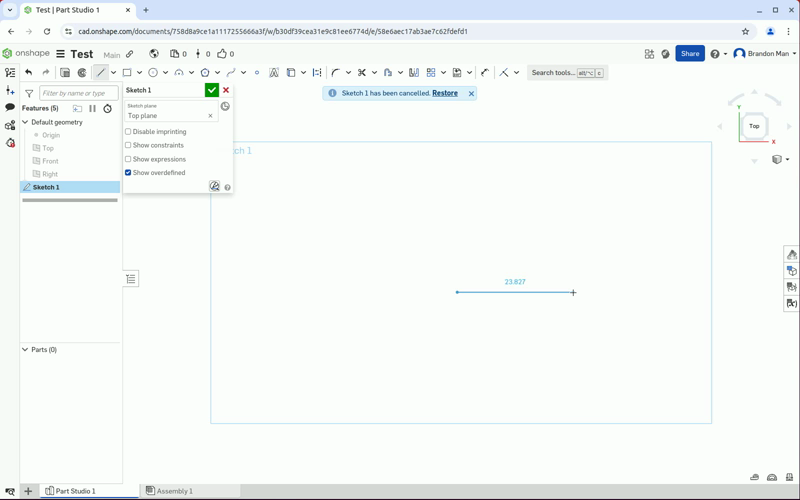
key_down(shift)
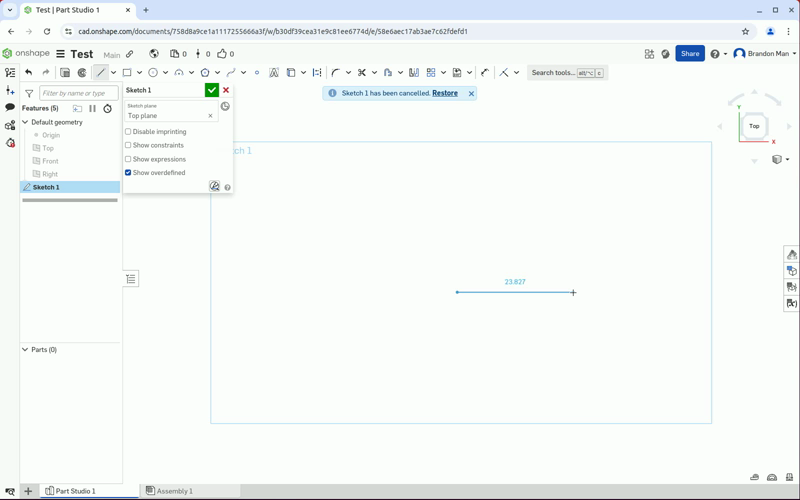
mouse_move(573, 176)
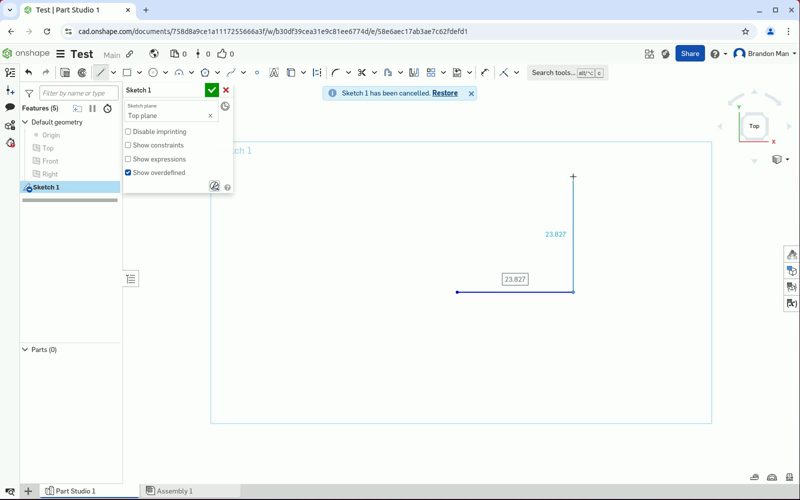
click(573, 176)
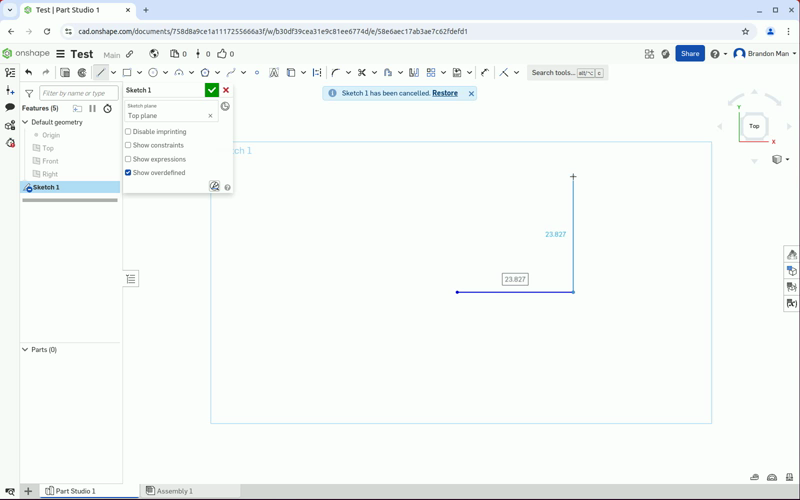
key_up(shift)
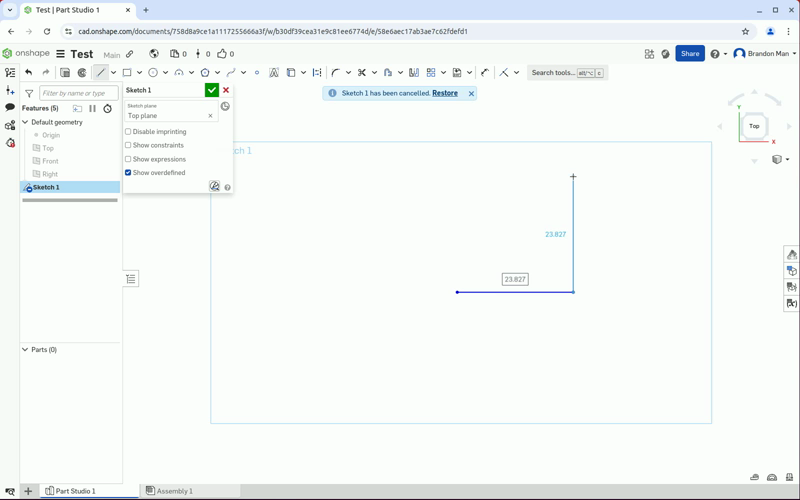
key_down(shift)
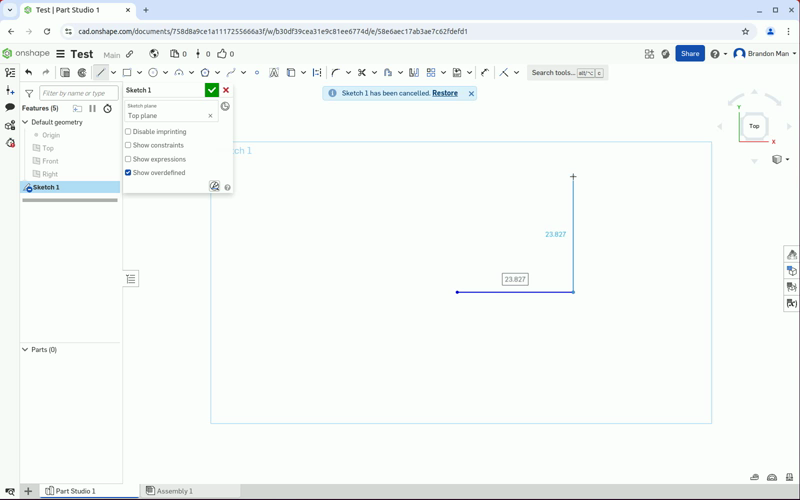
mouse_move(457, 176)
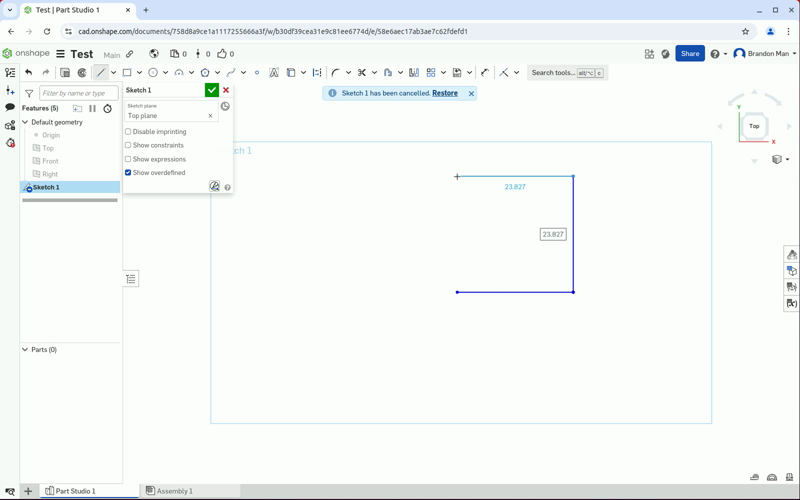
click(457, 176)
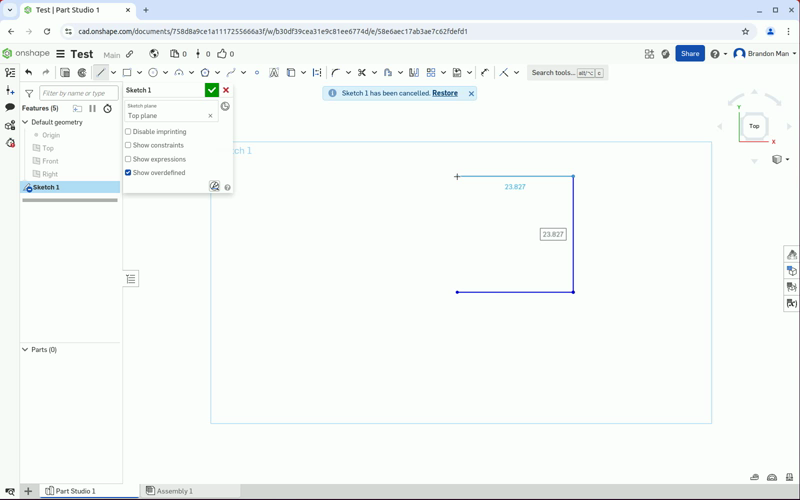
key_up(shift)
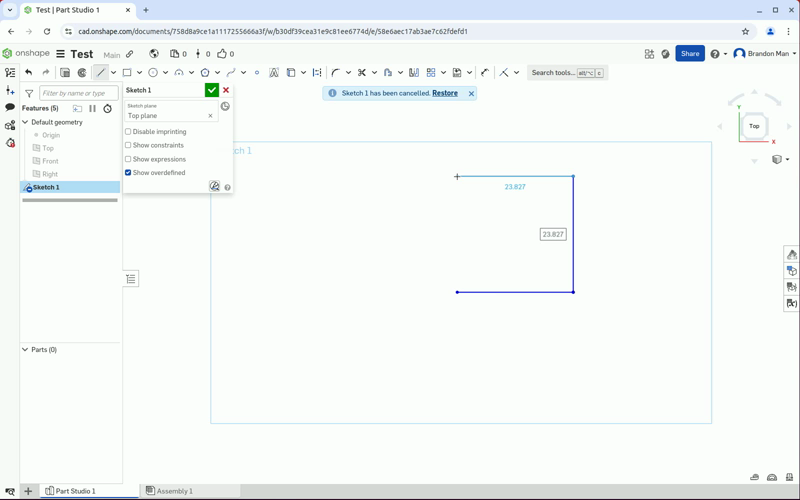
key_down(shift)
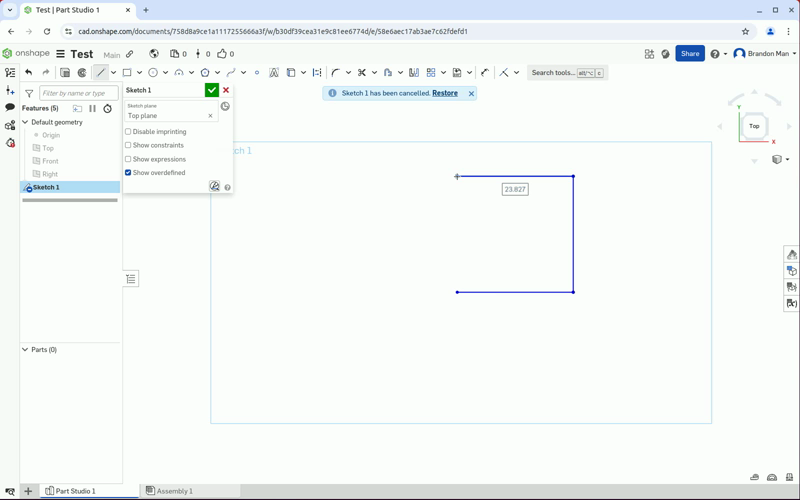
mouse_move(457, 292)
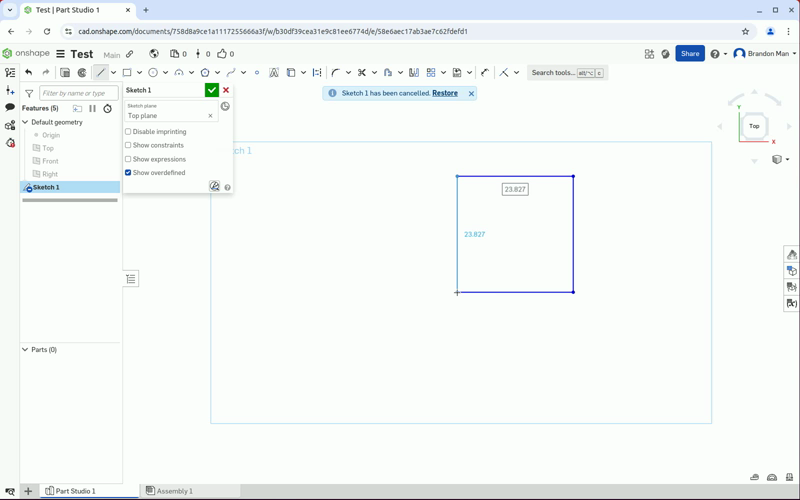
key_up(shift)
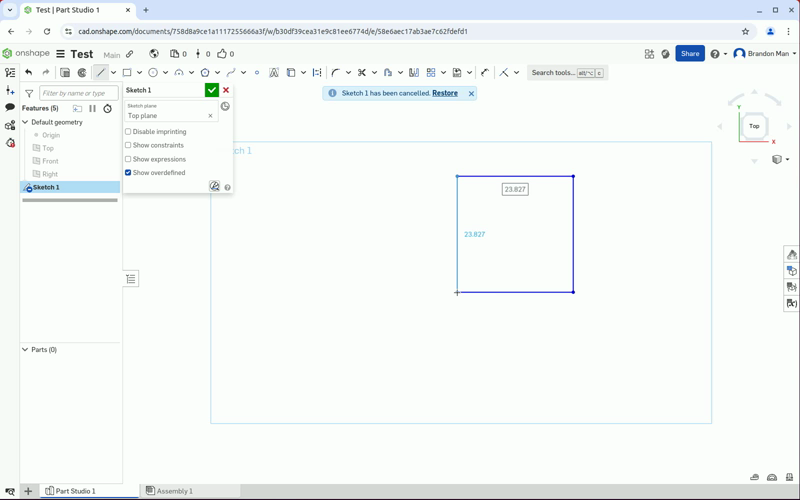
click(457, 292)
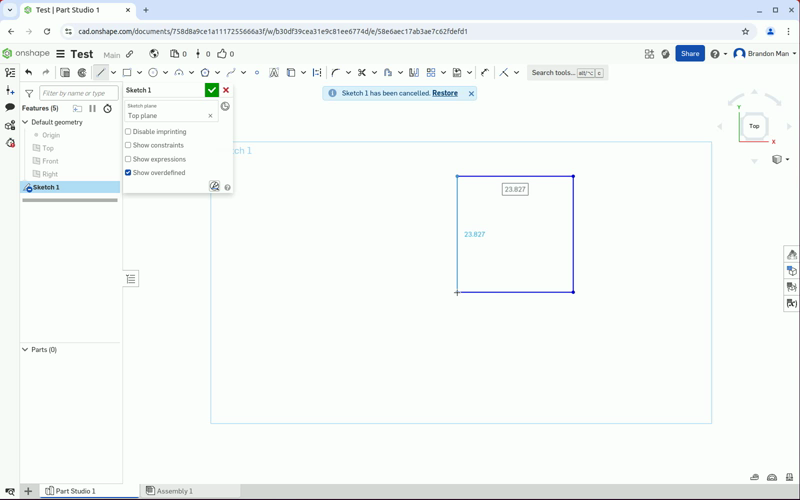
key(esc)
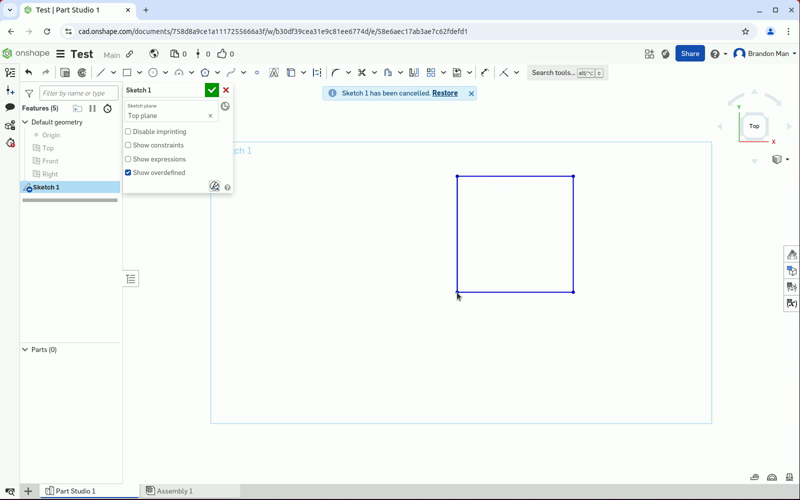
key(l)
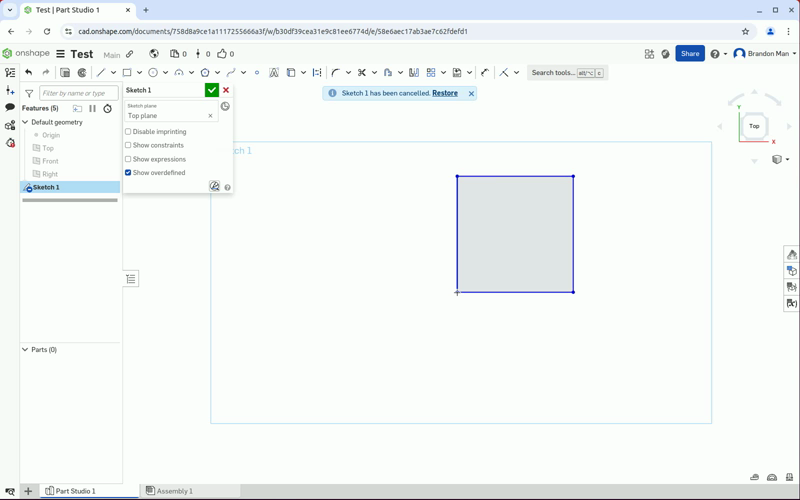
key_down(shift)
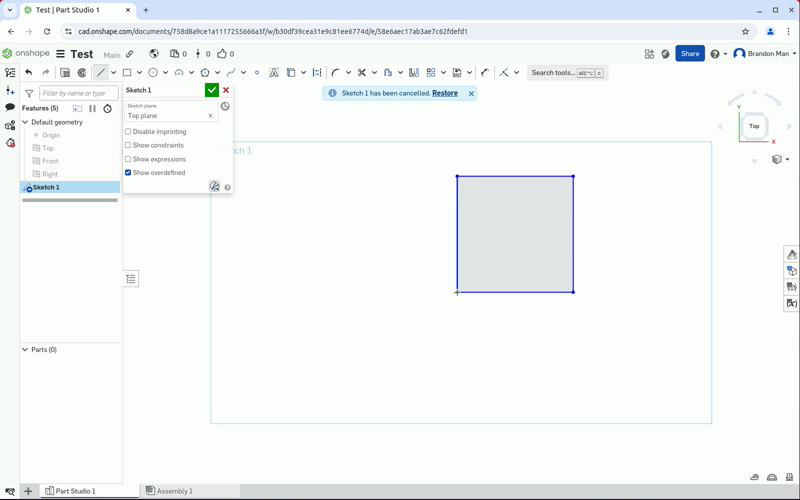
mouse_move(467, 282)
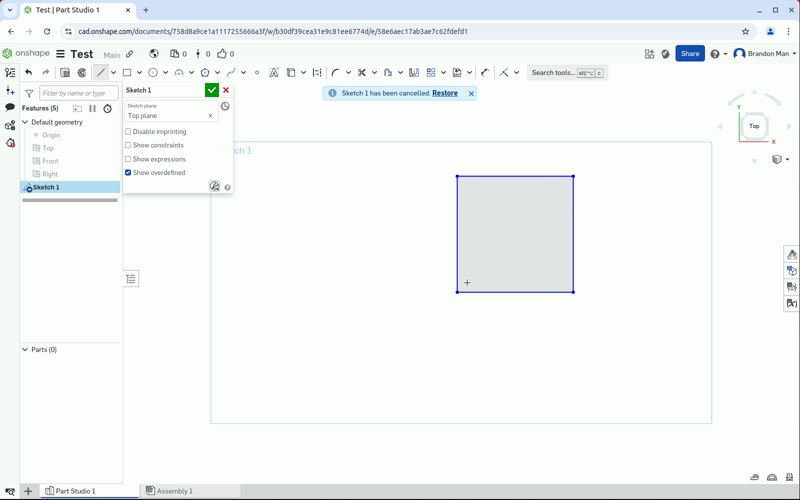
click(467, 282)
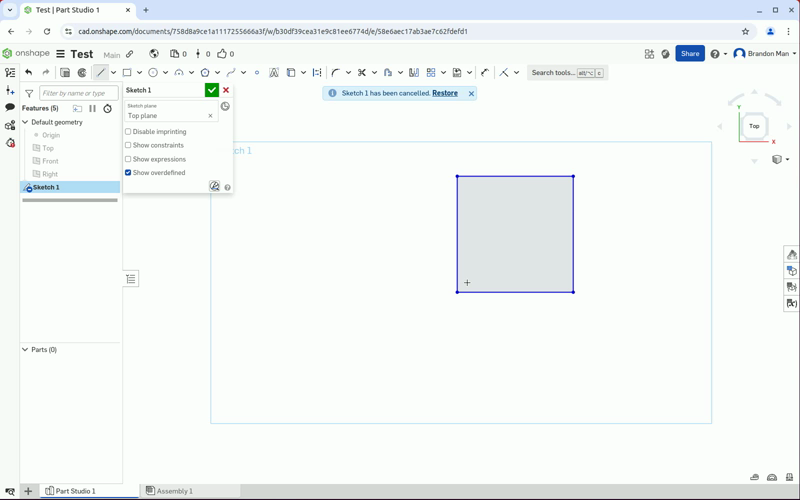
key_up(shift)
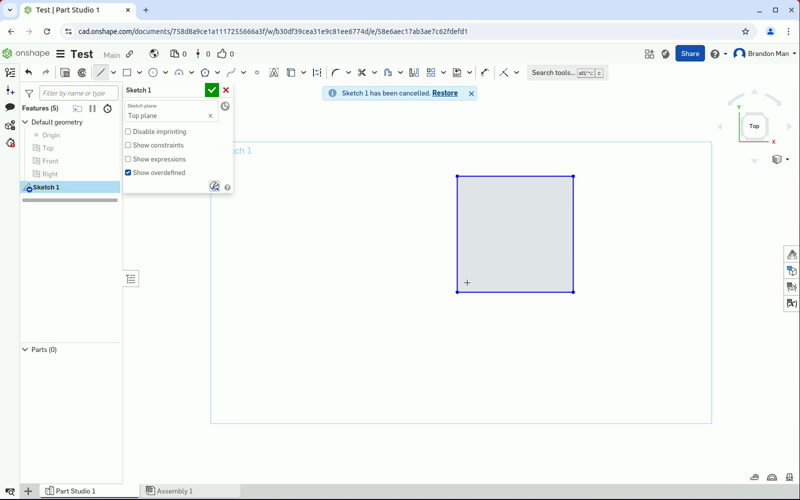
key_down(shift)
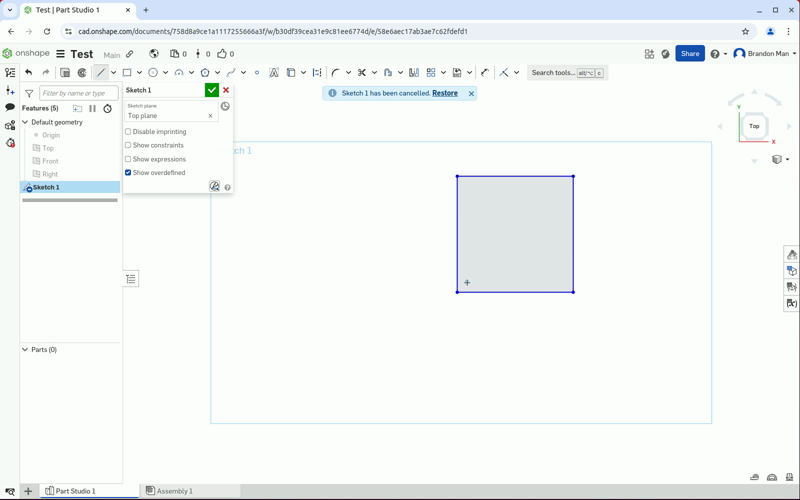
mouse_move(563, 282)
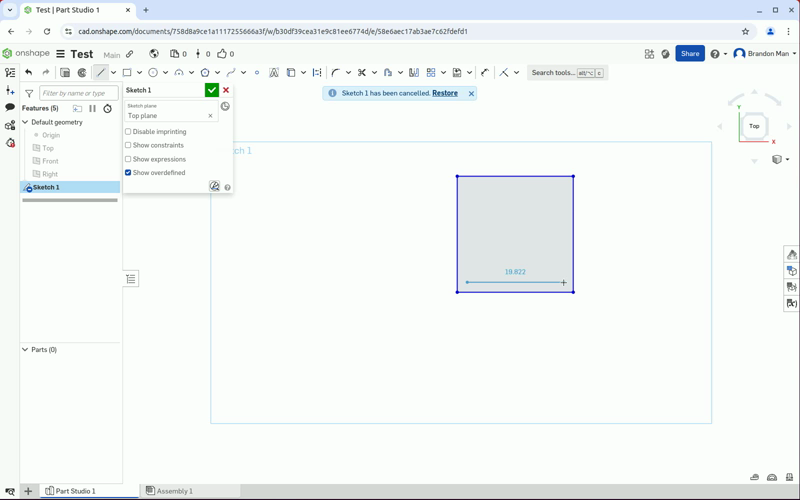
click(563, 282)
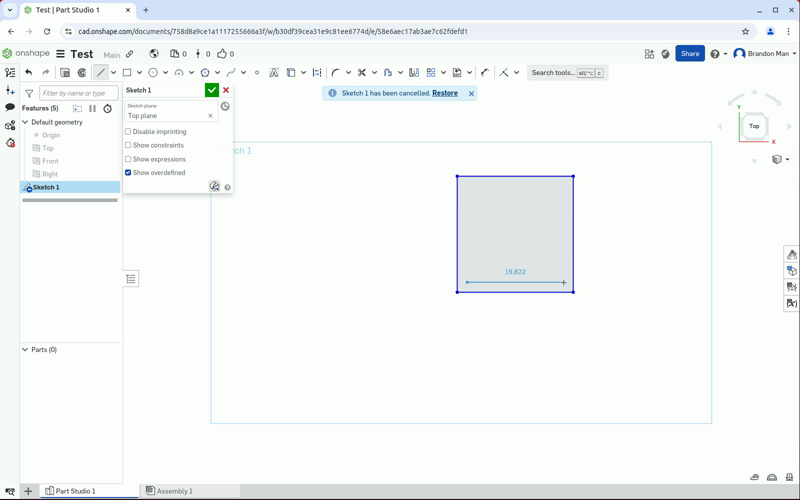
key_up(shift)
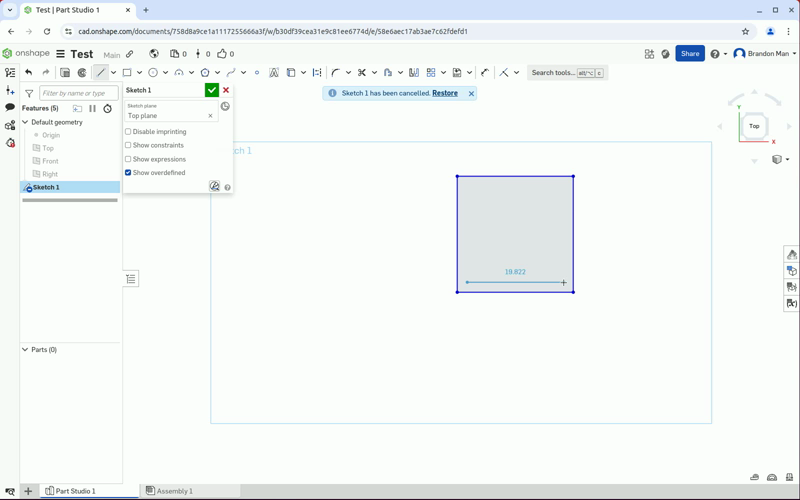
key_down(shift)
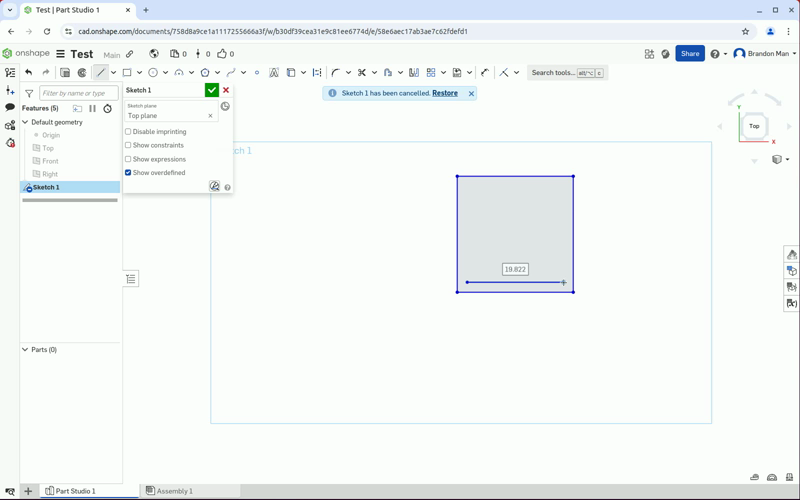
mouse_move(563, 186)
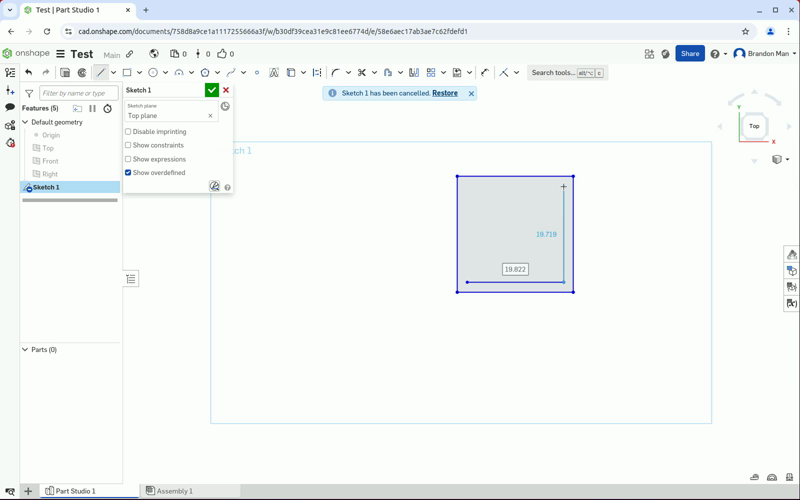
click(563, 186)
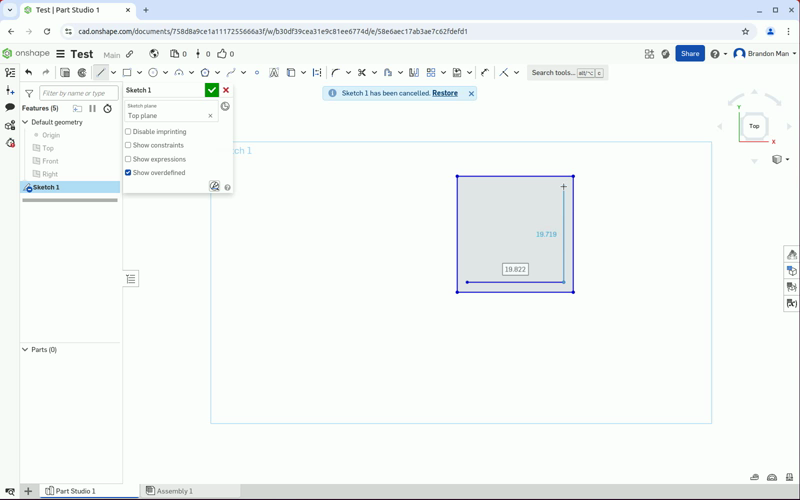
key_up(shift)
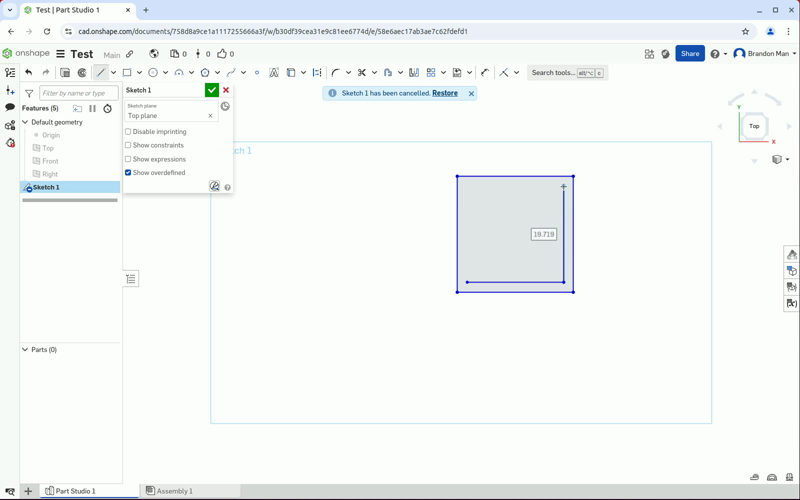
key_down(shift)
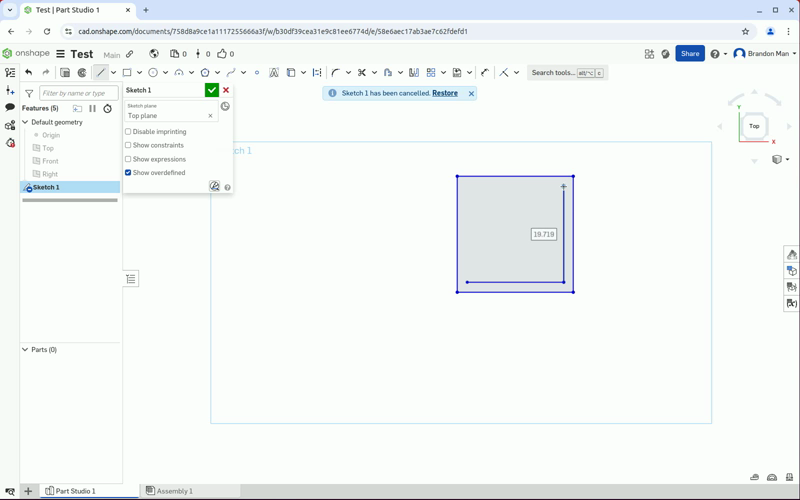
mouse_move(467, 186)
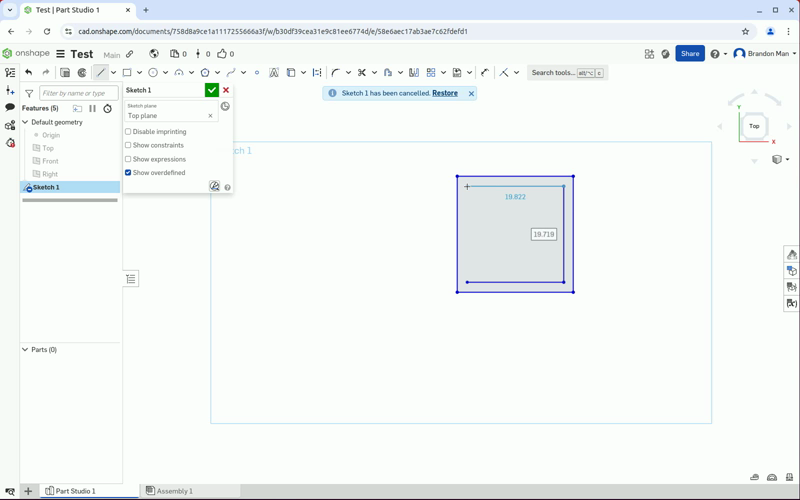
click(467, 186)
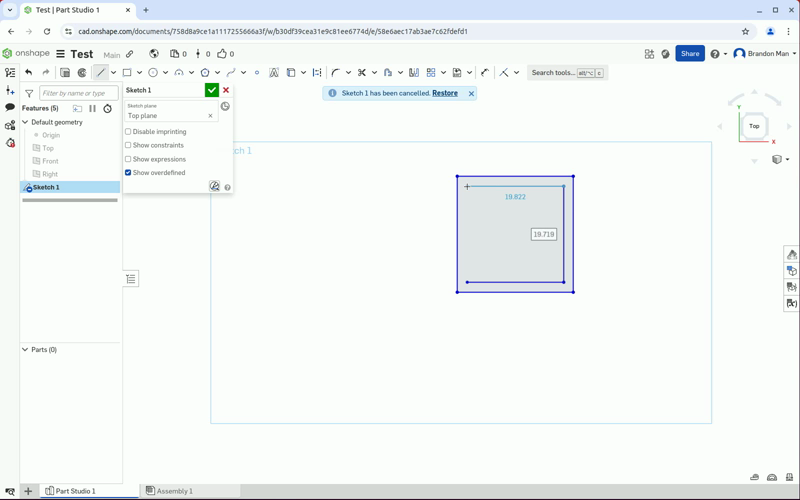
key_up(shift)
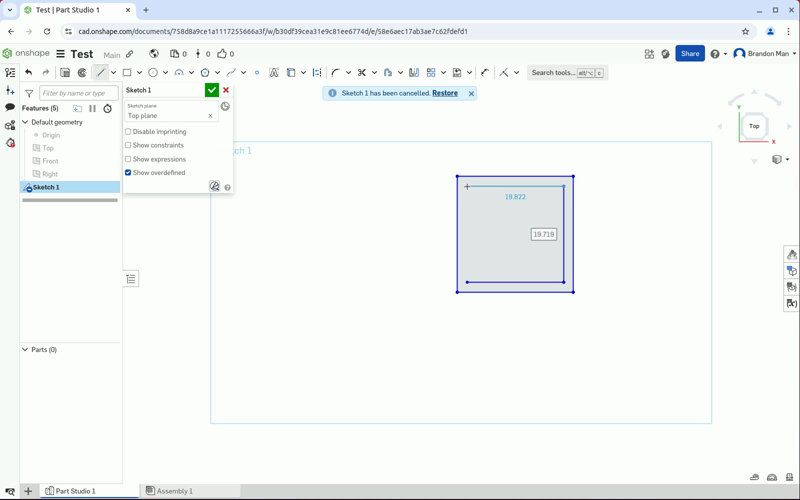
key_down(shift)
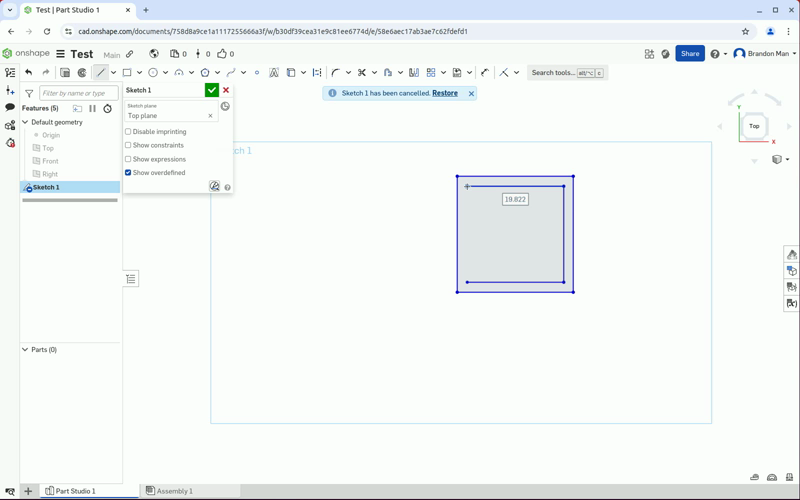
mouse_move(467, 282)
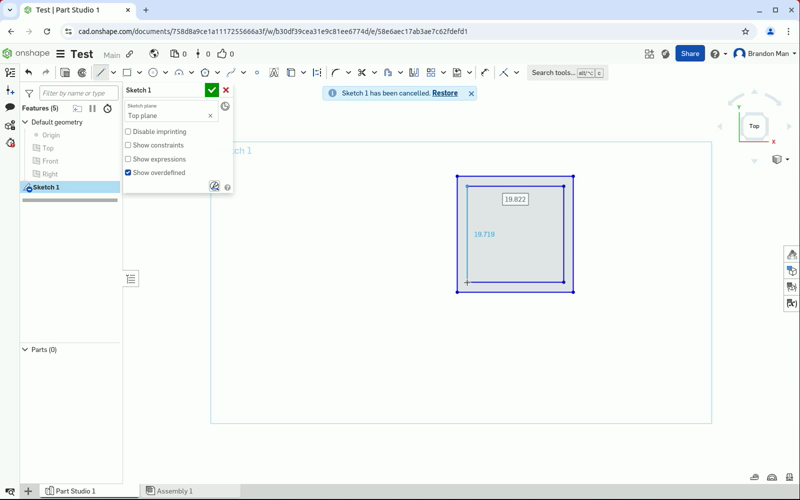
key_up(shift)
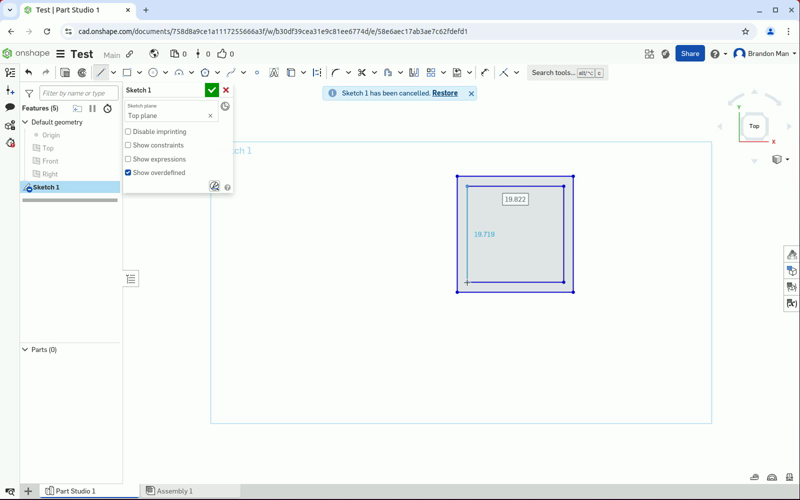
click(467, 282)
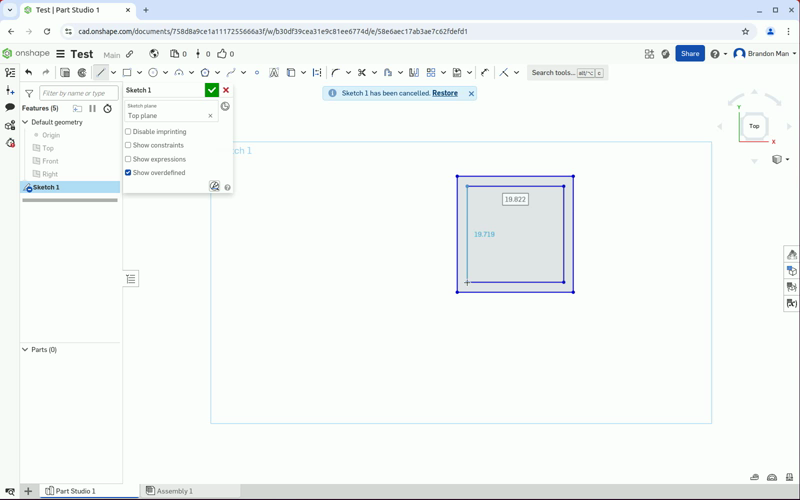
key(esc)
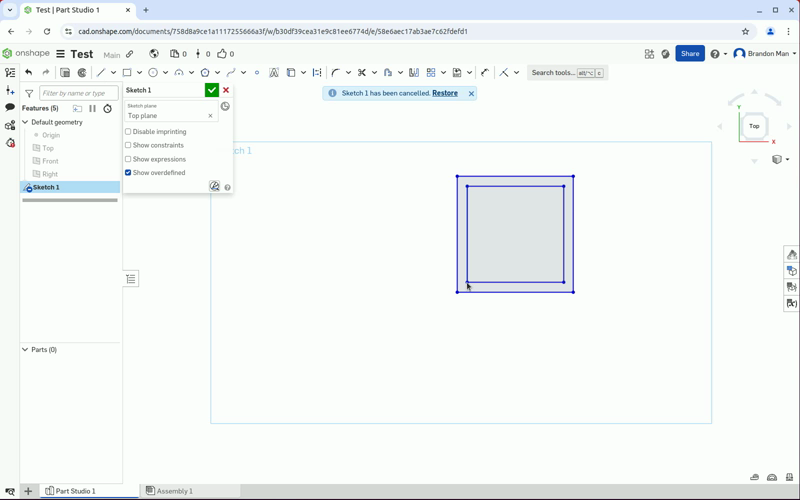
mouse_move(515, 288)
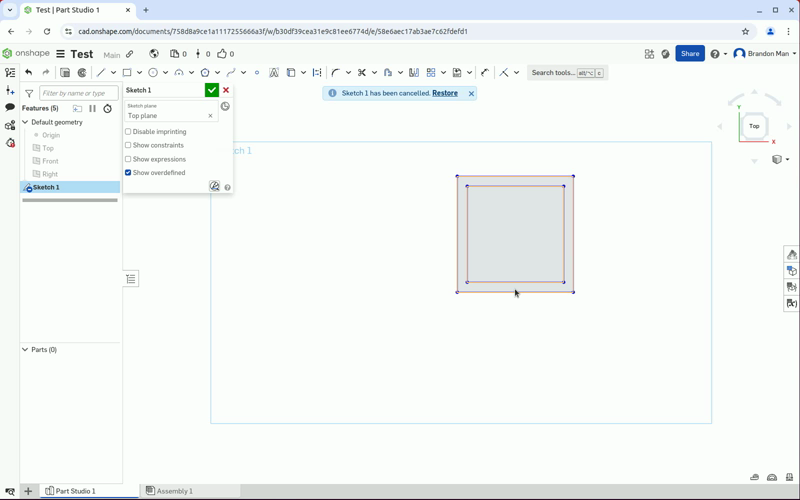
click(515, 288)
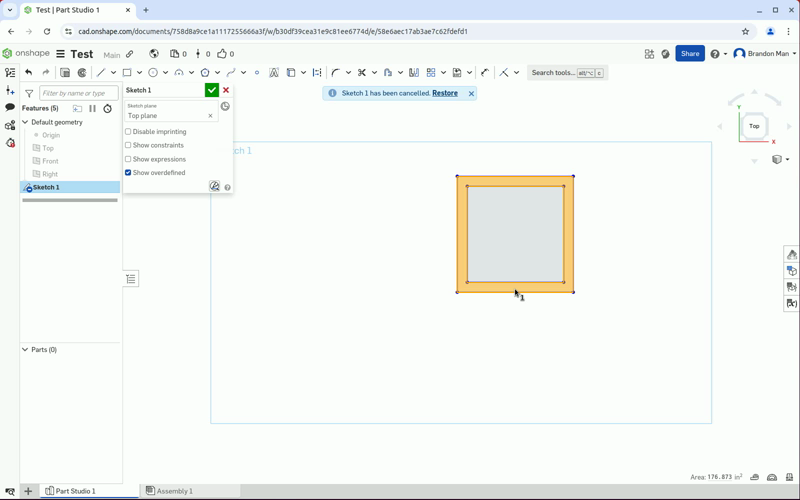
mouse_move(73, 352)
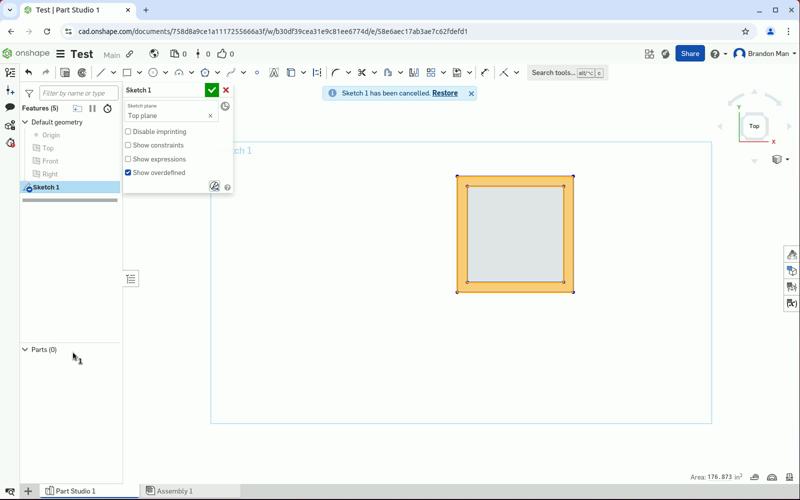
key(shift+y)
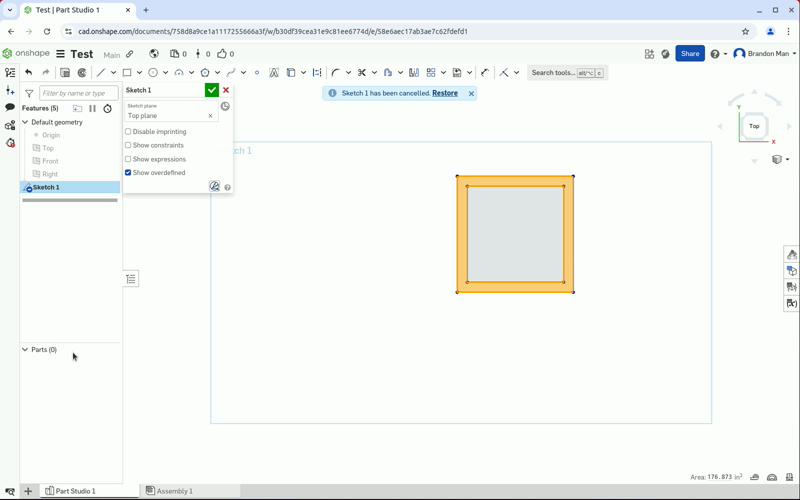
key(shift+e)
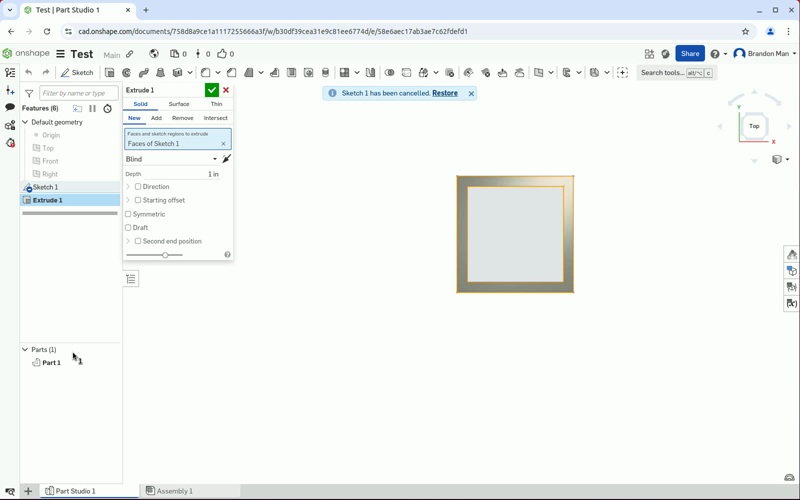
mouse_move(143, 106)
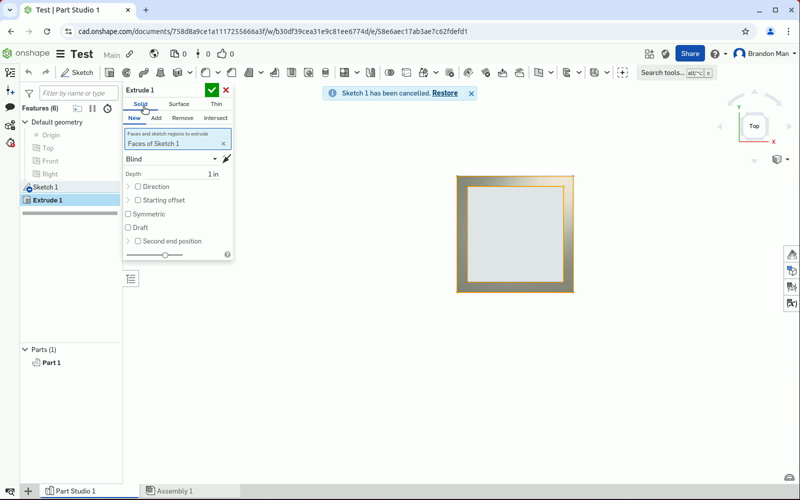
click(143, 106)
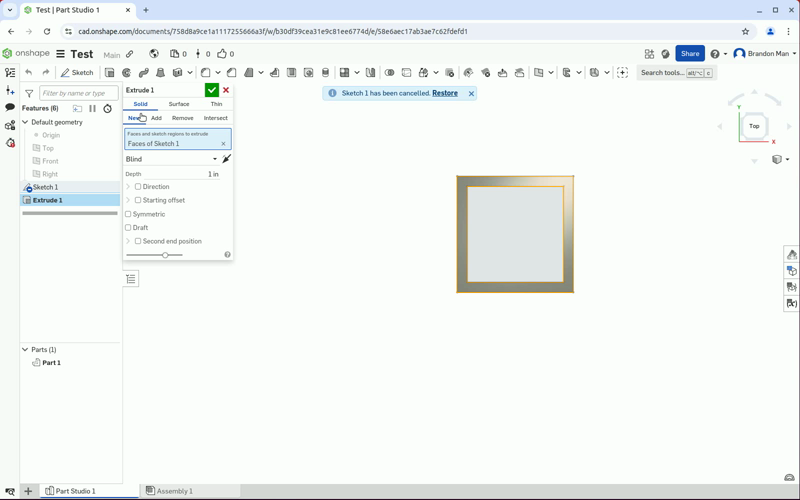
mouse_move(137, 120)
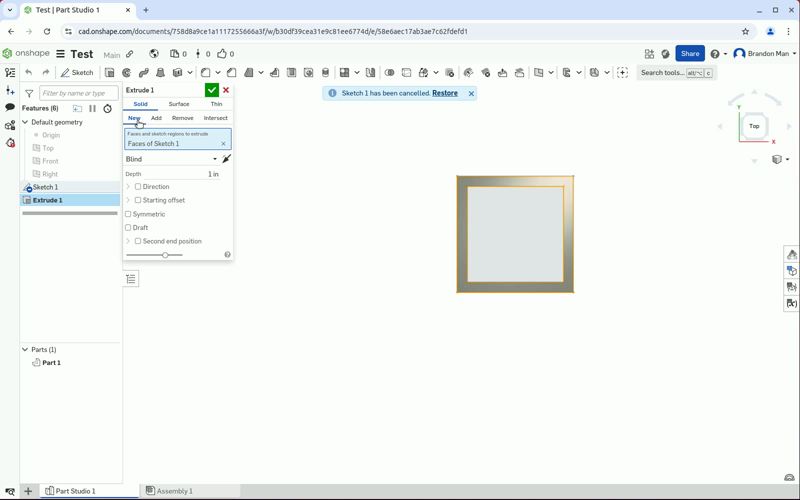
click(137, 120)
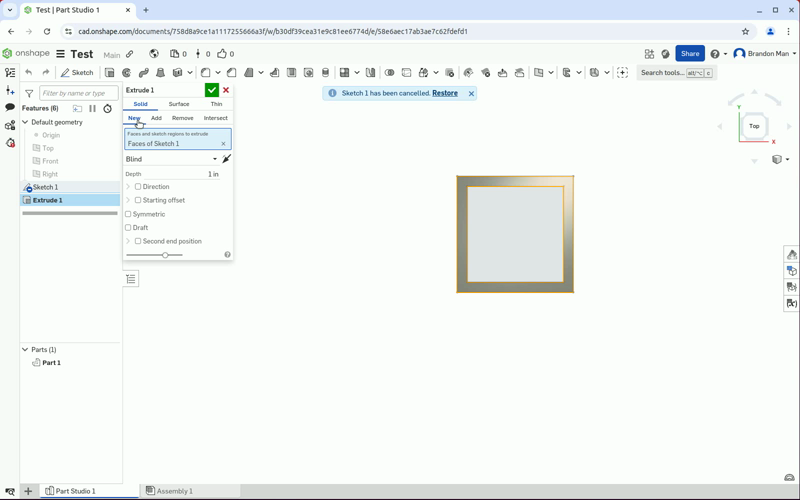
key(tab, 4)
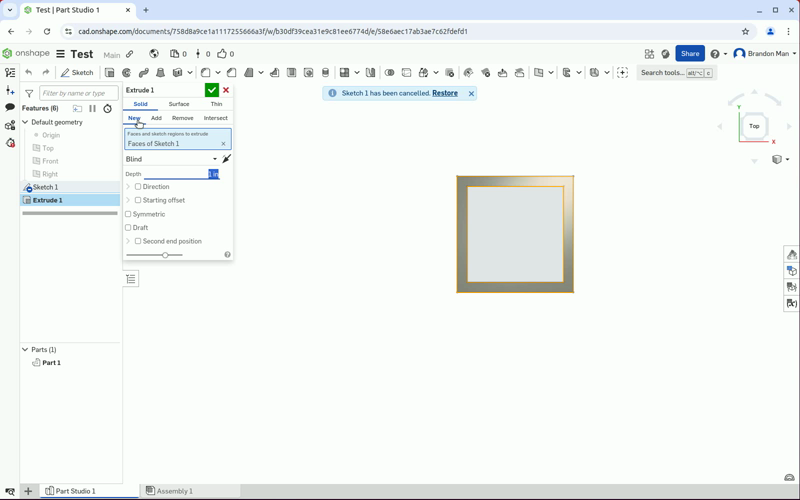
text(4.333)
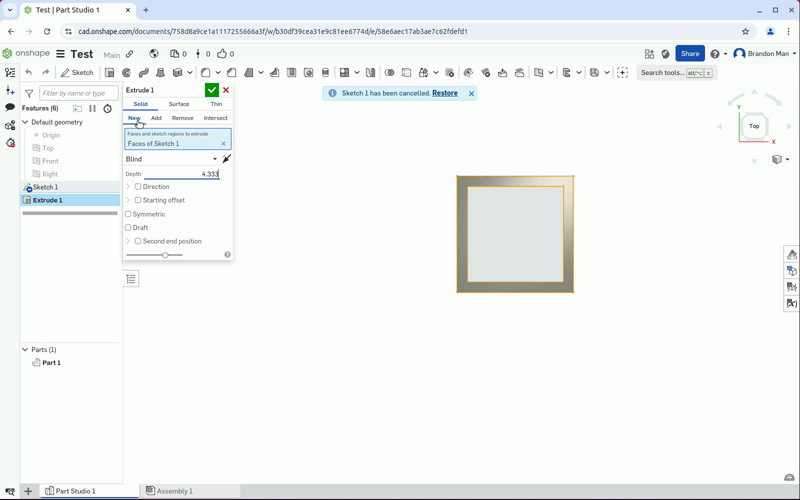
key(enter)
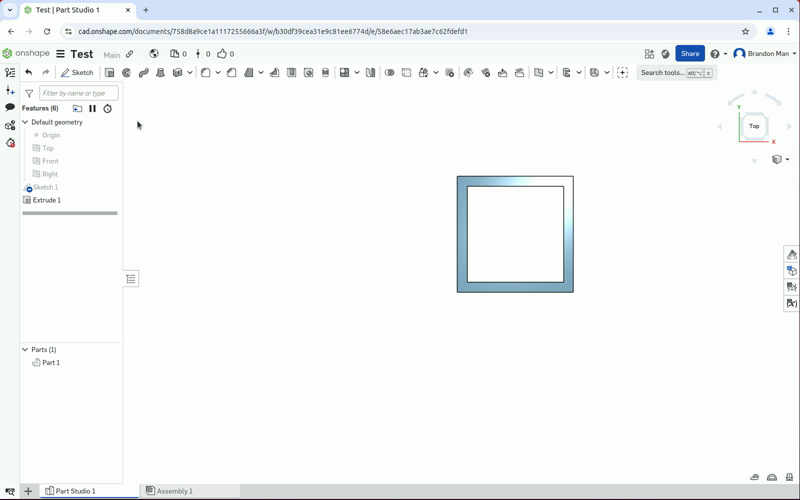
key(shift+h)
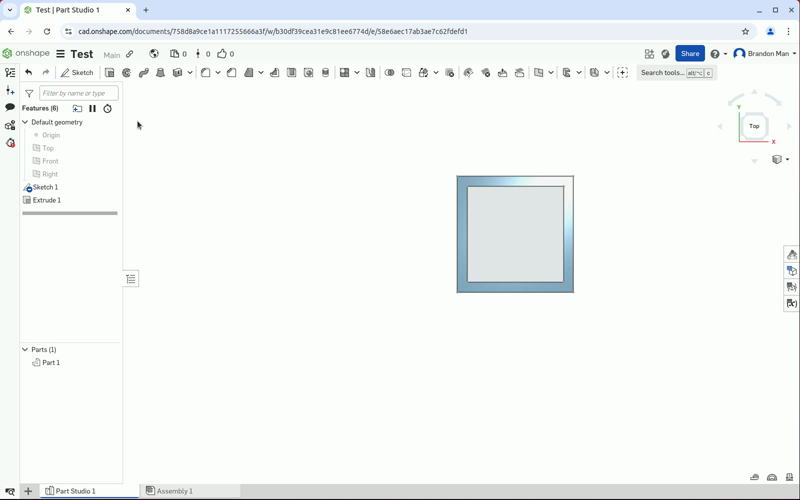
key(shift+h)
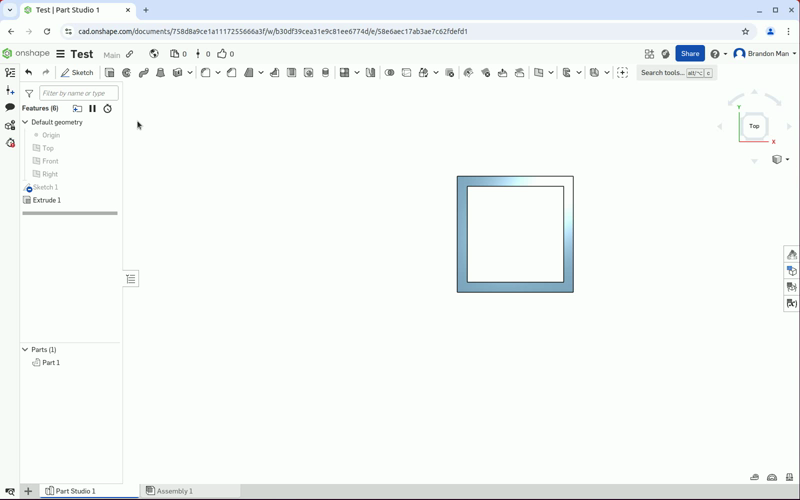
mouse_move(73, 189)
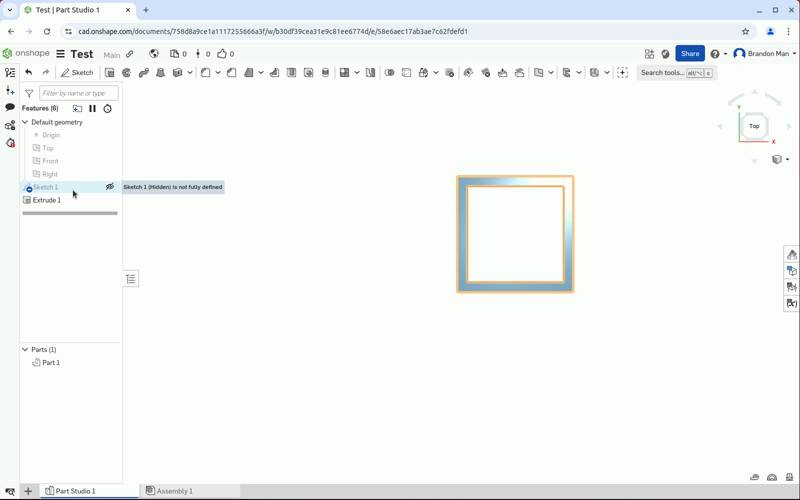
click(73, 189)
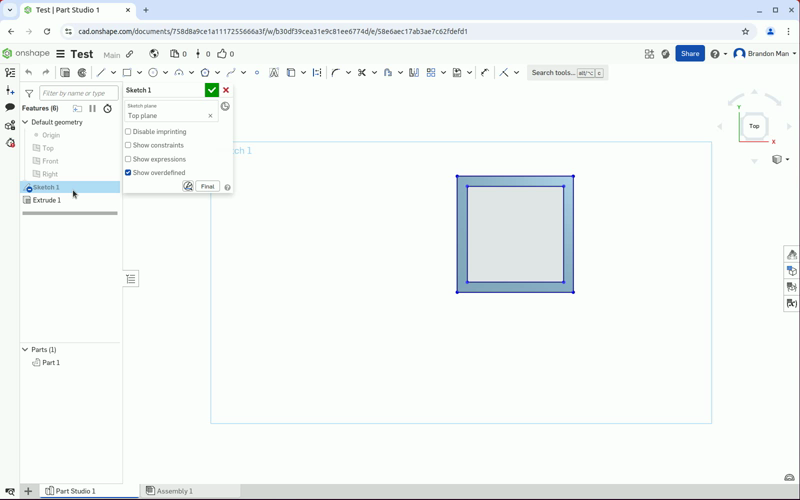
mouse_move(229, 92)
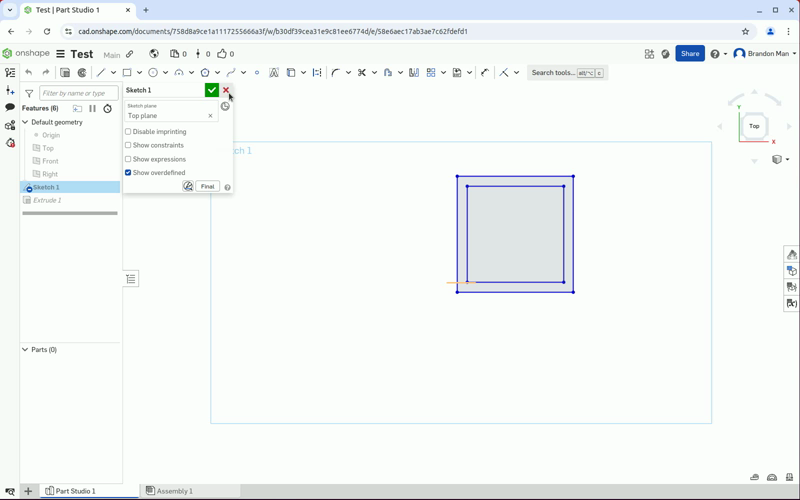
click(229, 92)
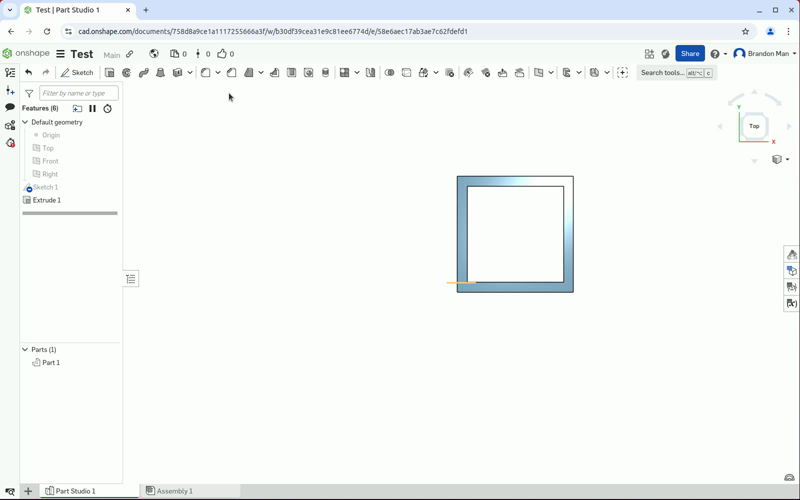
mouse_move(73, 352)
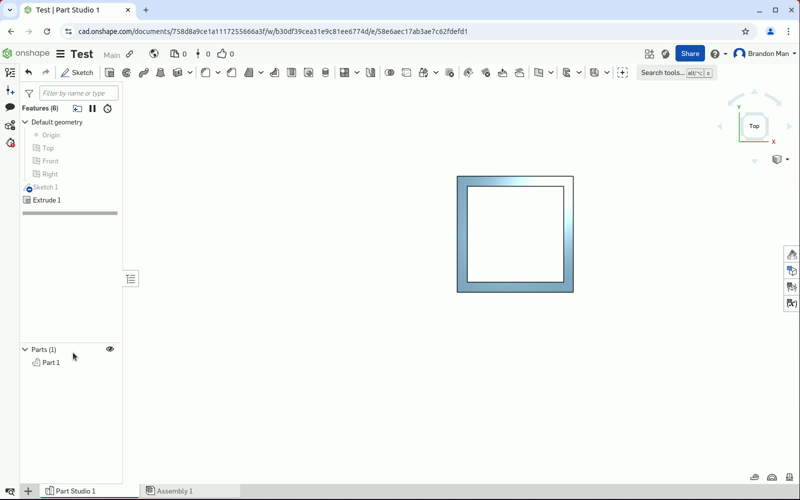
key(y)
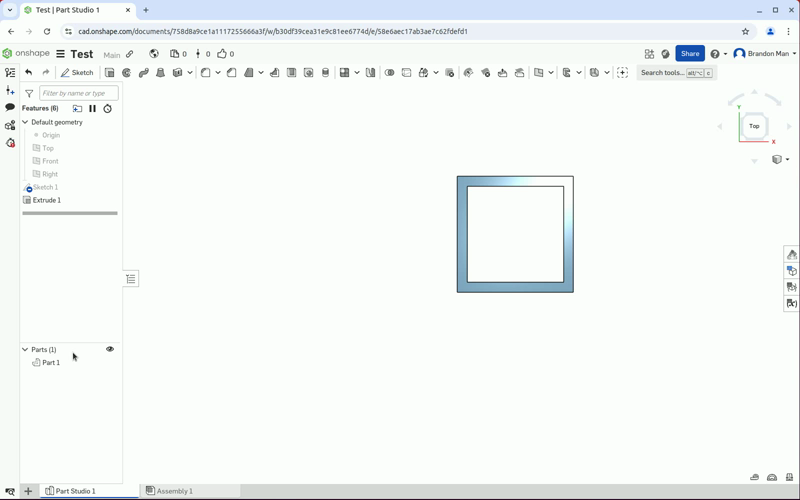
key(shift+p)
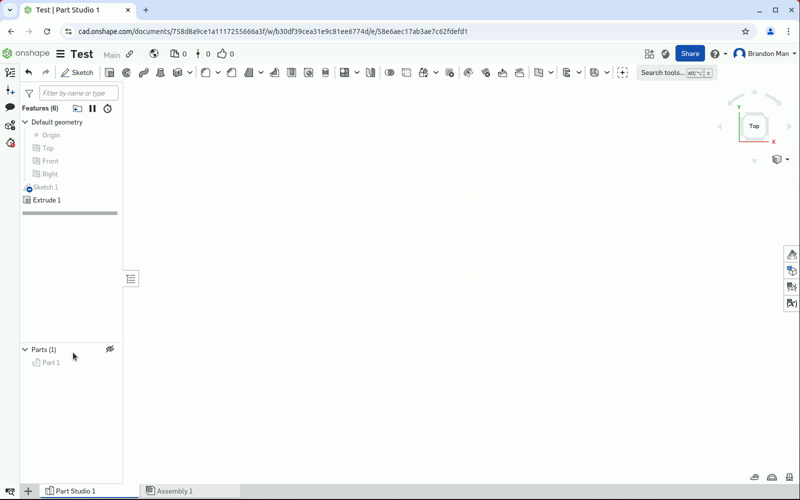
key(space)
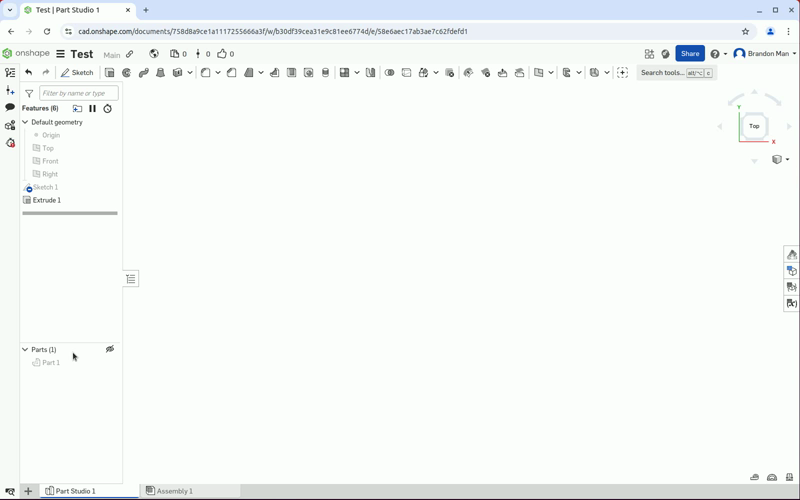
key_down(shift)
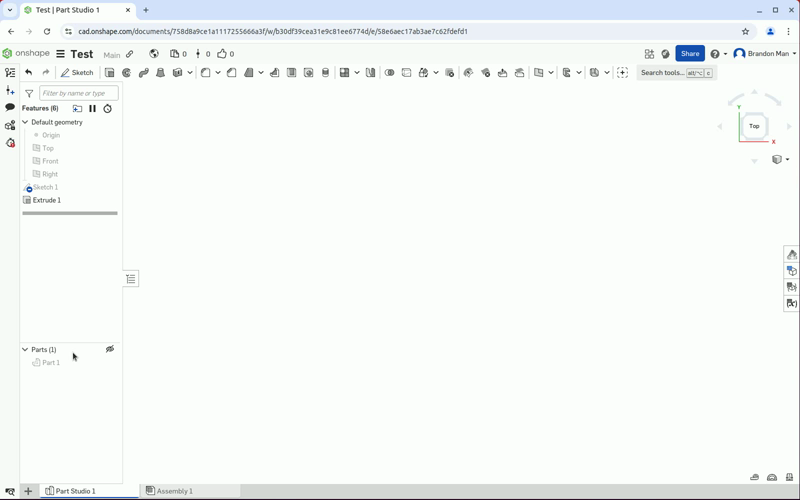
key(up)
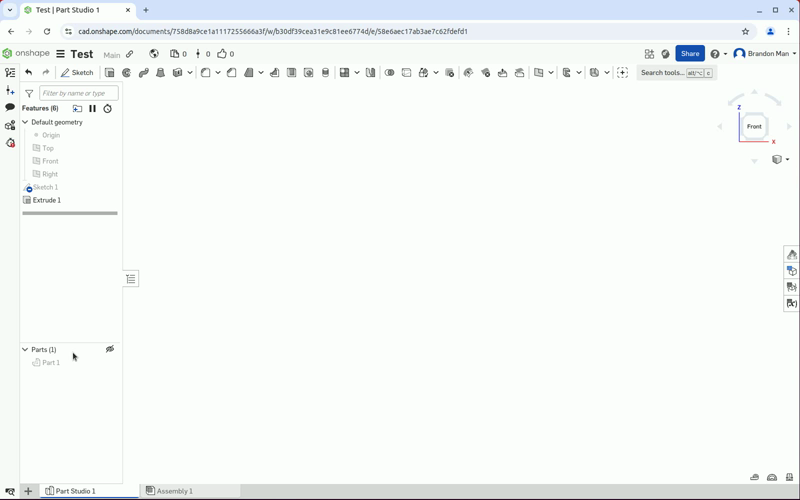
key_up(shift)
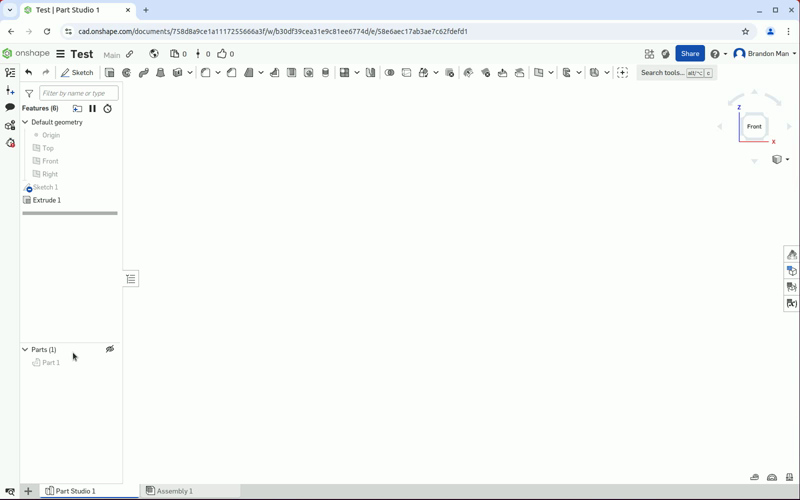
mouse_move(73, 352)
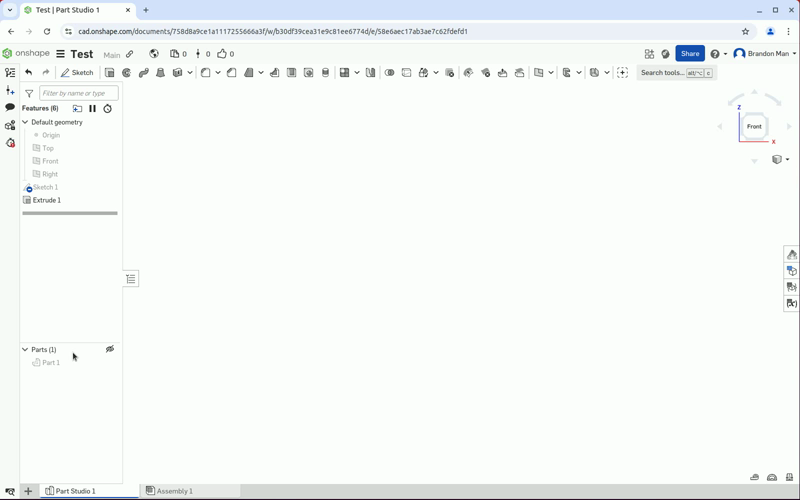
key(shift+y)
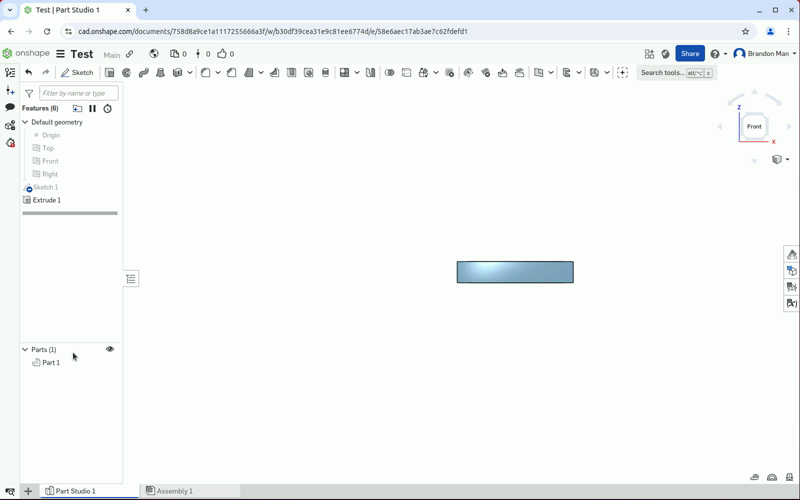
mouse_move(541, 75)
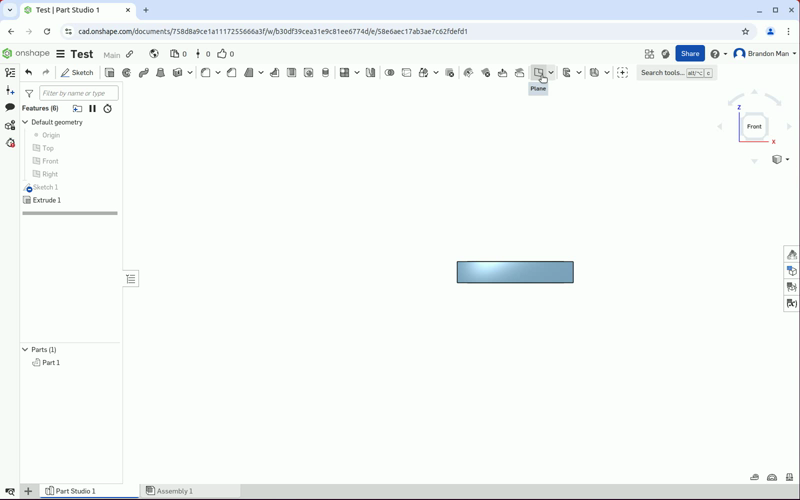
click(541, 75)
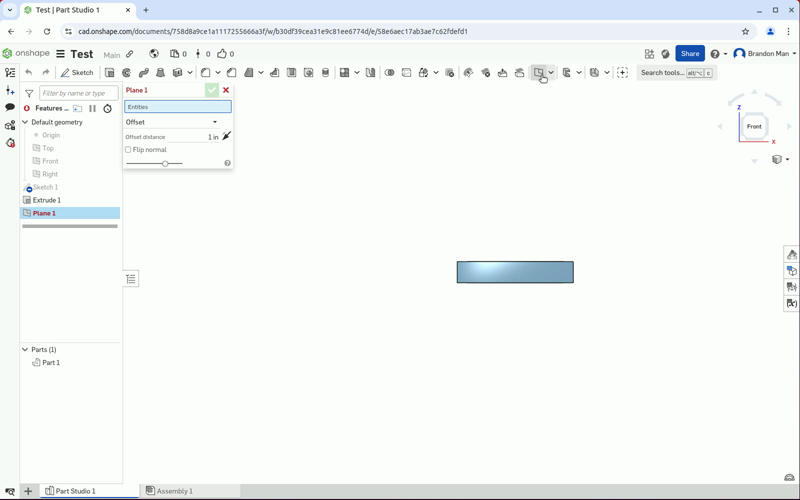
mouse_move(73, 163)
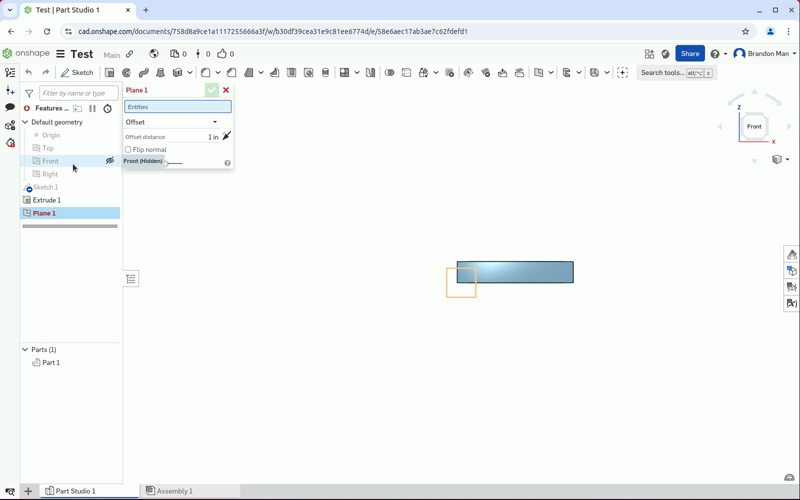
click(73, 163)
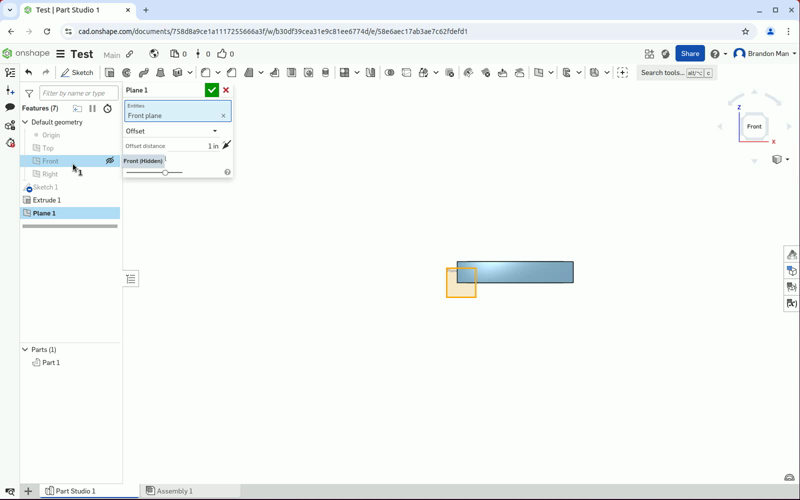
key(tab, 2)
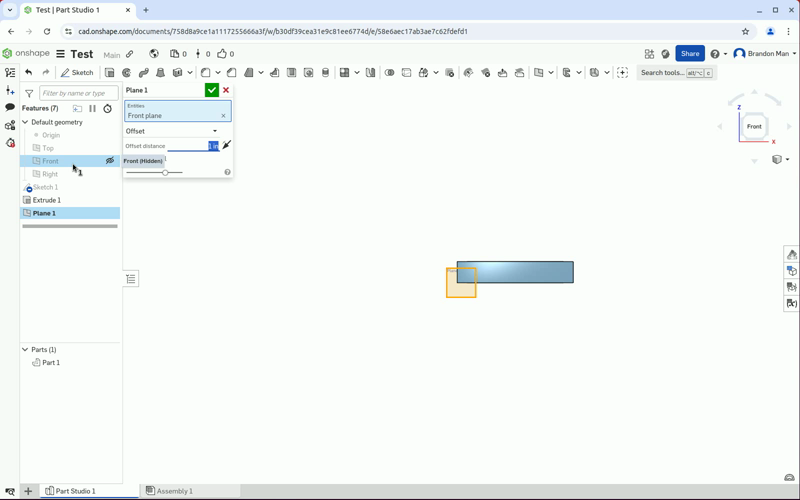
text(1.91)
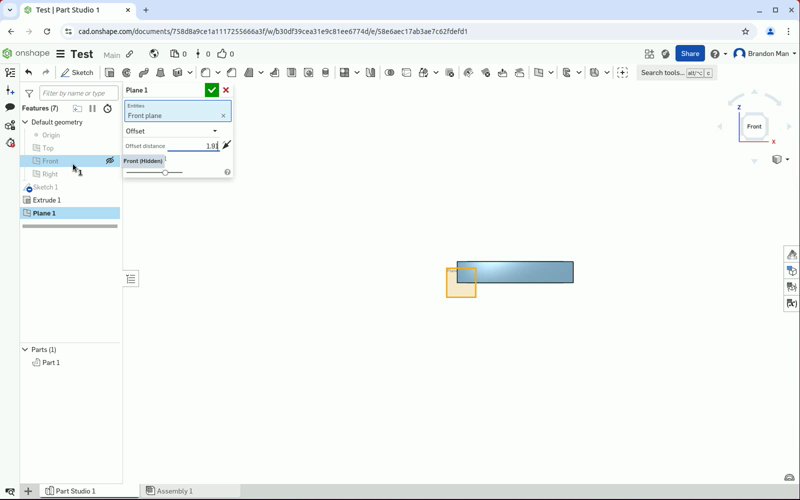
key(enter, 2)
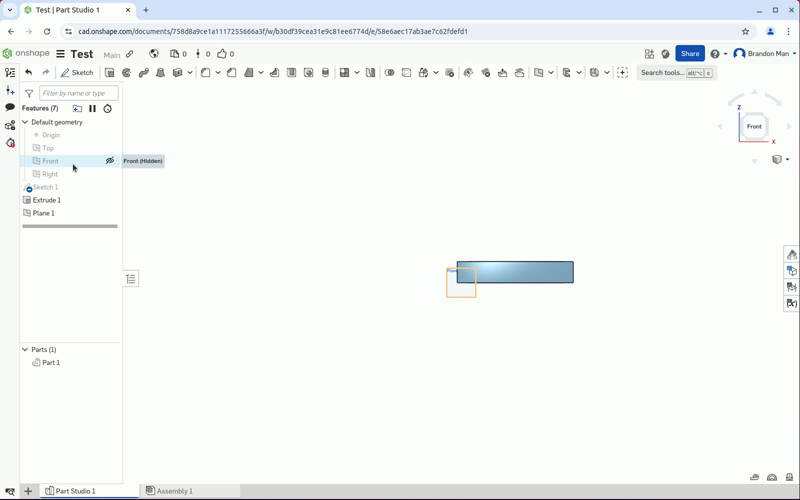
key(shift+s)
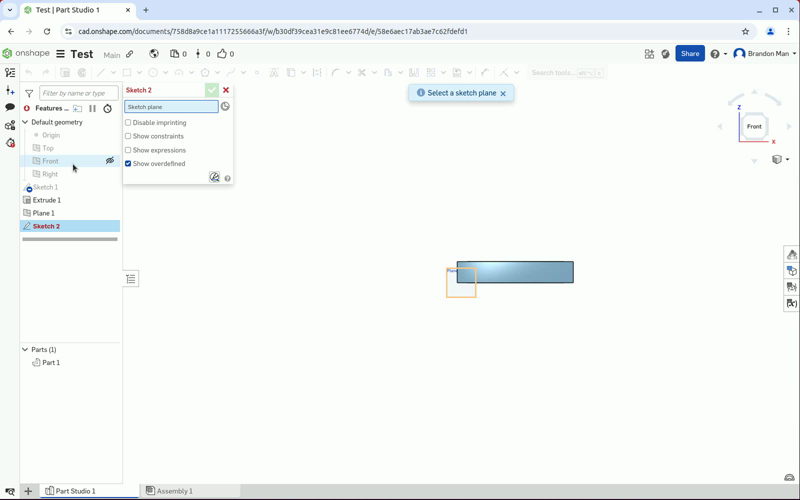
mouse_move(73, 215)
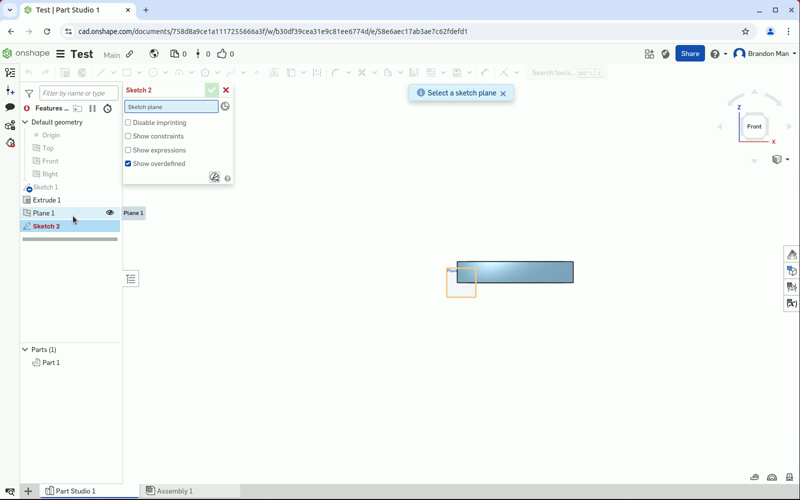
click(73, 215)
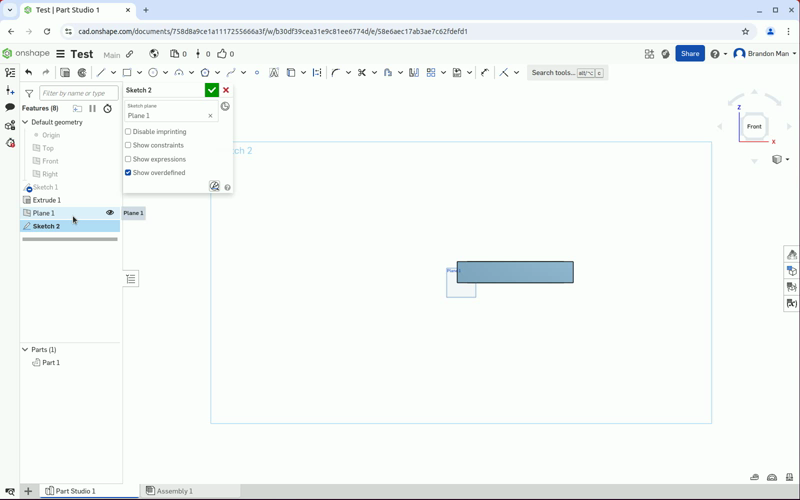
mouse_move(73, 352)
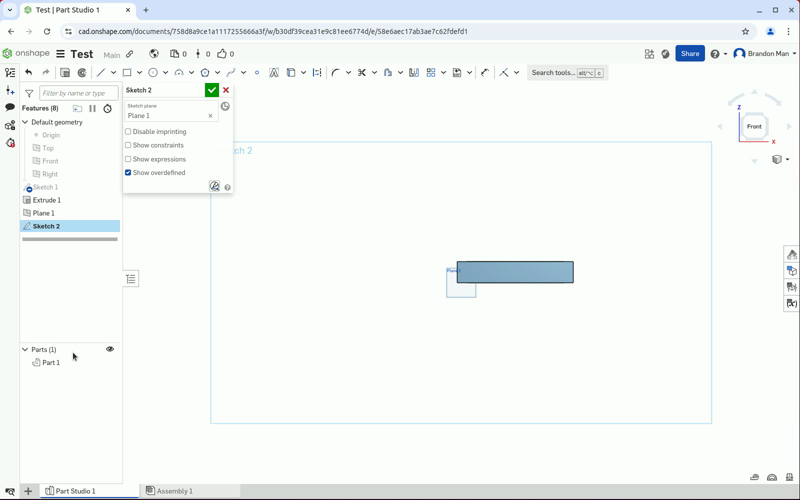
key(y)
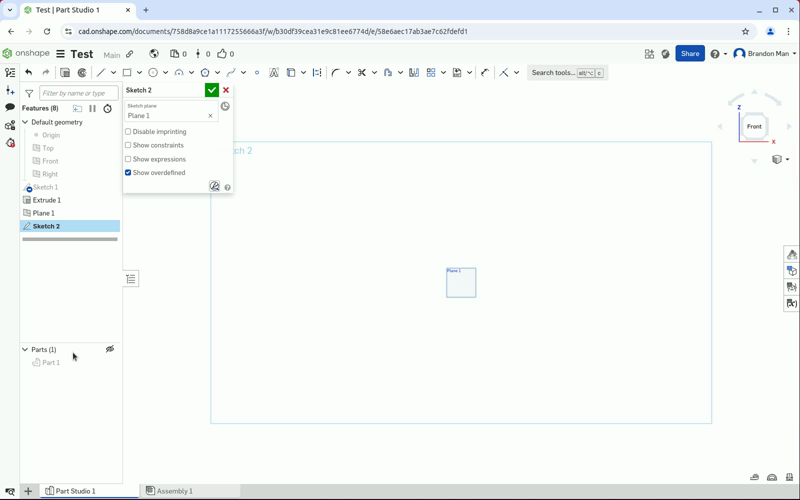
key(c)
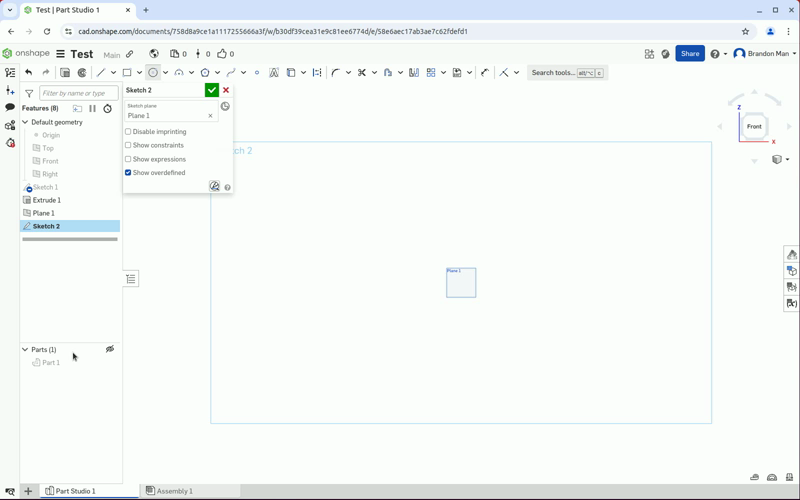
key_down(shift)
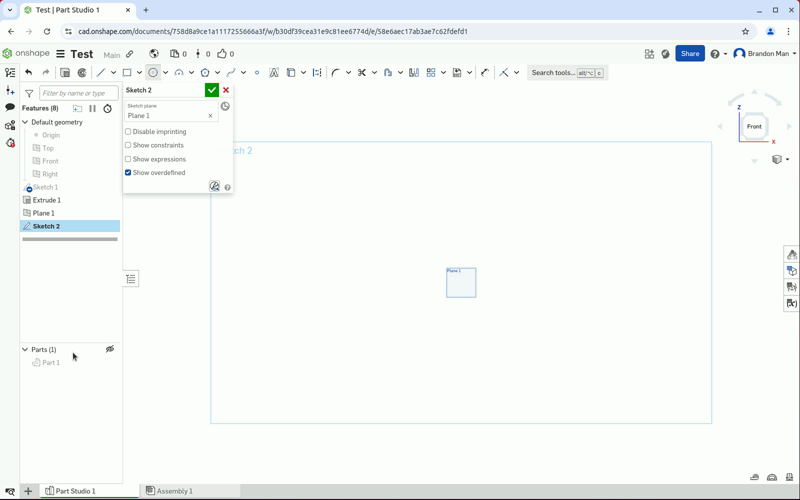
mouse_move(515, 272)
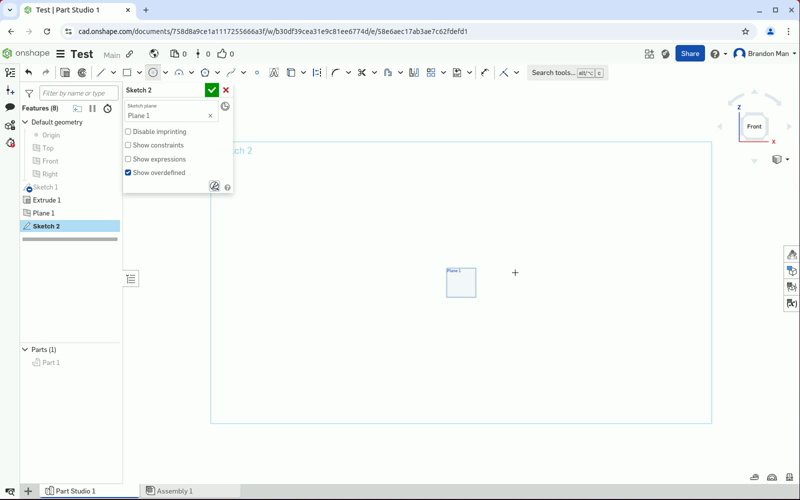
click(515, 272)
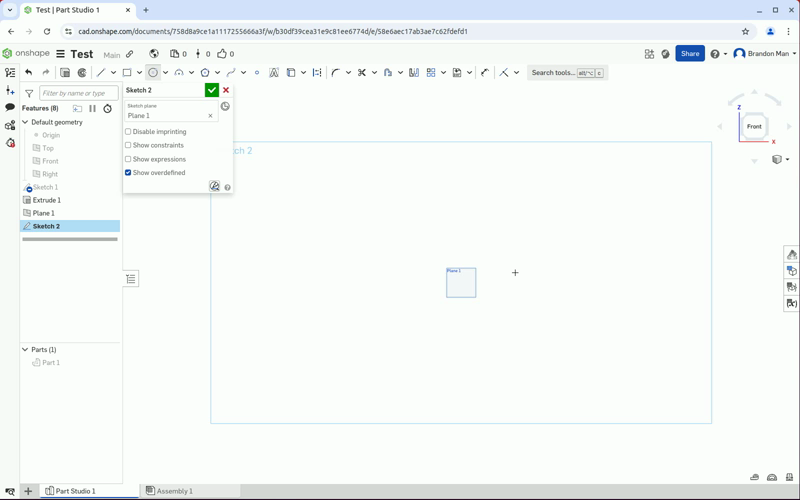
key_up(shift)
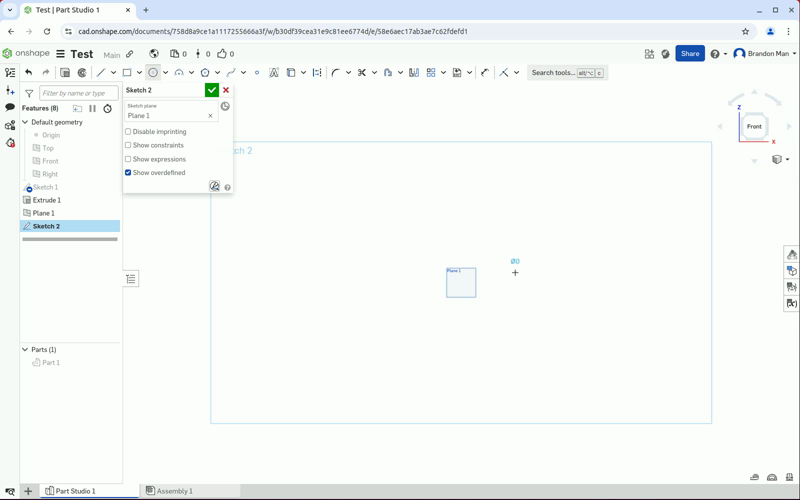
mouse_move(522, 272)
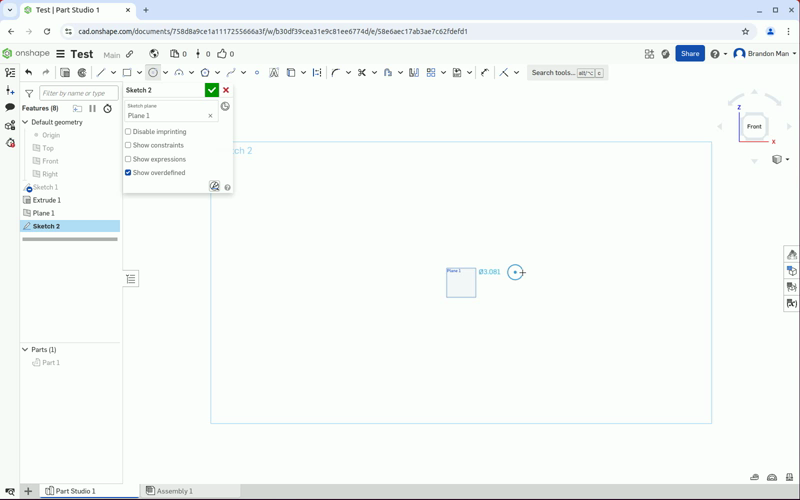
click(522, 272)
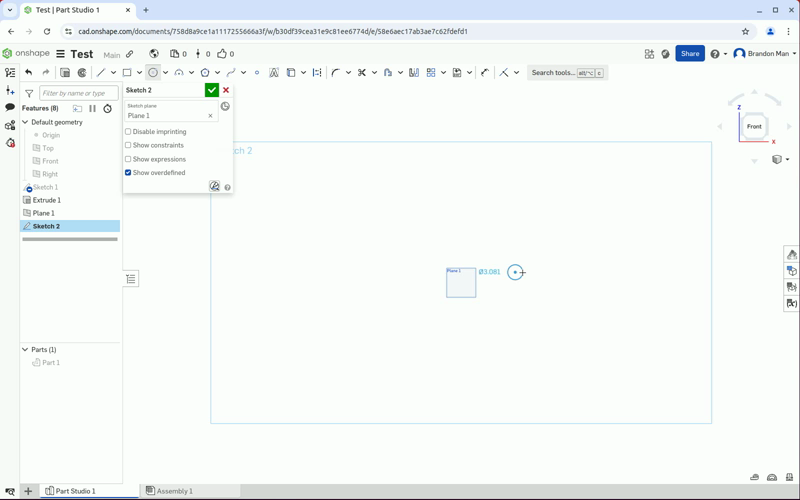
key(esc)
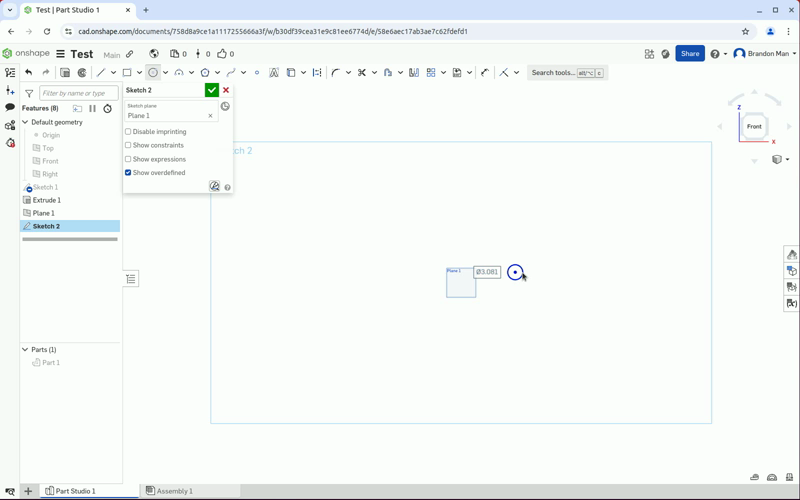
mouse_move(514, 274)
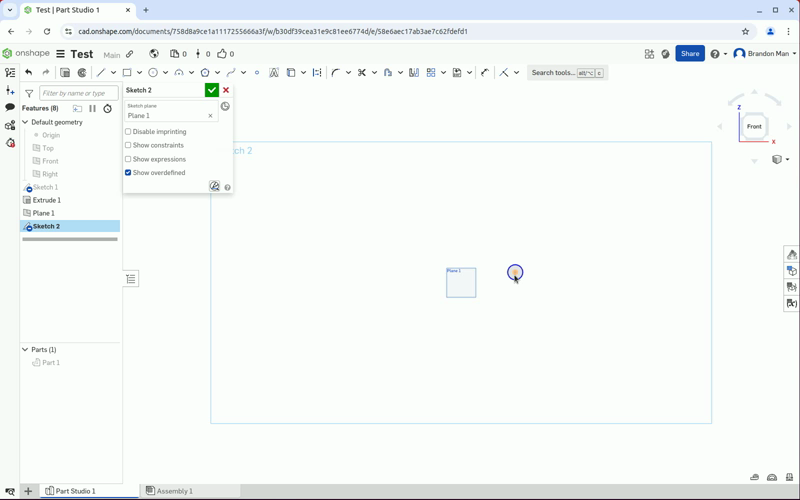
scroll(6)
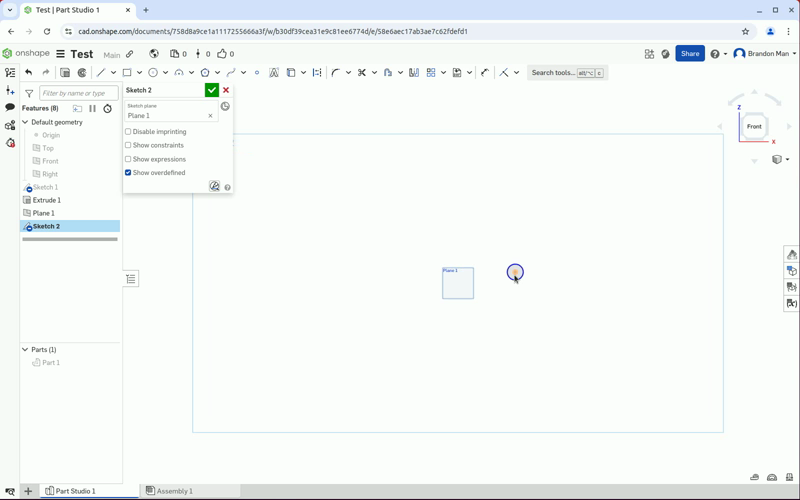
scroll(6)
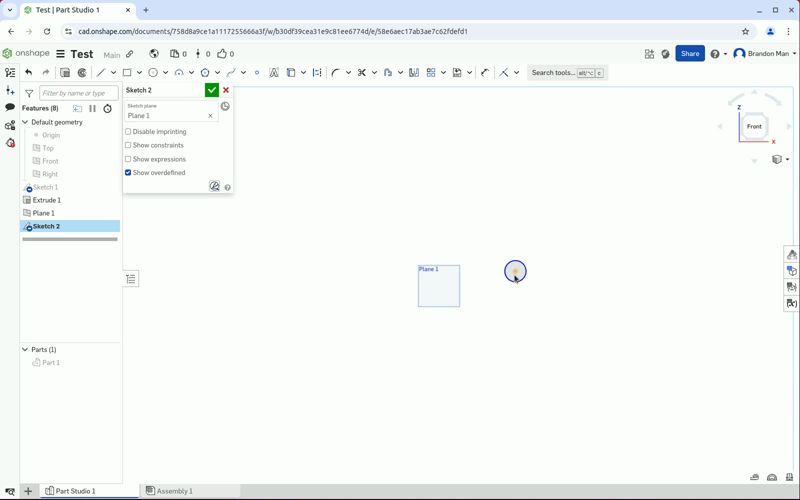
scroll(6)
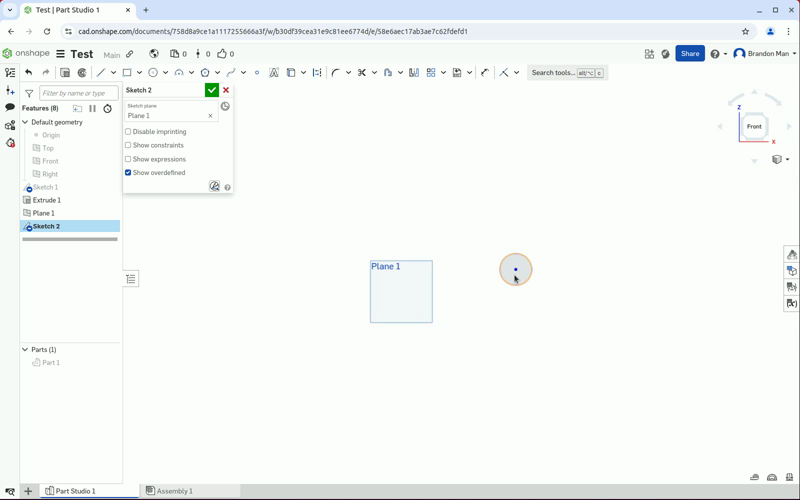
scroll(6)
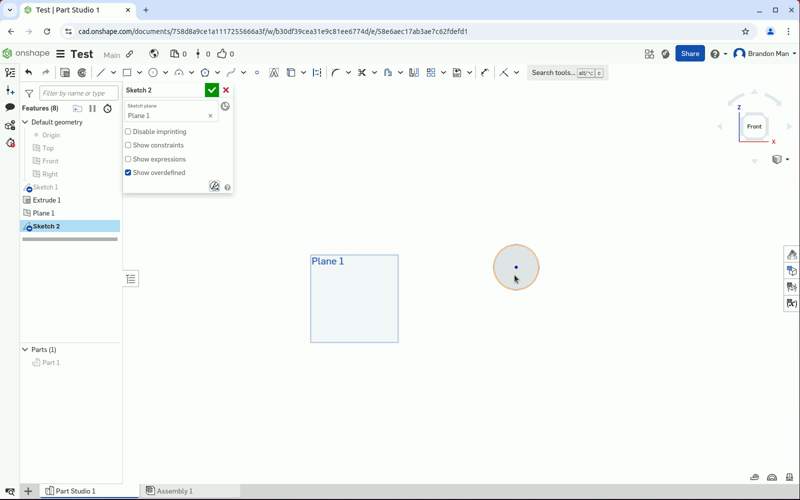
scroll(6)
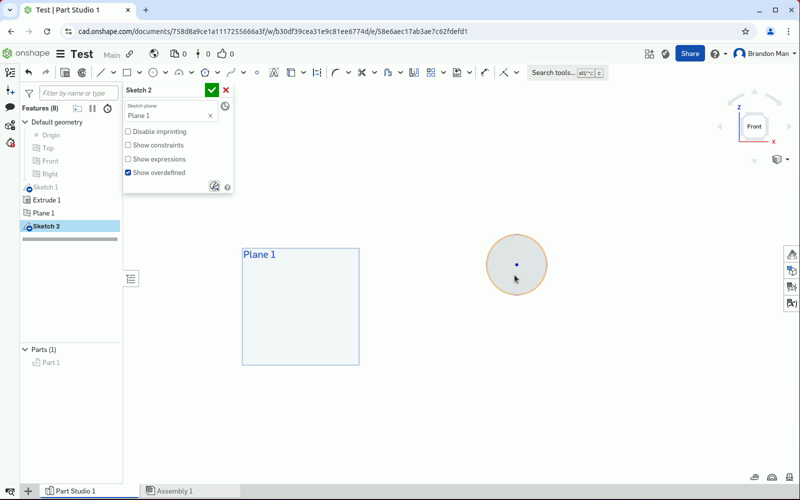
scroll(6)
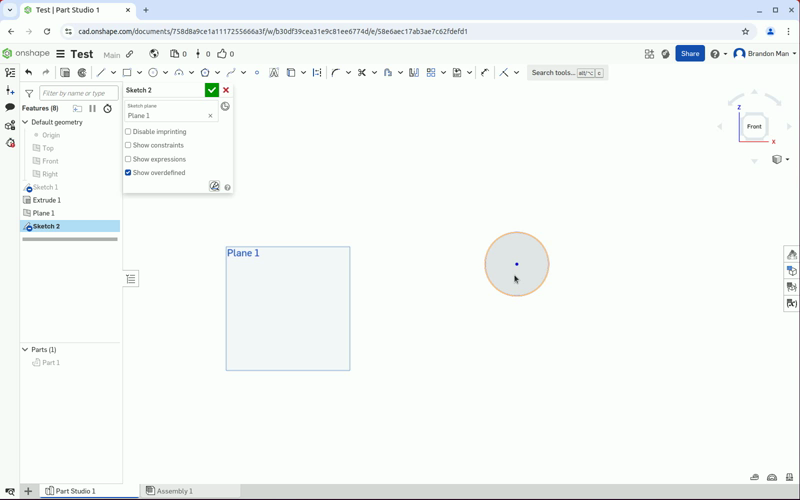
scroll(6)
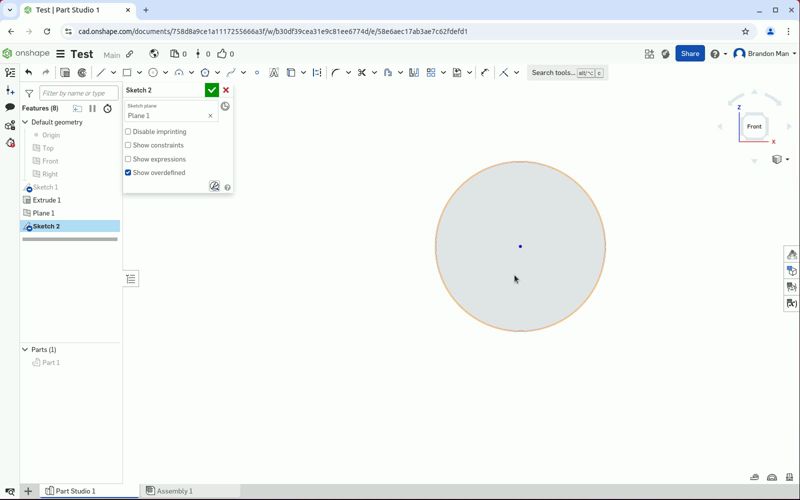
click(514, 274)
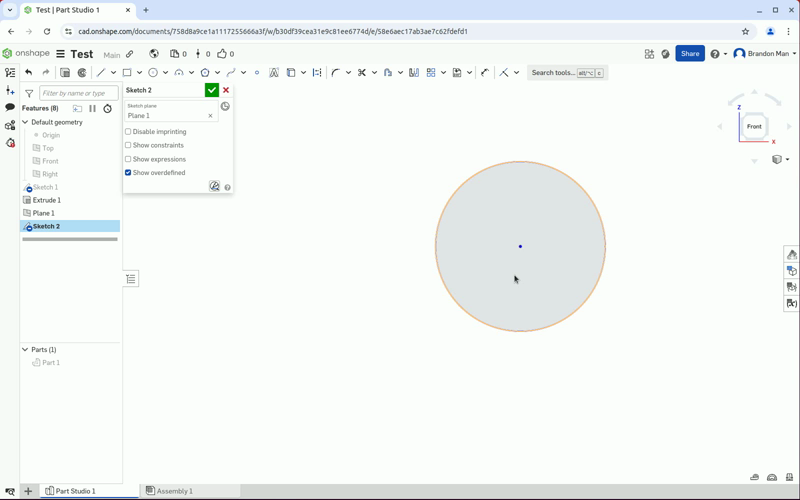
scroll(-6)
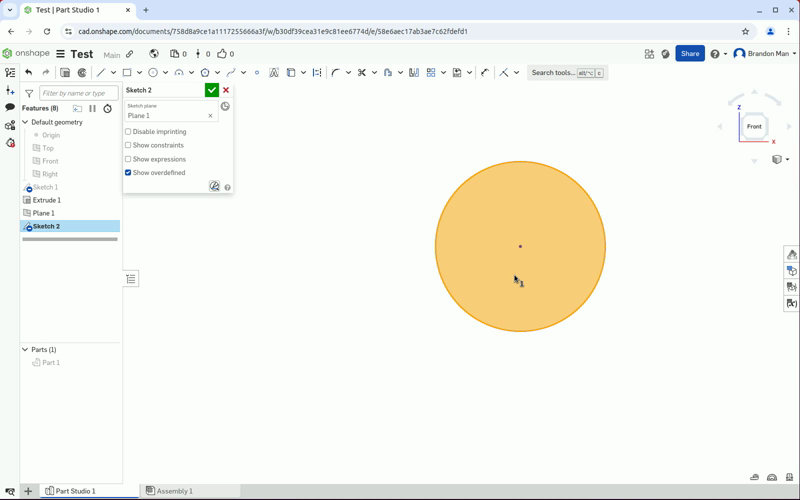
scroll(-6)
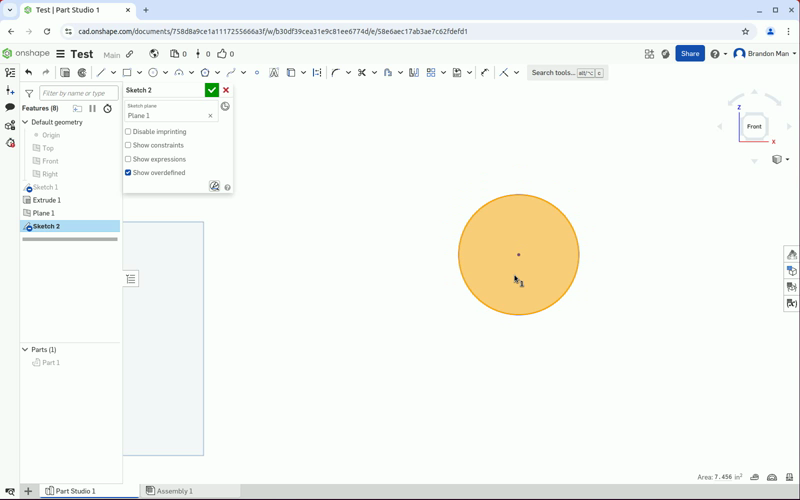
scroll(-6)
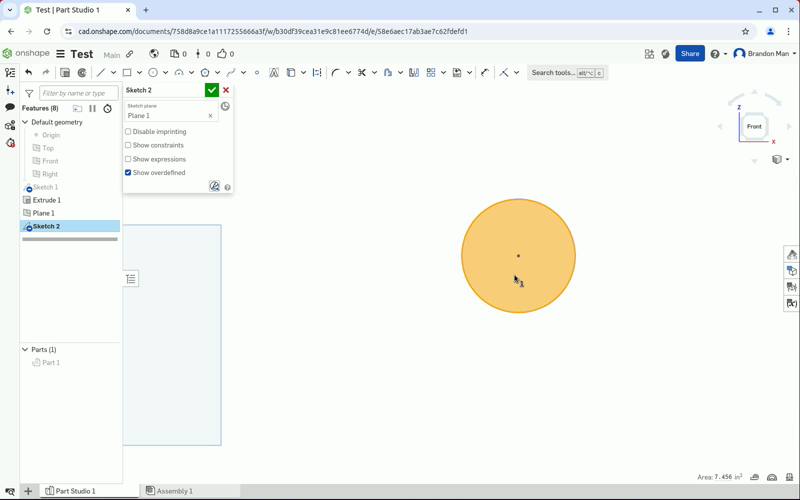
scroll(-6)
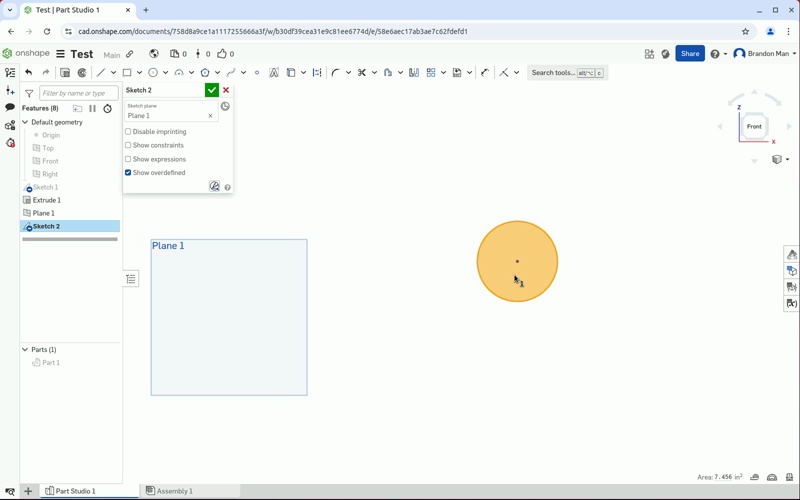
scroll(-6)
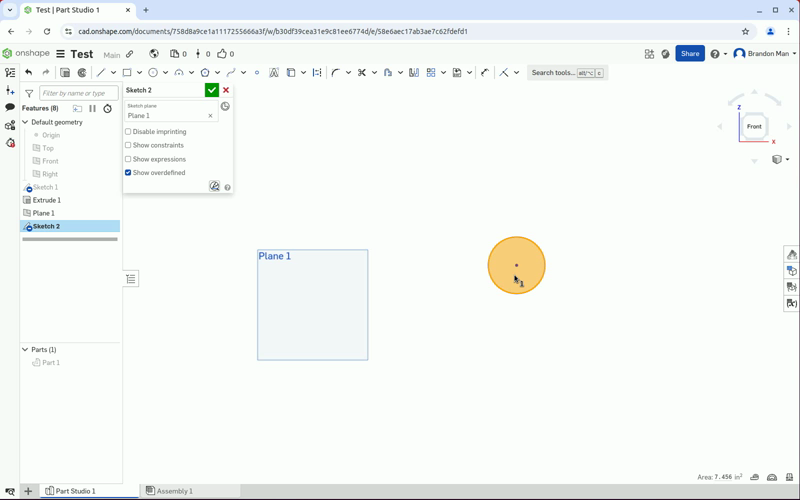
scroll(-6)
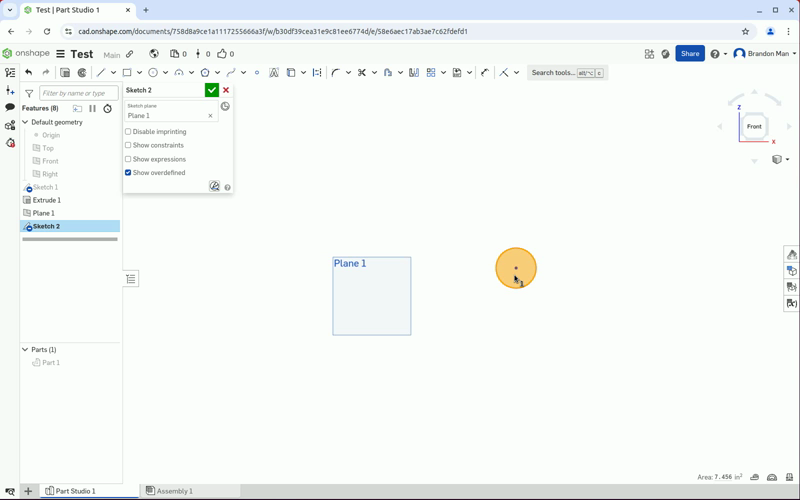
scroll(-6)
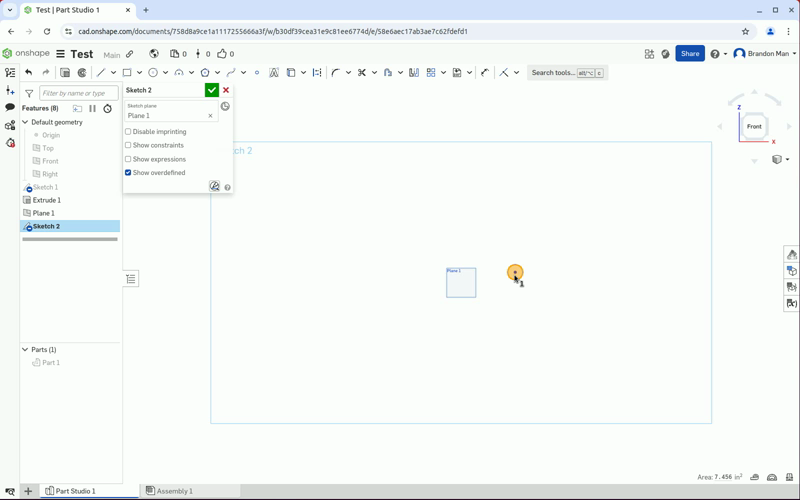
mouse_move(73, 352)
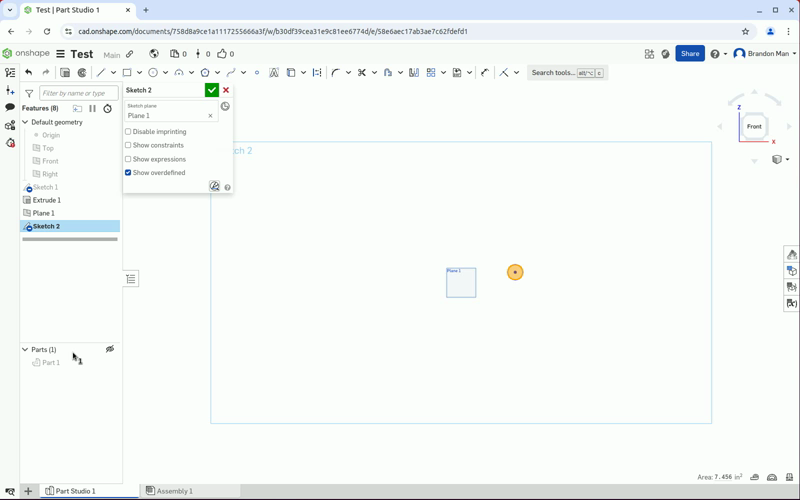
key(shift+y)
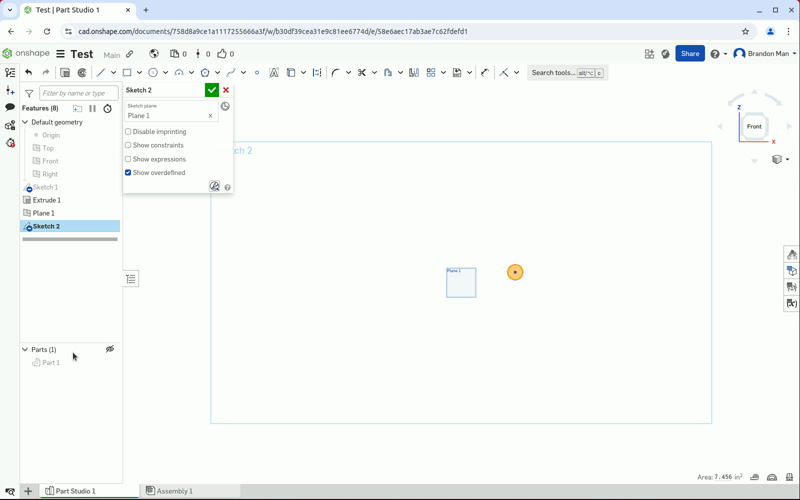
key(shift+e)
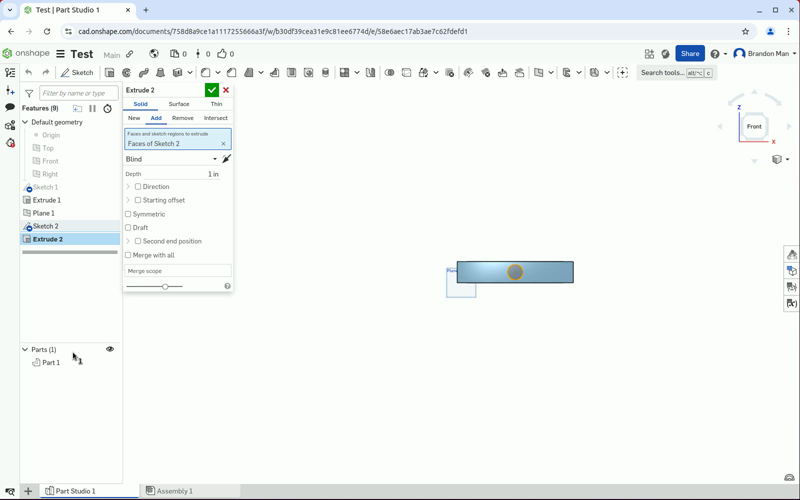
mouse_move(143, 106)
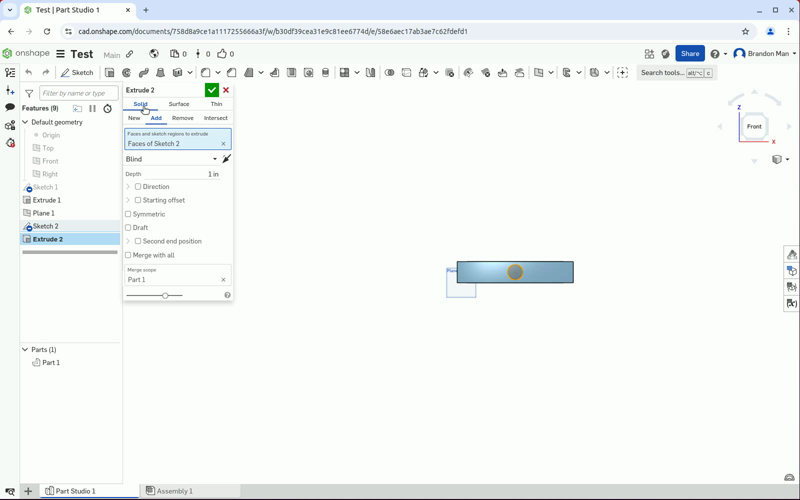
click(143, 106)
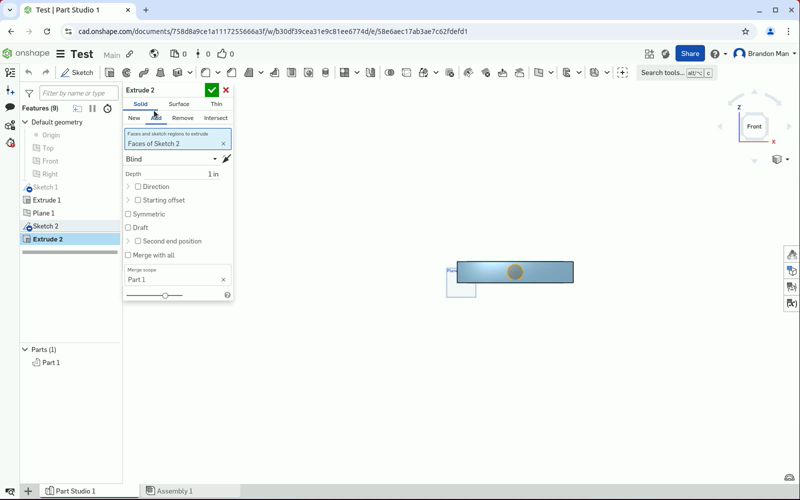
mouse_move(186, 120)
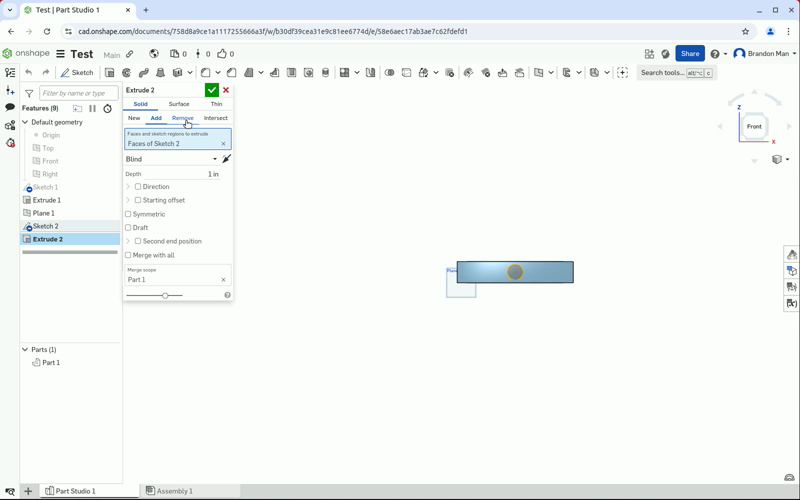
click(186, 120)
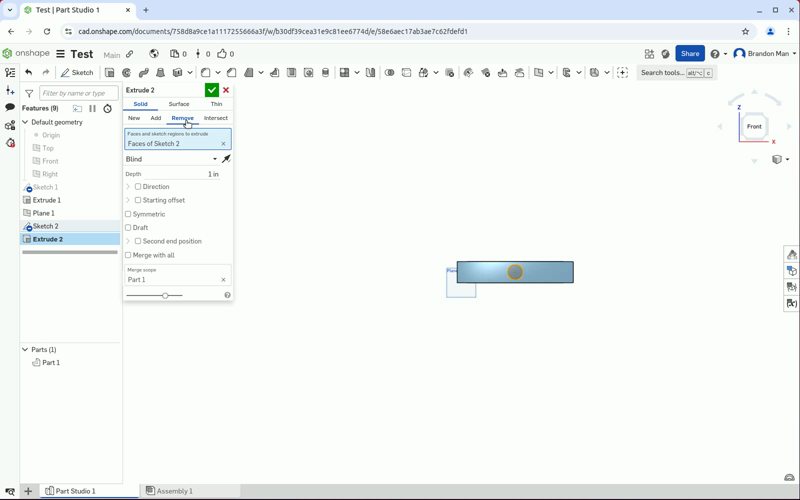
key(tab, 4)
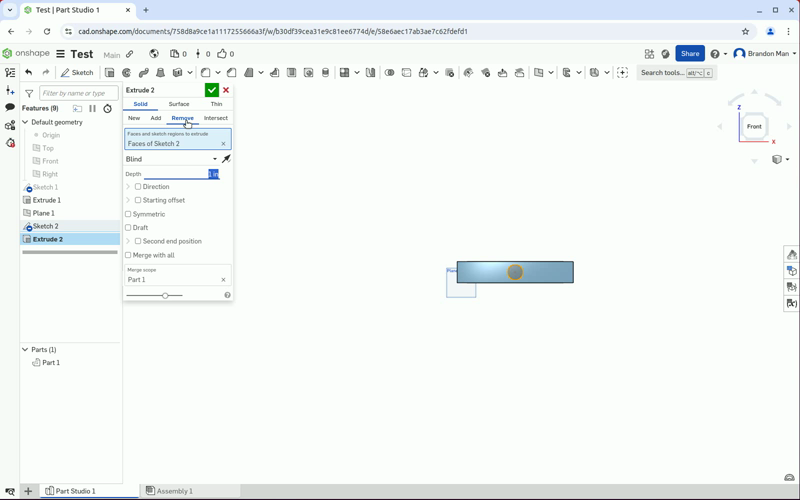
text(30.811)
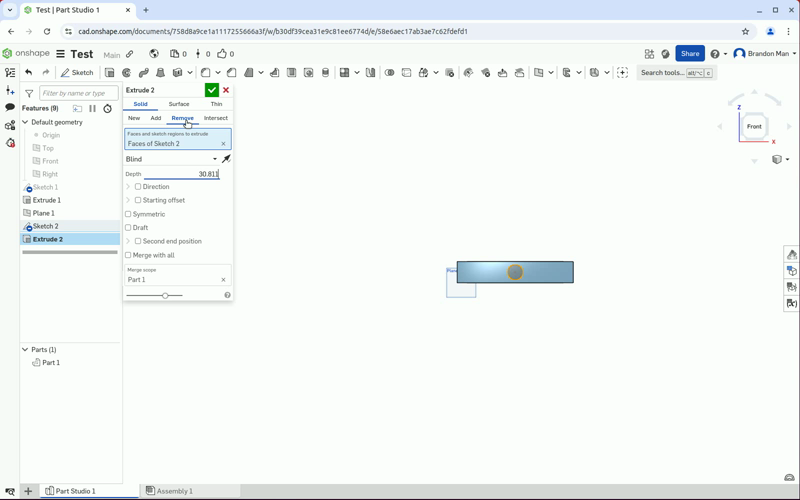
key(tab, 6)
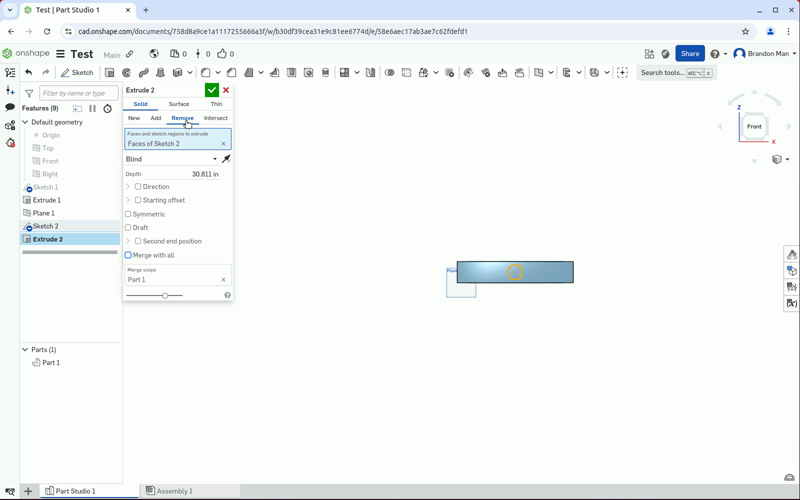
key(space)
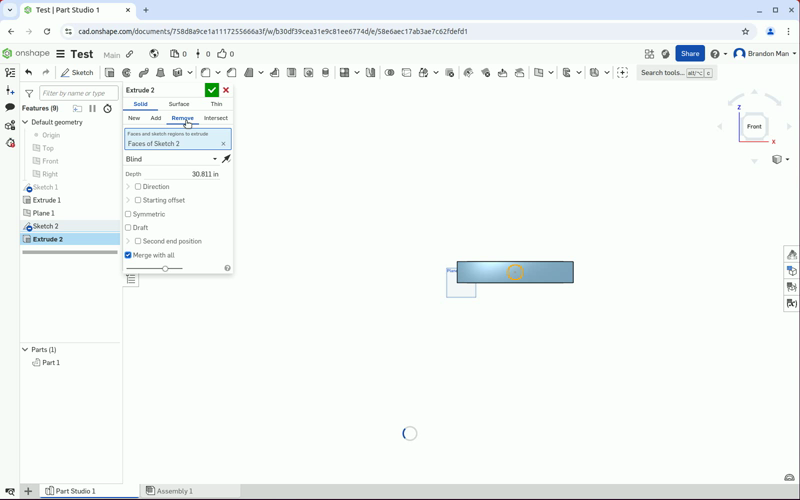
key(enter)
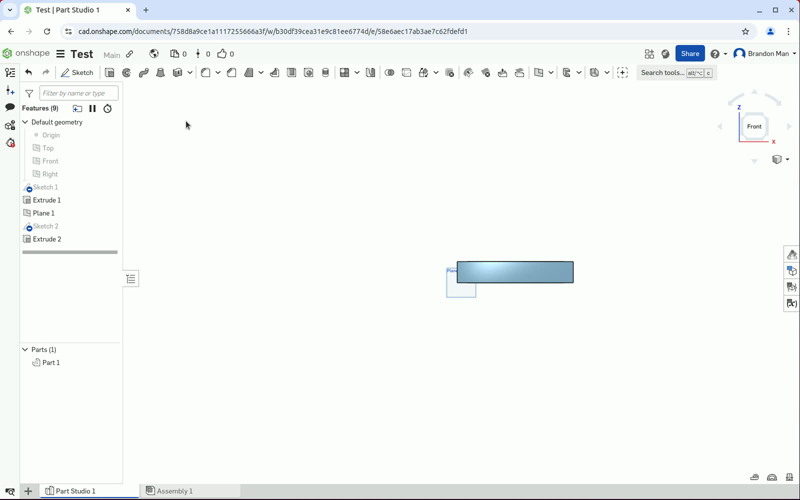
key(shift+h)
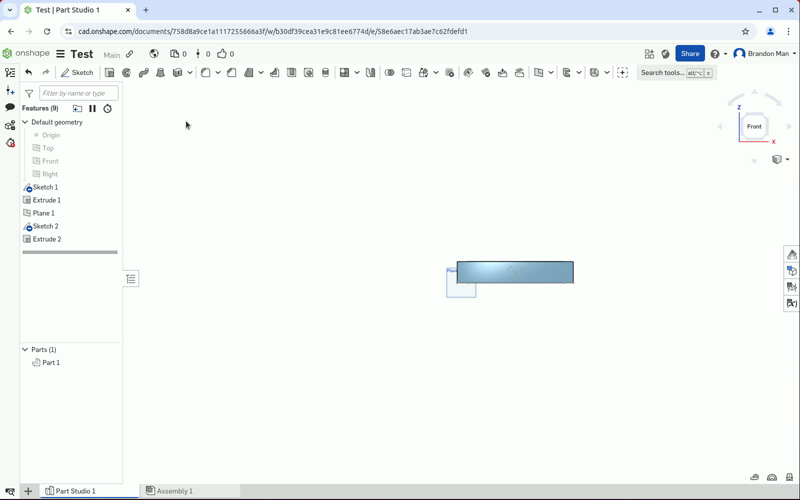
key(shift+h)
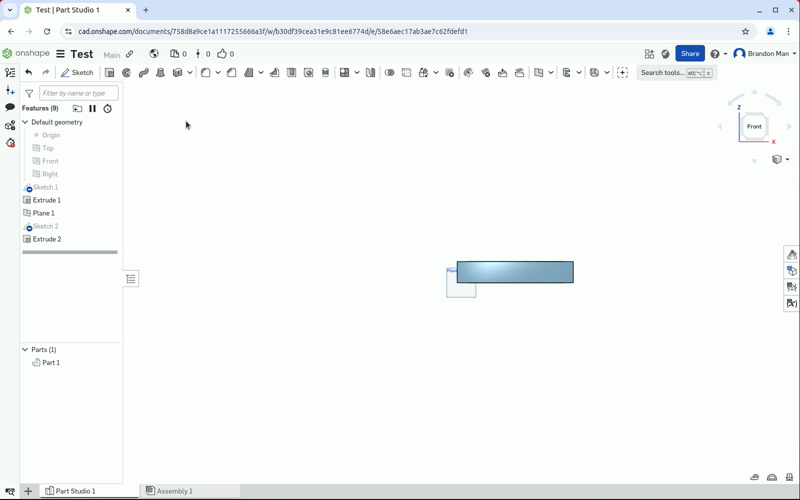
mouse_move(73, 189)
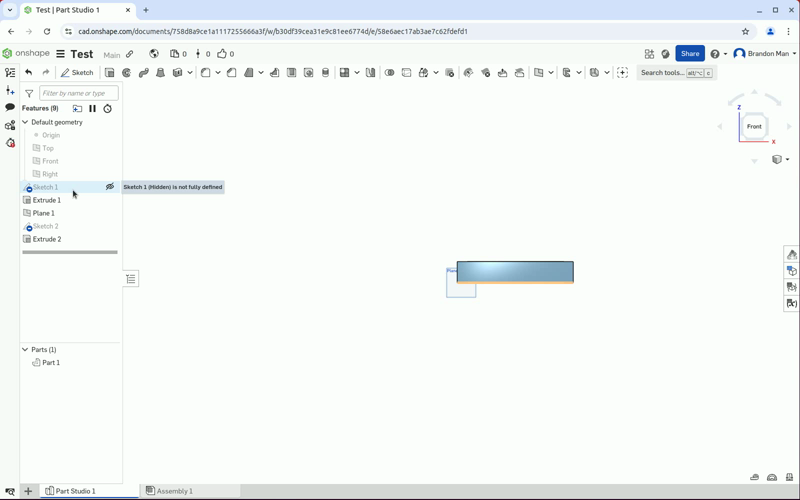
click(73, 189)
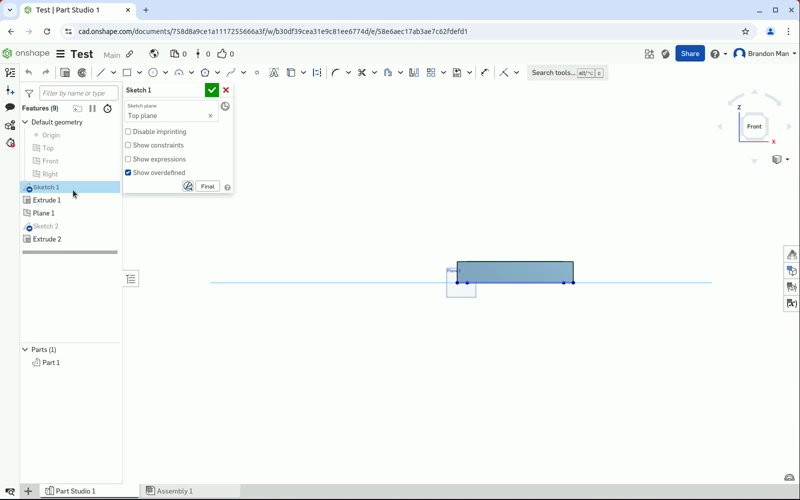
mouse_move(229, 92)
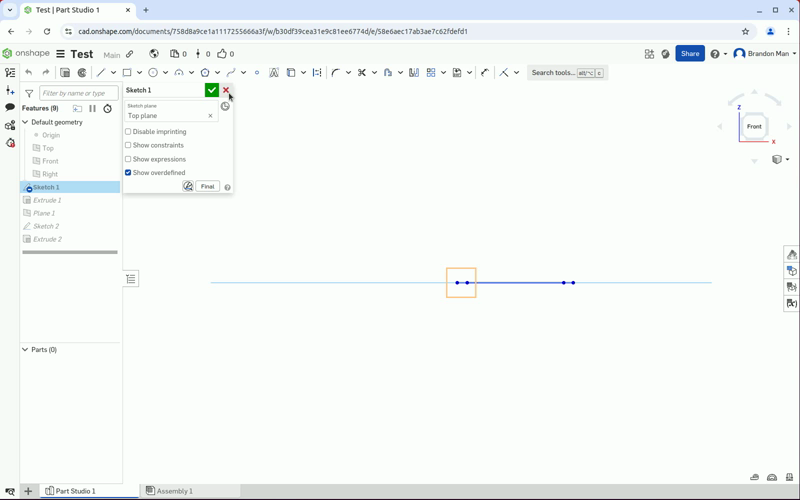
click(229, 92)
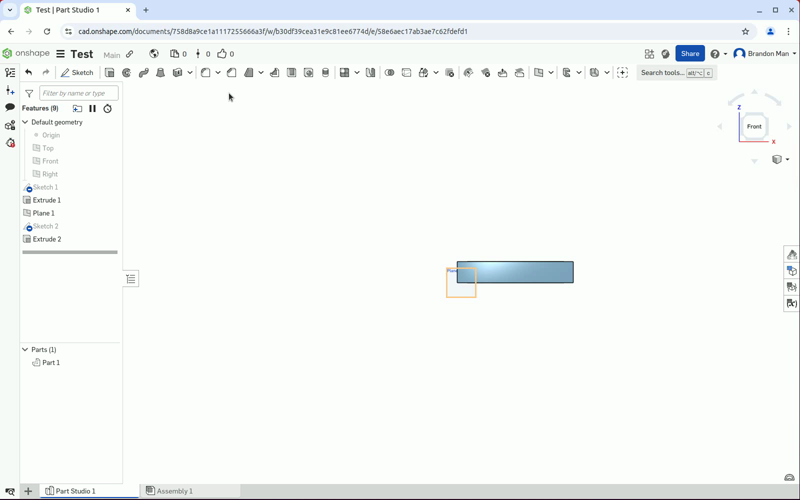
mouse_move(73, 352)
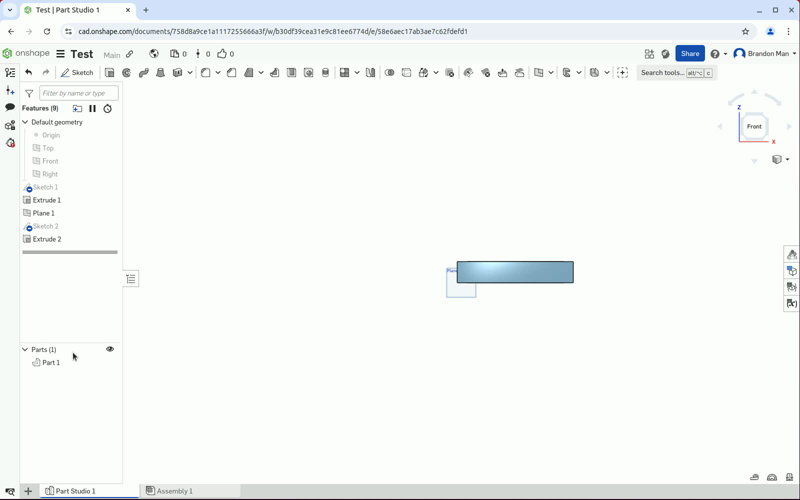
key(y)
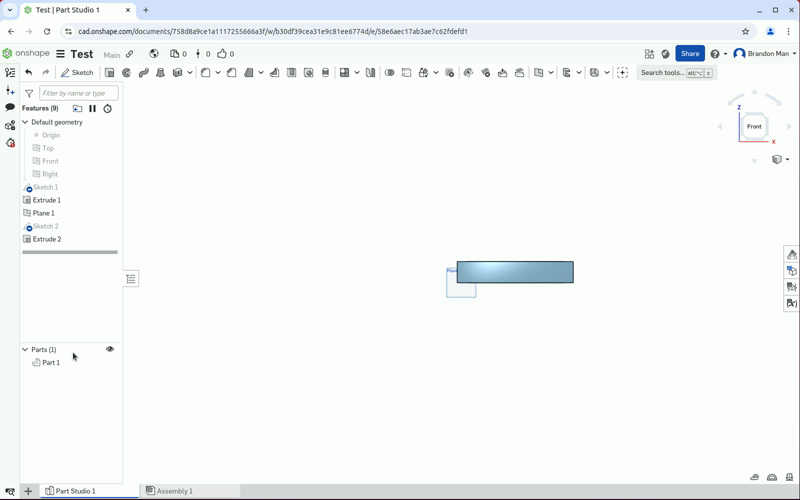
key(shift+p)
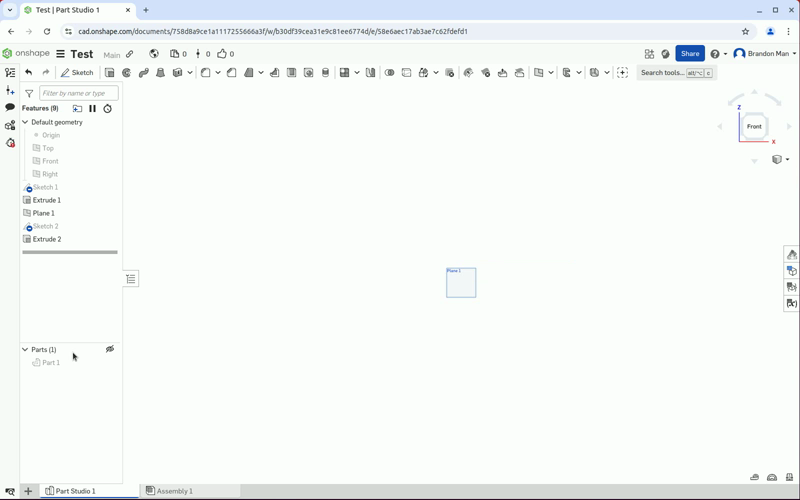
key(space)
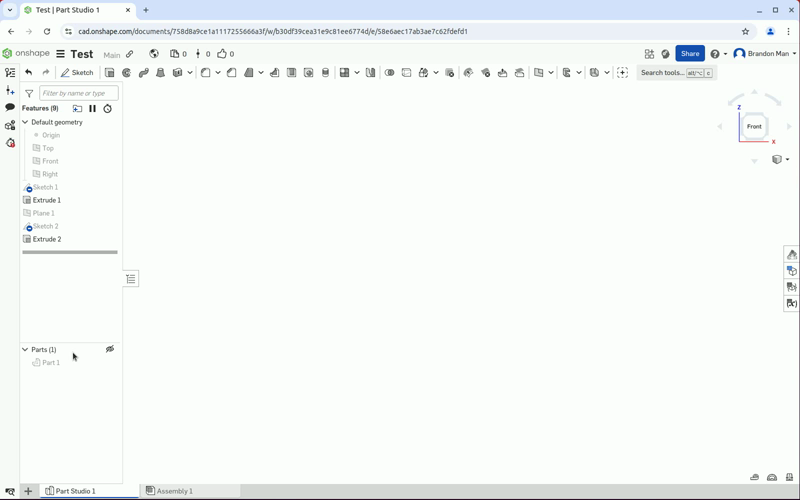
key_down(shift)
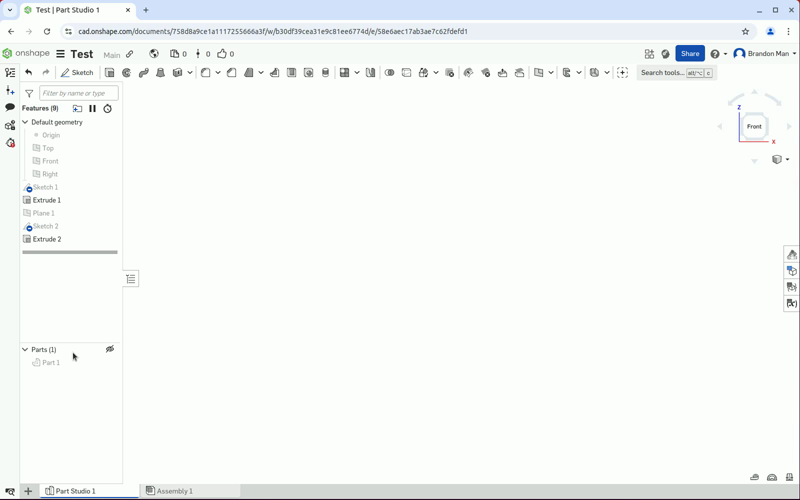
key(left)
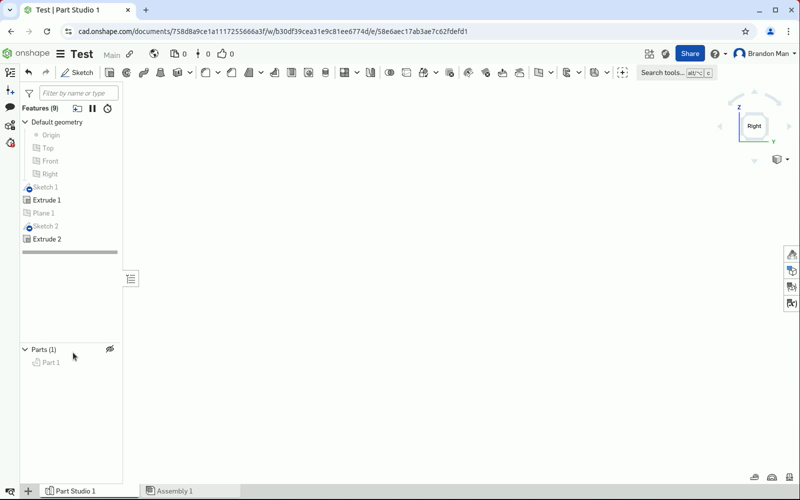
key_up(shift)
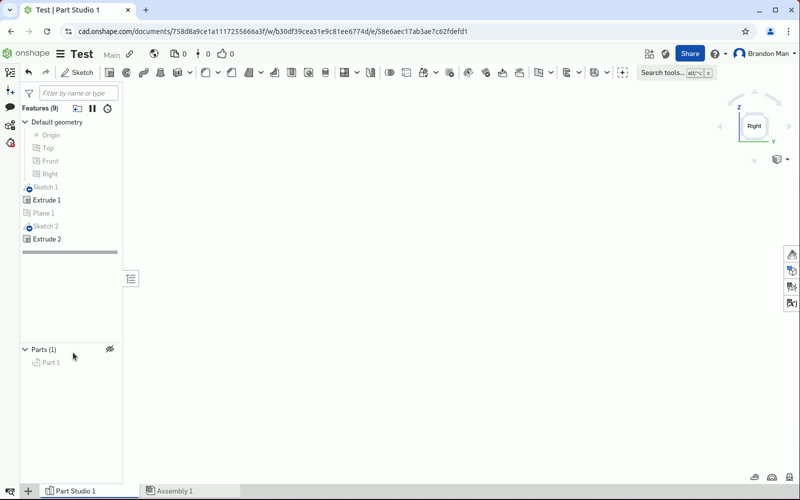
mouse_move(73, 352)
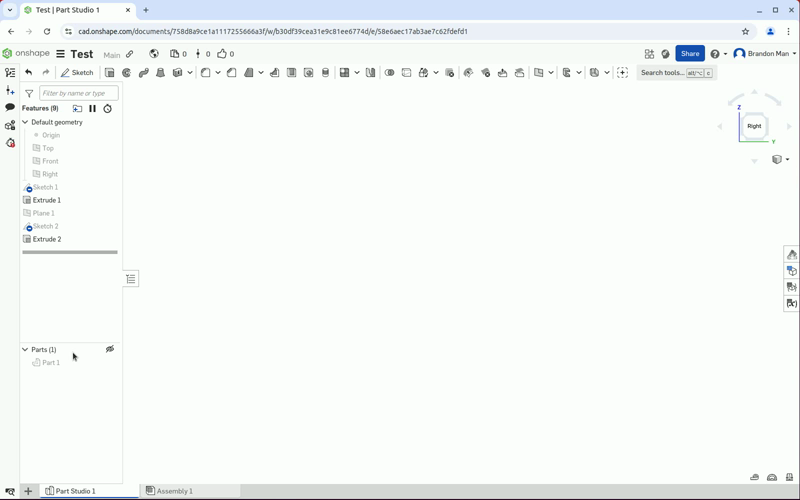
key(shift+y)
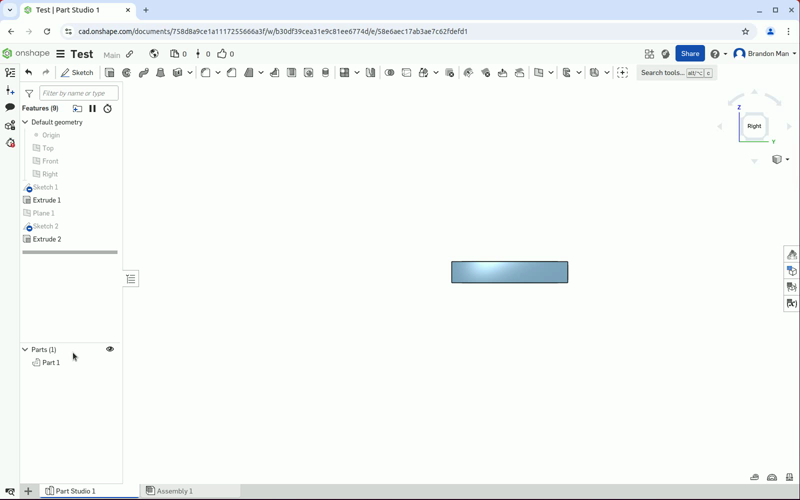
mouse_move(541, 75)
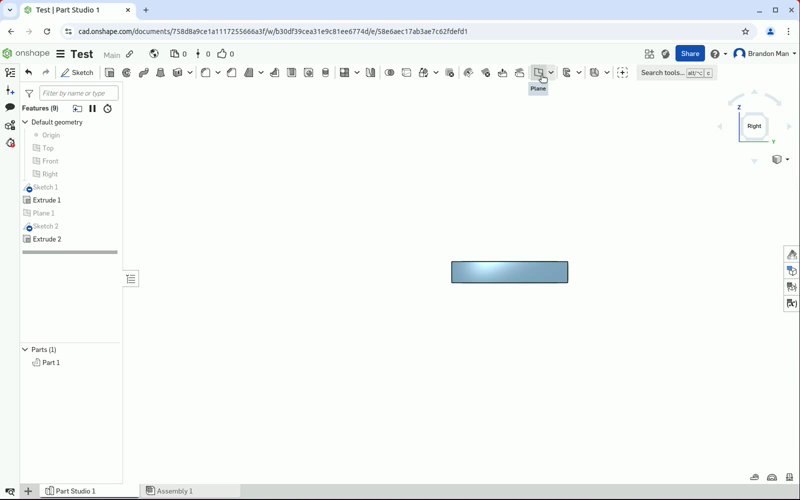
click(541, 75)
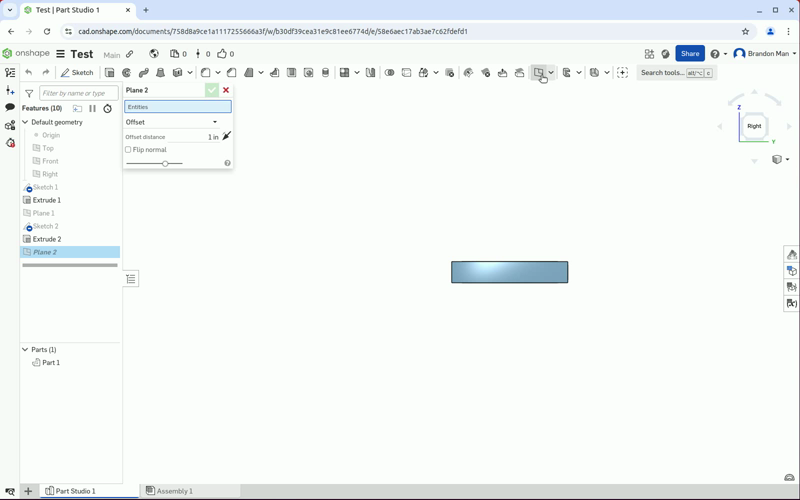
mouse_move(73, 176)
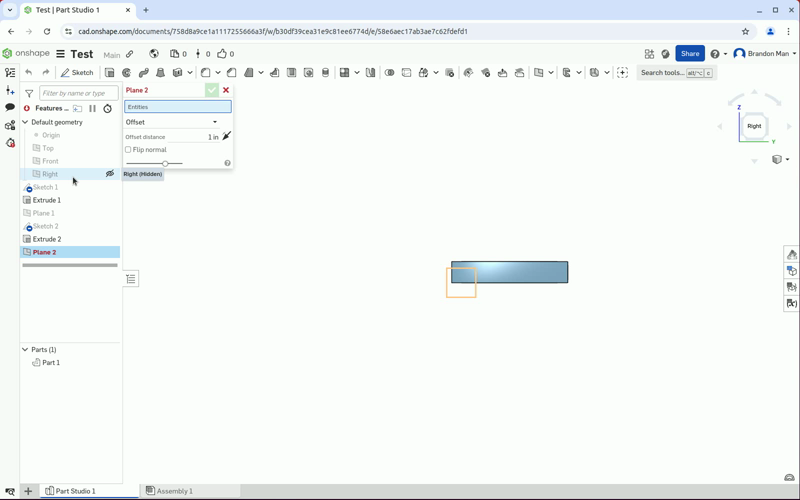
click(73, 176)
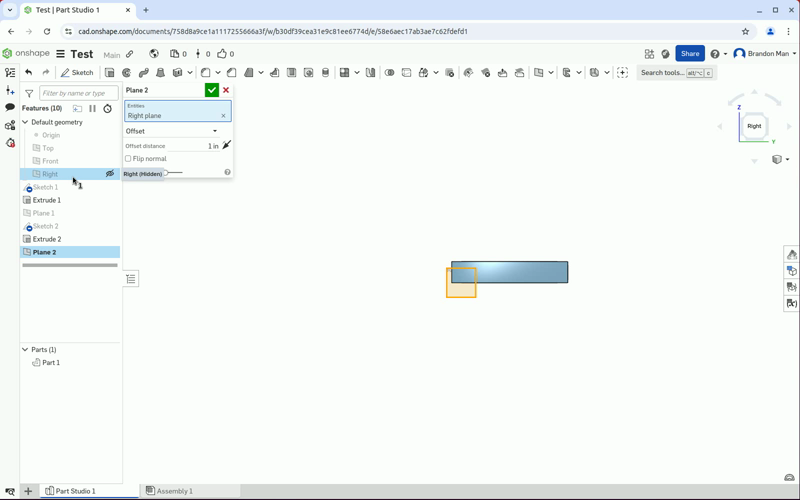
key(tab, 2)
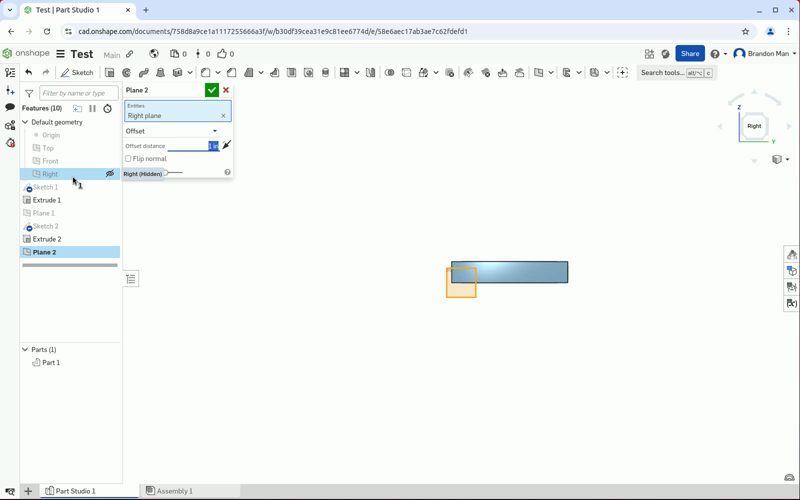
text(0.709)
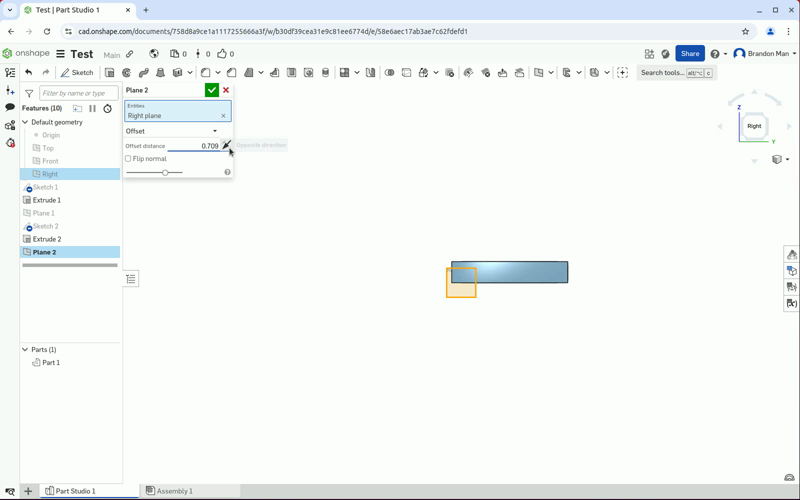
mouse_move(229, 147)
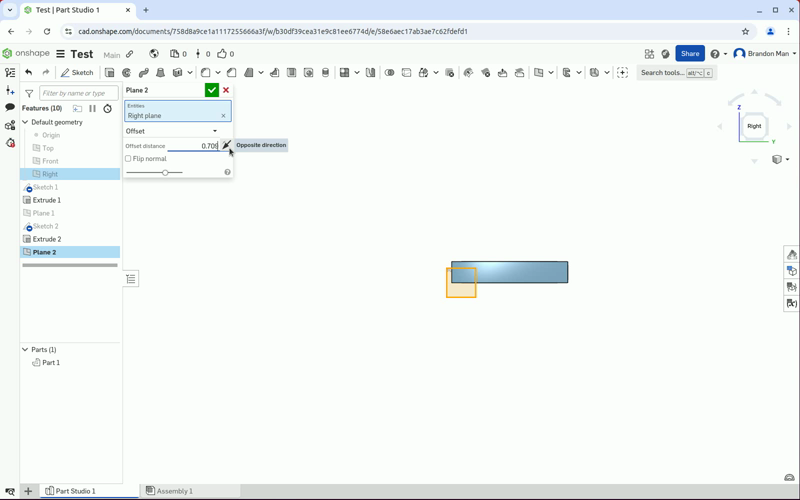
click(229, 147)
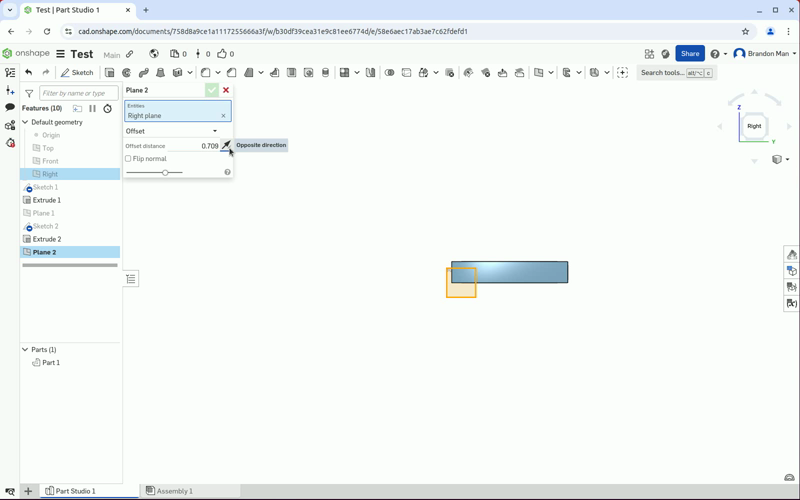
key(enter, 2)
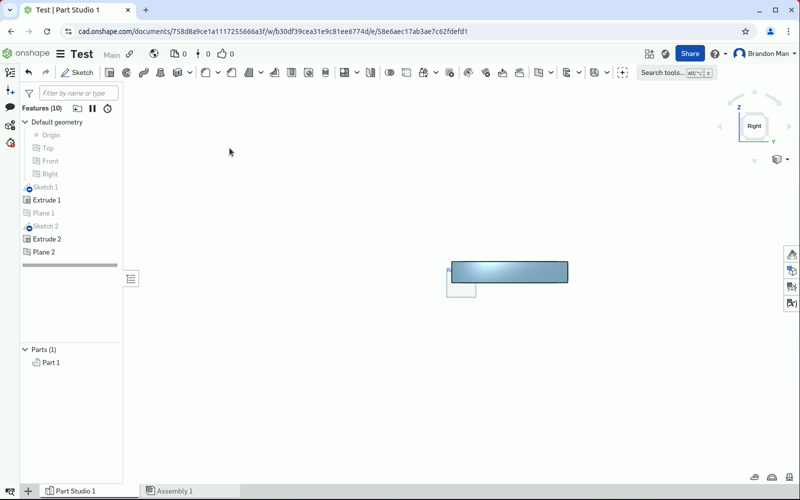
key(shift+s)
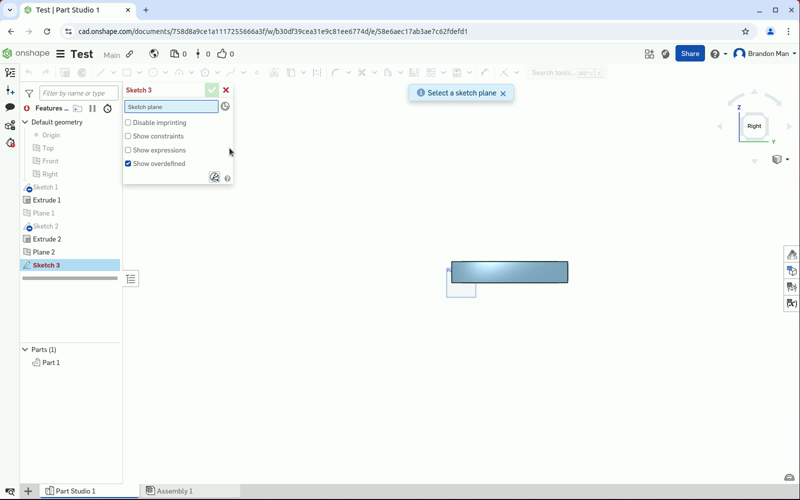
mouse_move(73, 254)
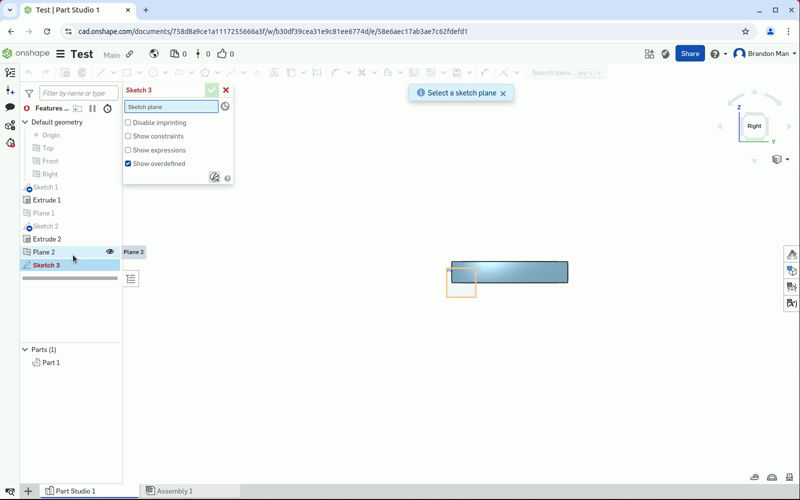
click(73, 254)
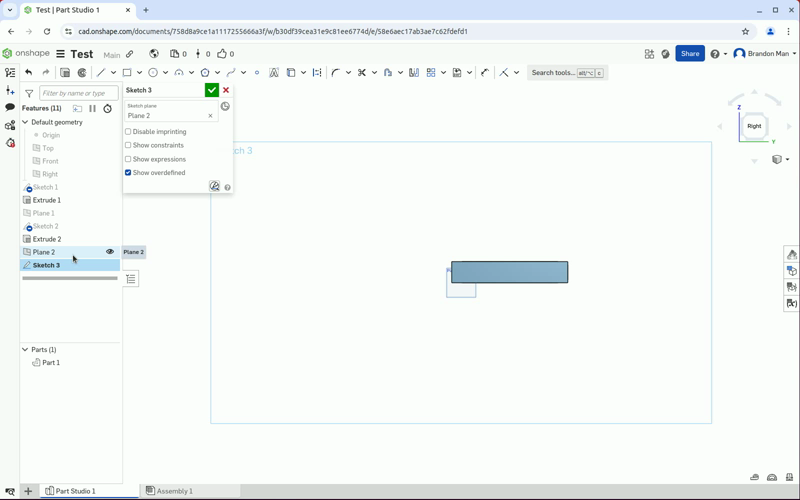
mouse_move(73, 352)
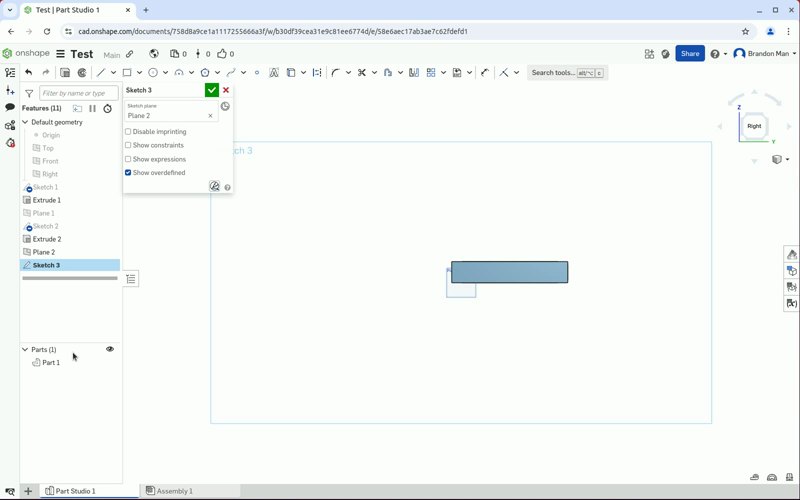
key(y)
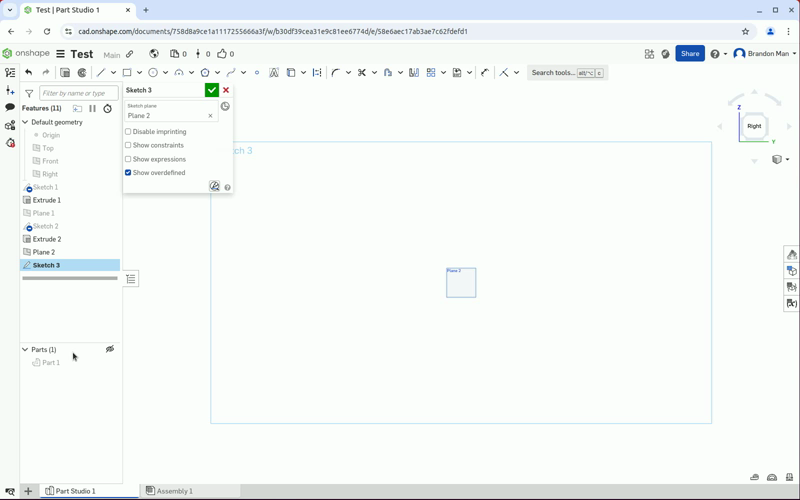
key(c)
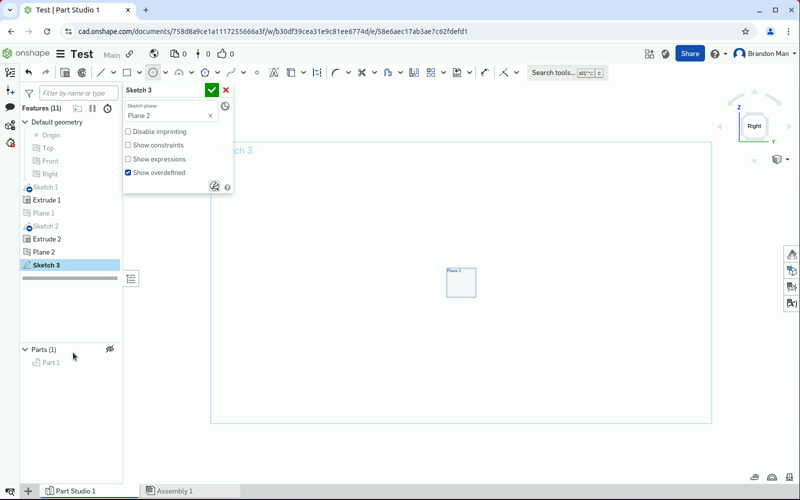
key_down(shift)
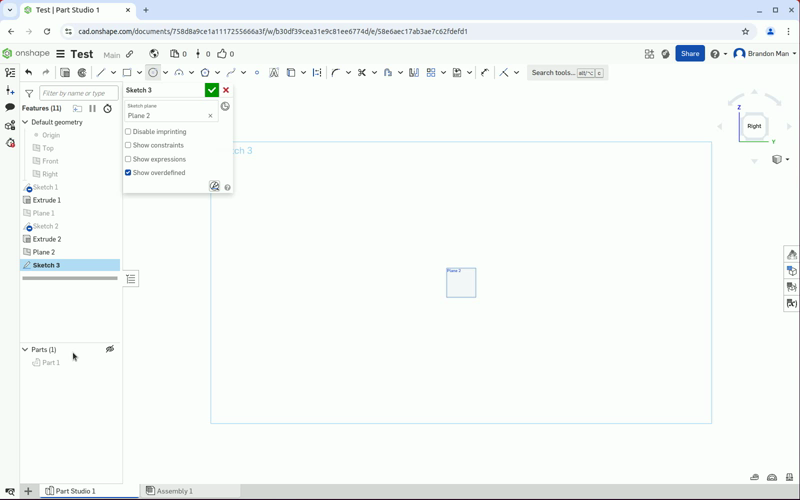
mouse_move(509, 272)
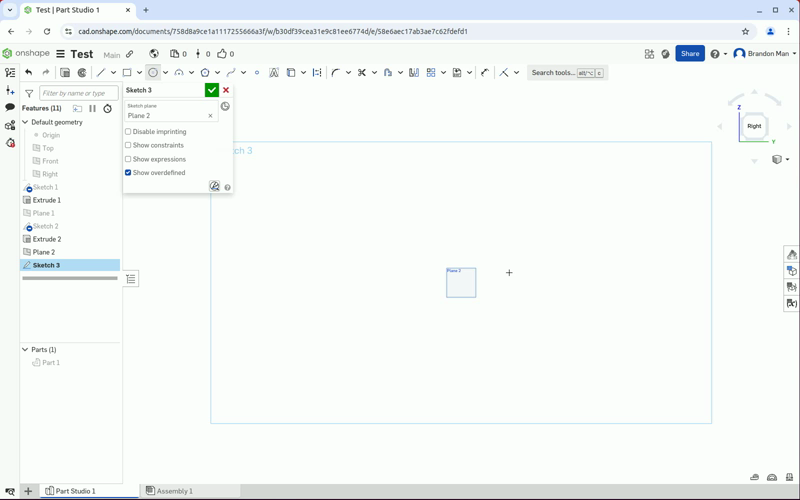
click(509, 272)
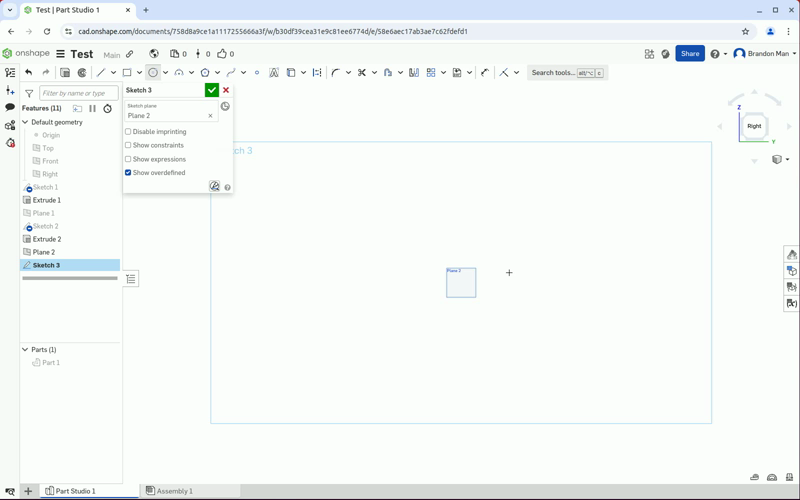
key_up(shift)
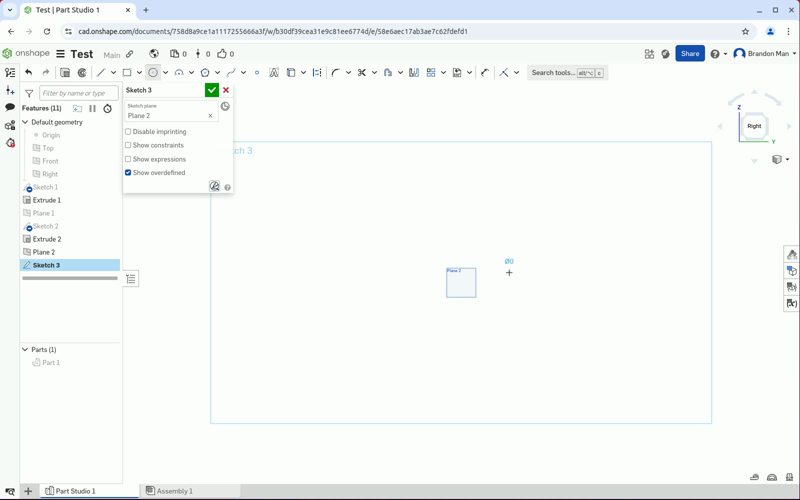
mouse_move(516, 272)
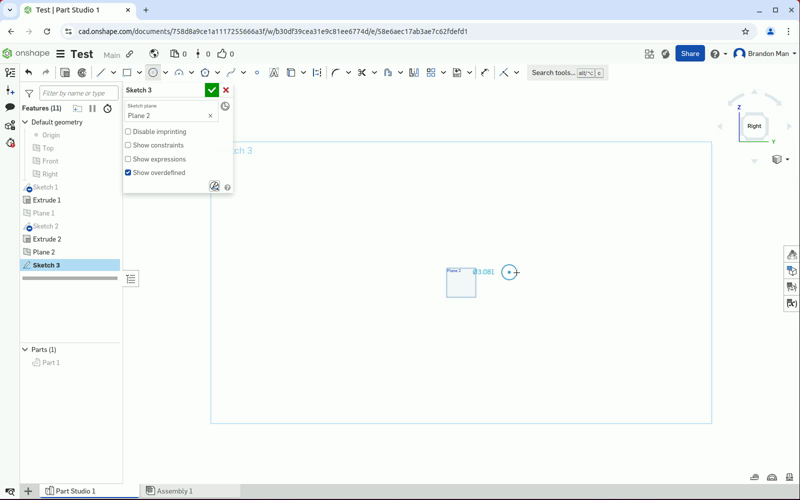
click(516, 272)
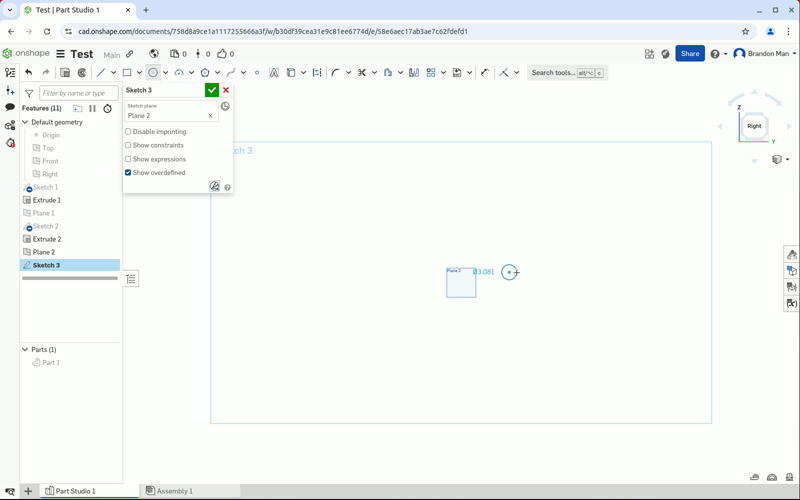
key(esc)
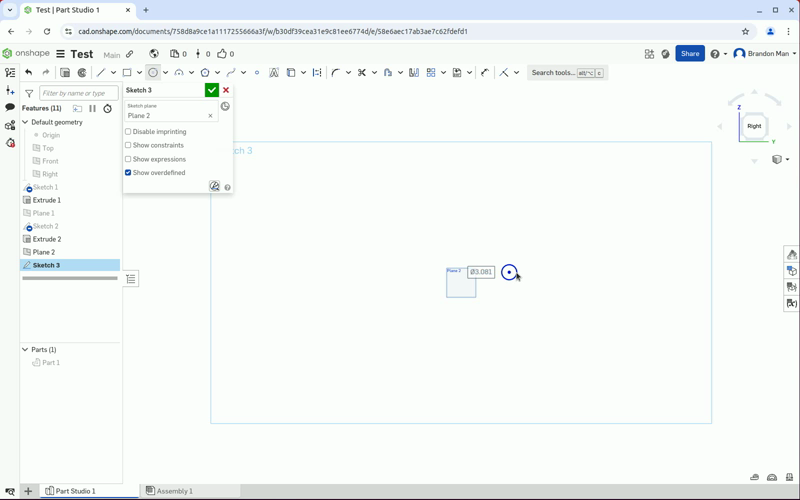
mouse_move(507, 273)
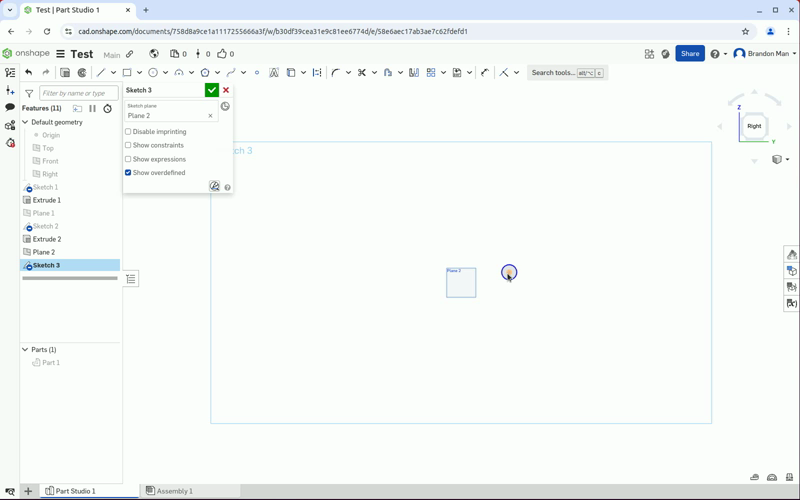
scroll(6)
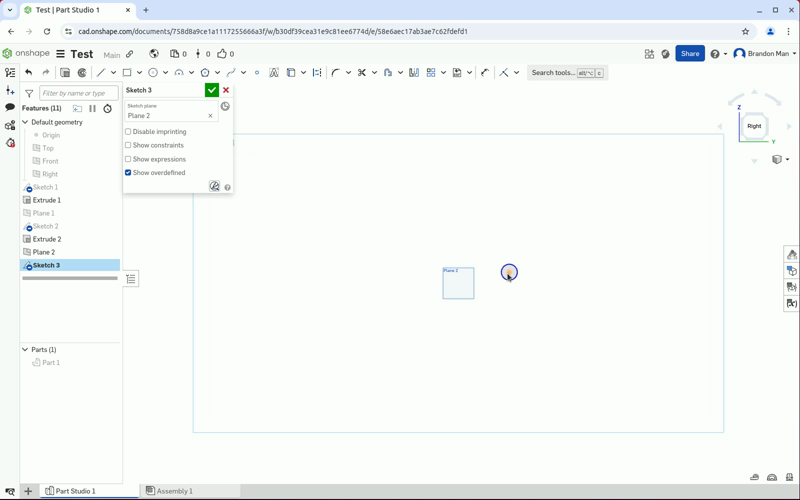
scroll(6)
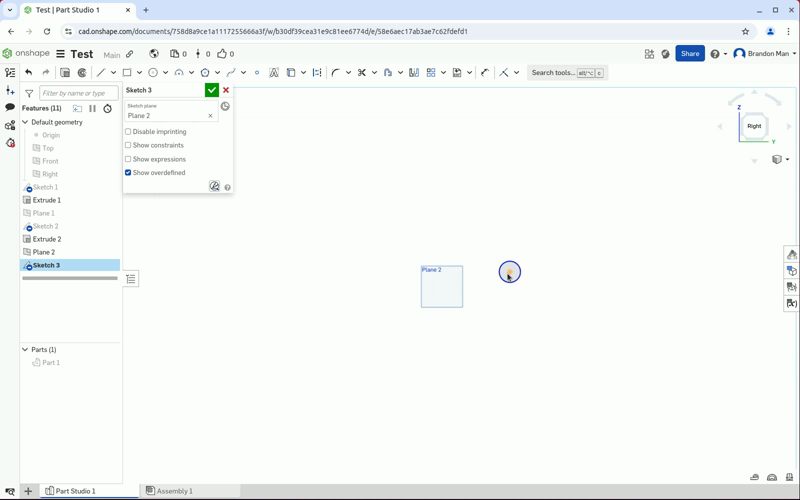
scroll(6)
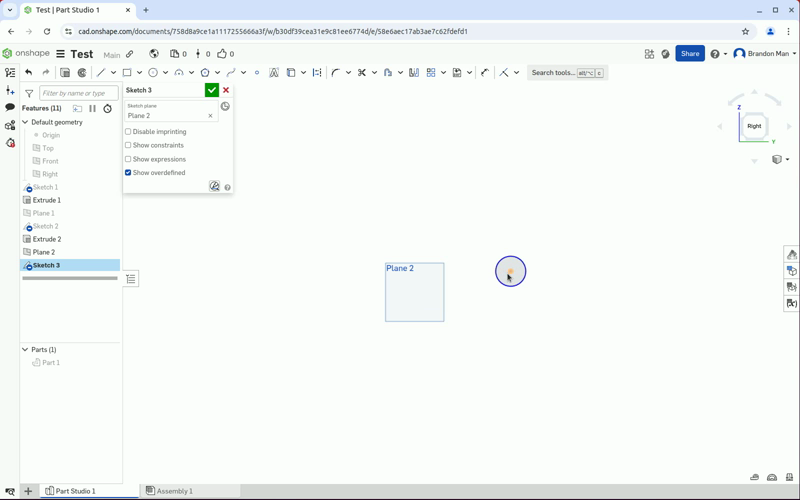
scroll(6)
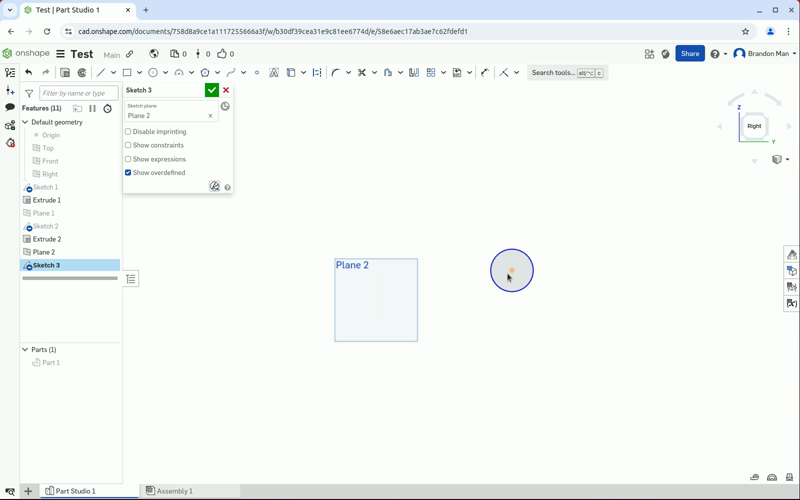
scroll(6)
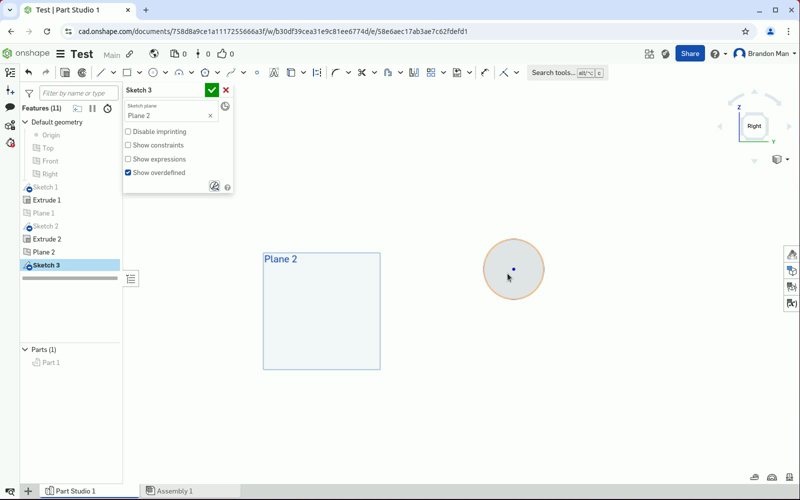
scroll(6)
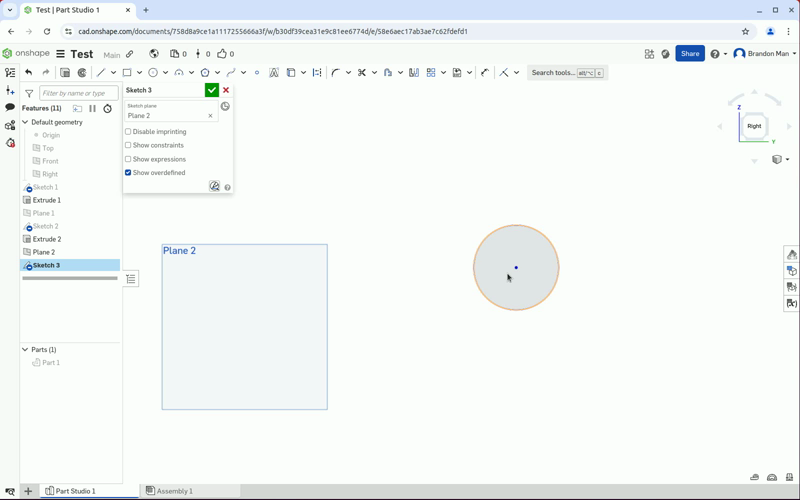
scroll(6)
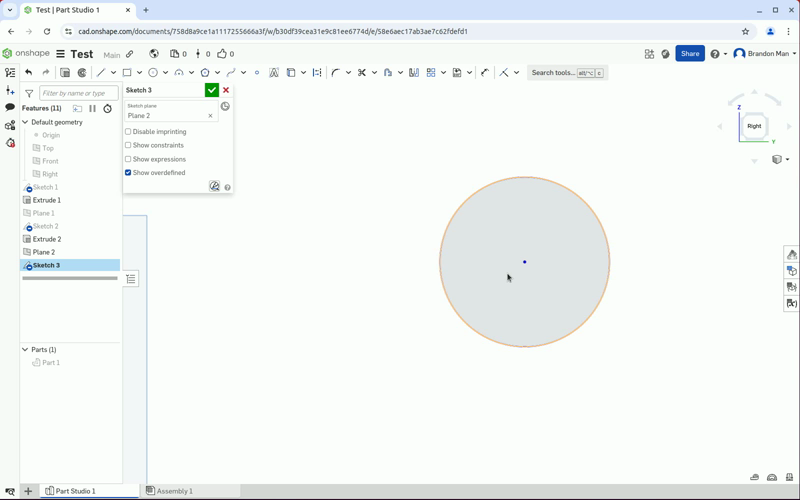
click(507, 273)
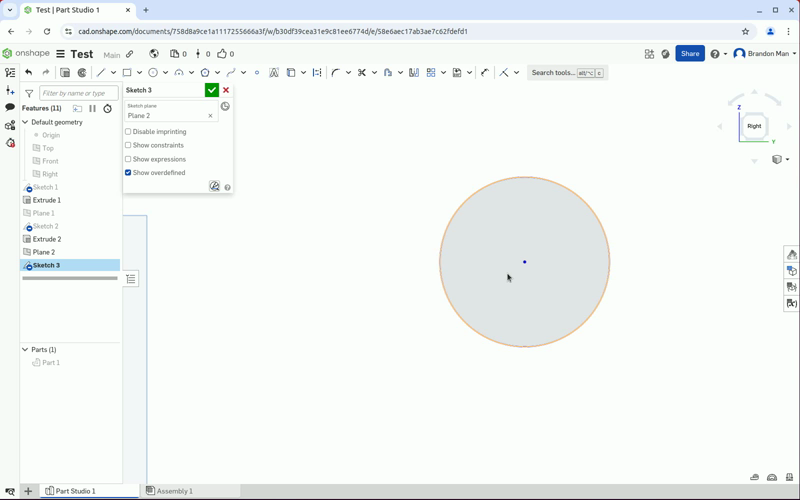
scroll(-6)
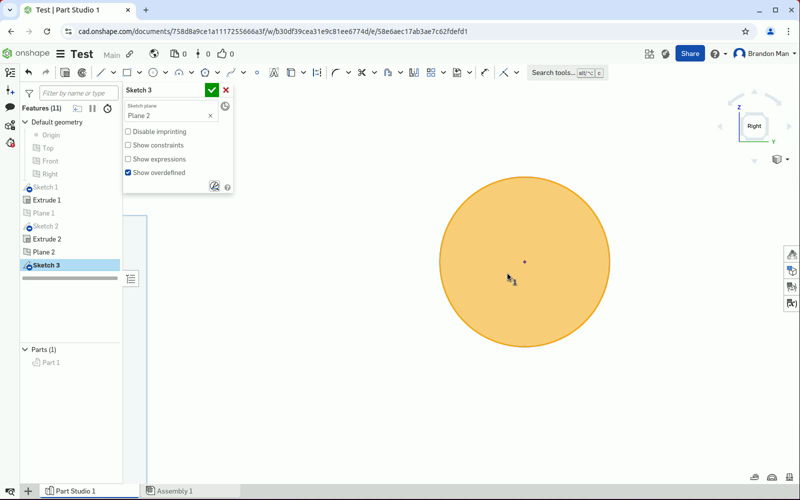
scroll(-6)
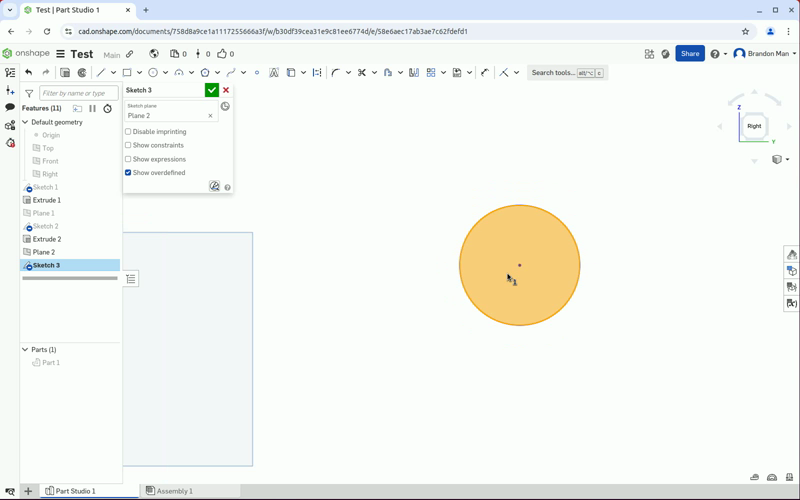
scroll(-6)
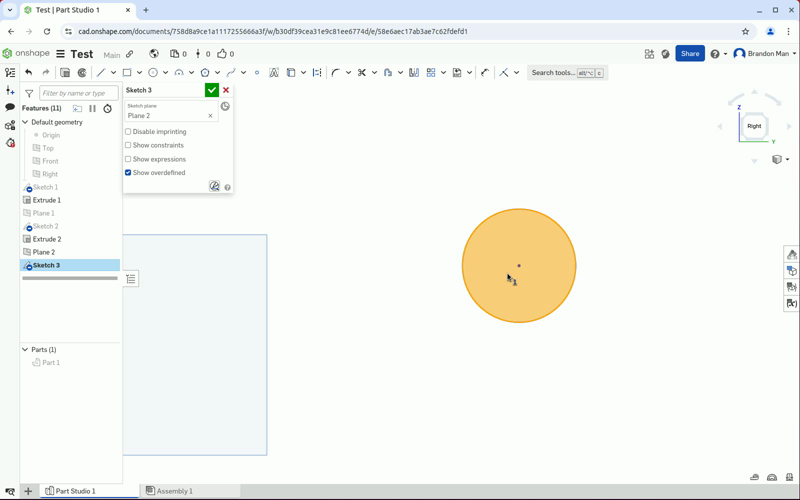
scroll(-6)
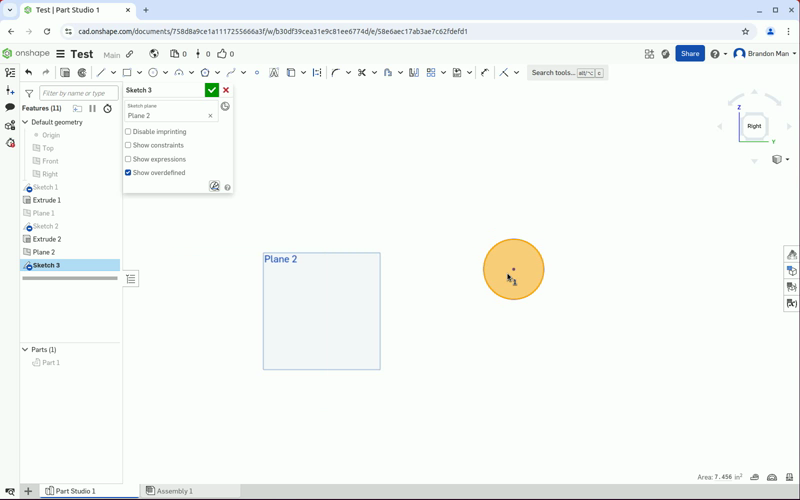
scroll(-6)
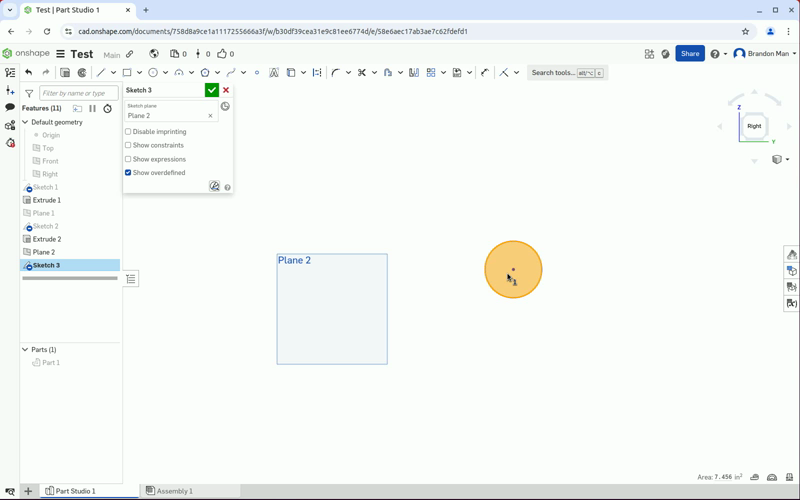
scroll(-6)
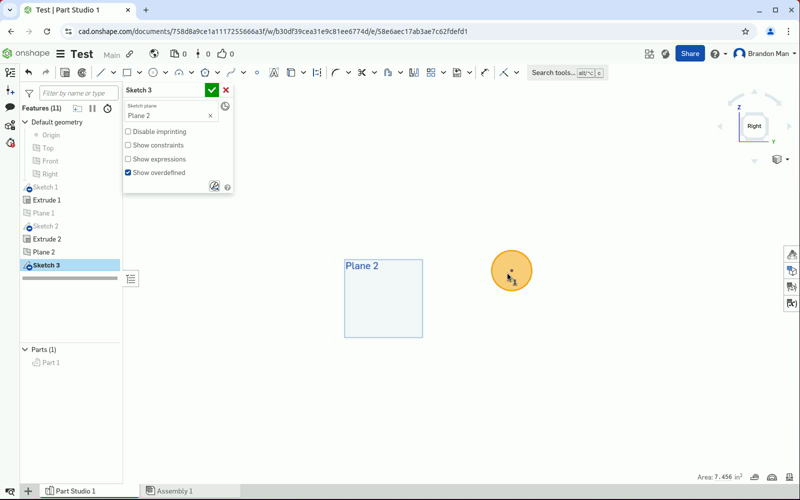
scroll(-6)
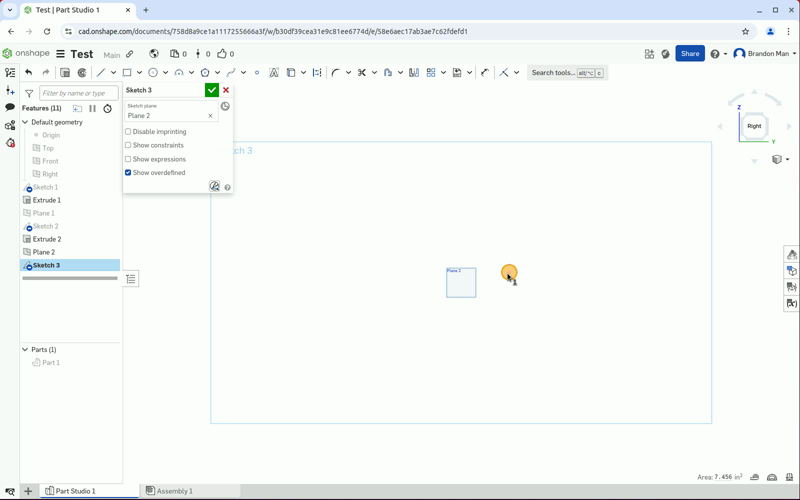
mouse_move(73, 352)
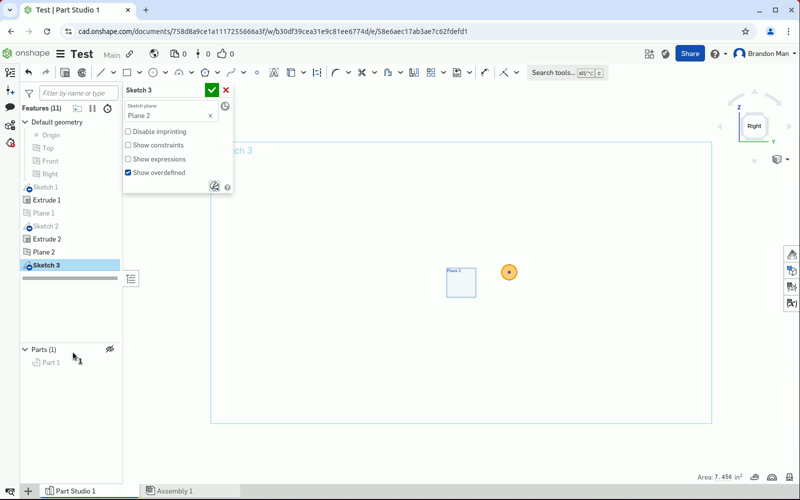
key(shift+y)
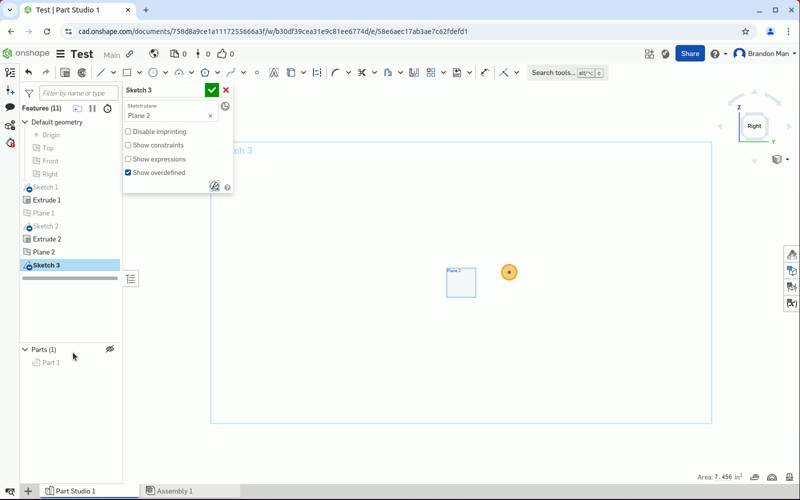
key(shift+e)
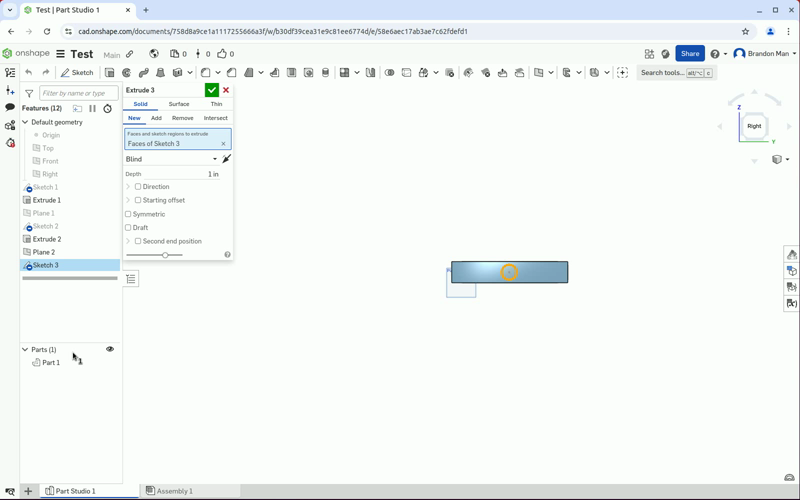
mouse_move(143, 106)
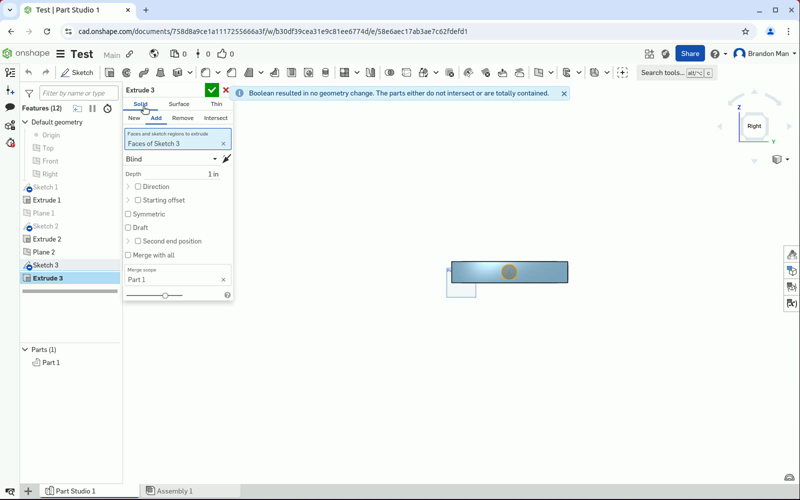
click(143, 106)
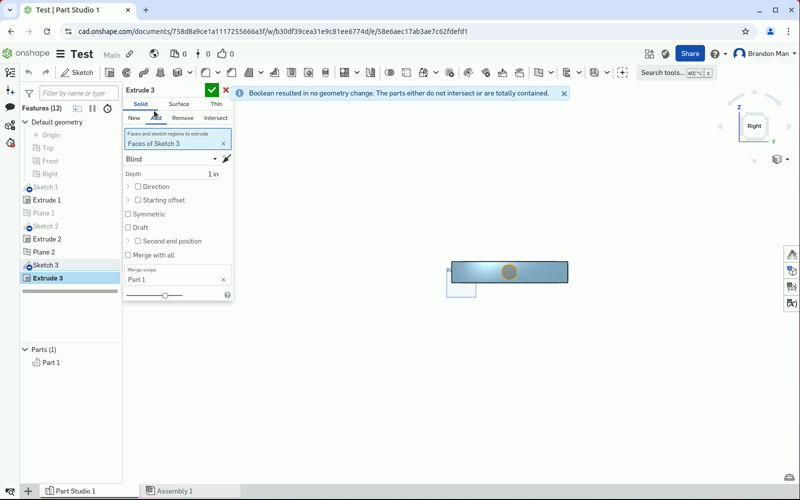
mouse_move(186, 120)
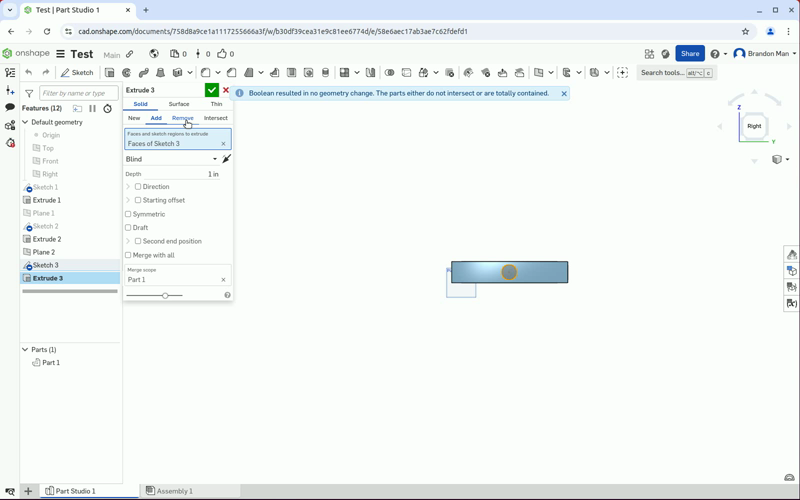
click(186, 120)
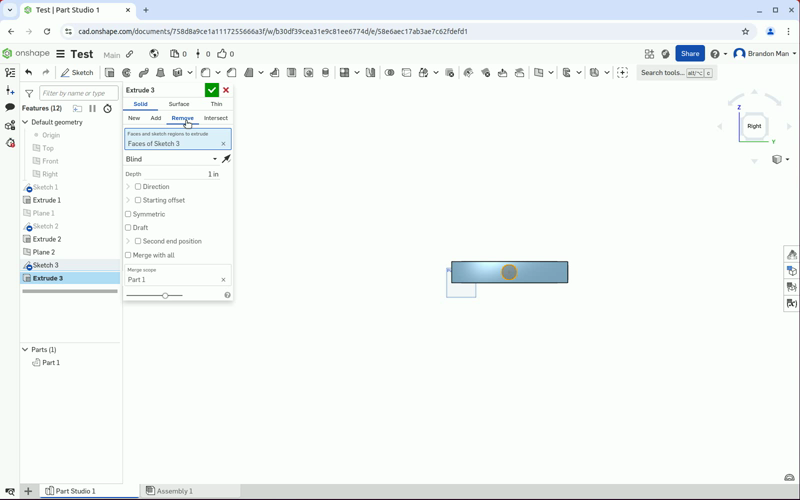
key(tab, 4)
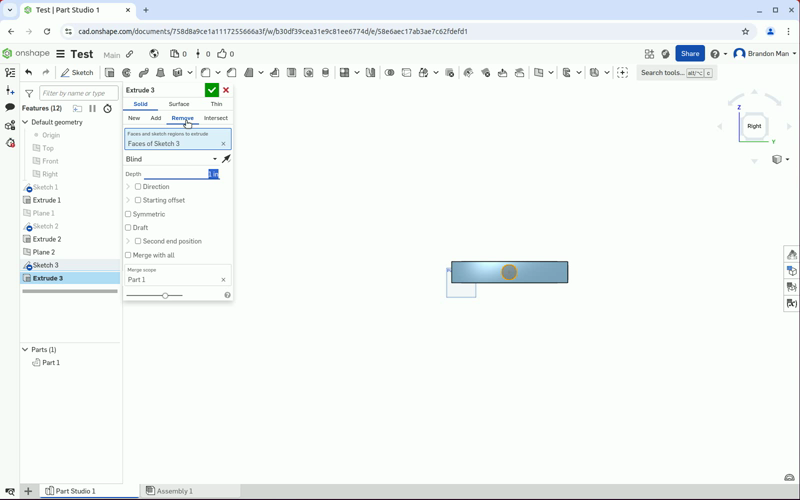
text(30.811)
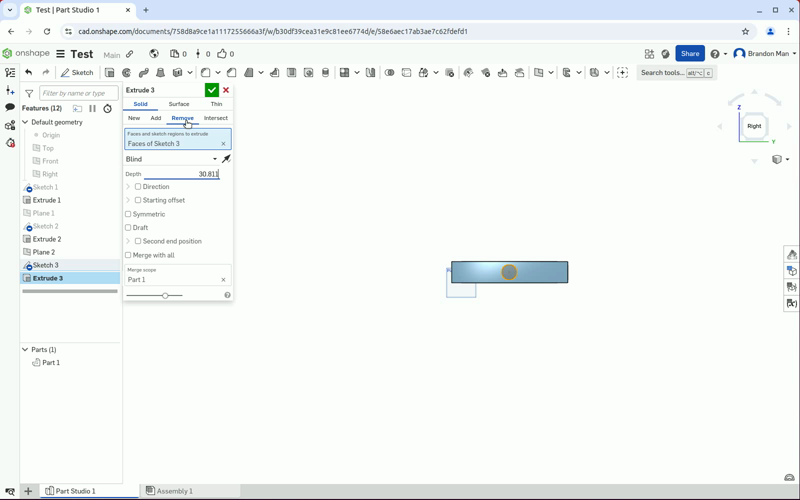
key(tab, 6)
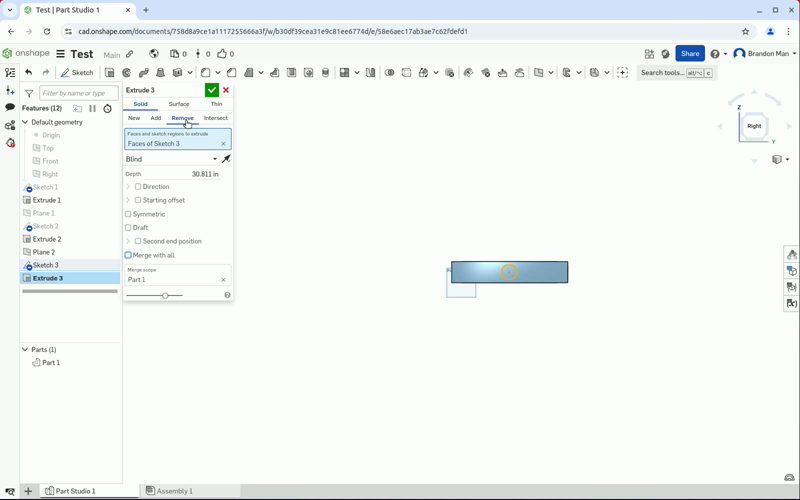
key(space)
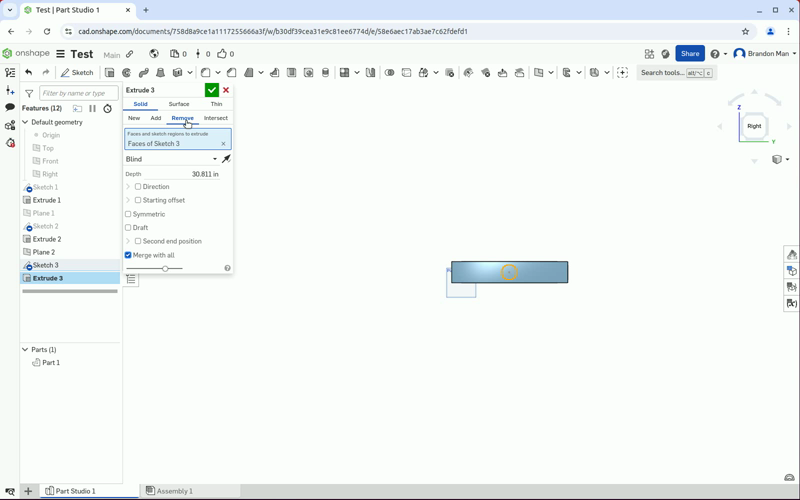
key(enter)
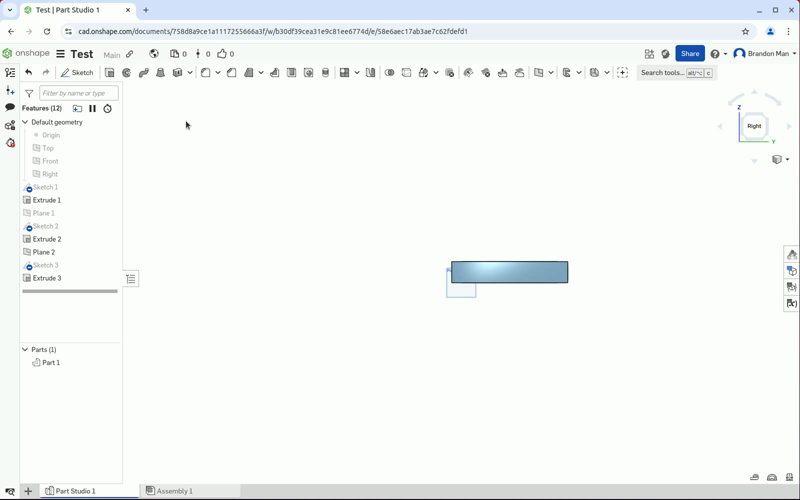
key(shift+h)
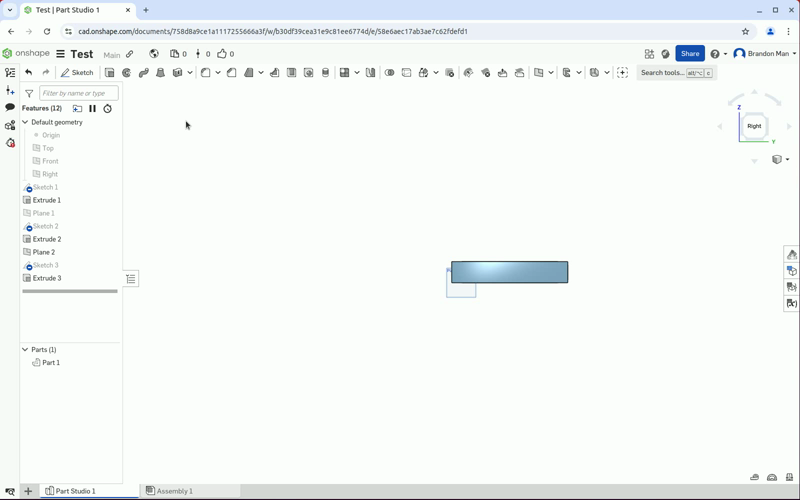
key(shift+h)
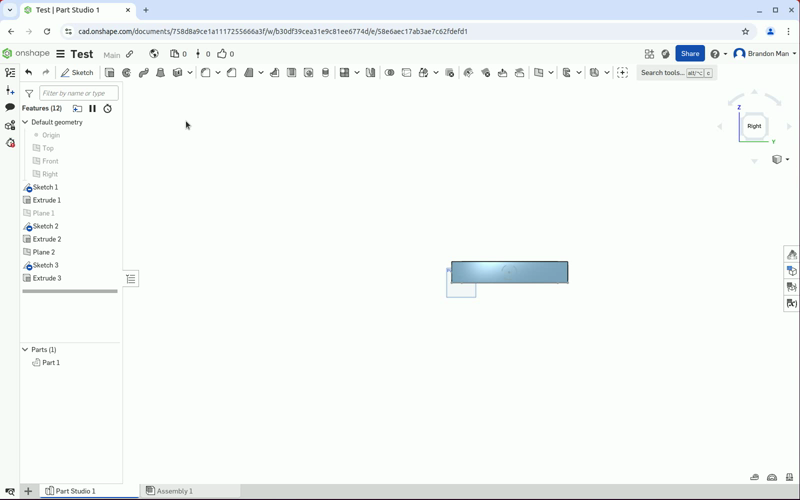
key(shift+7)
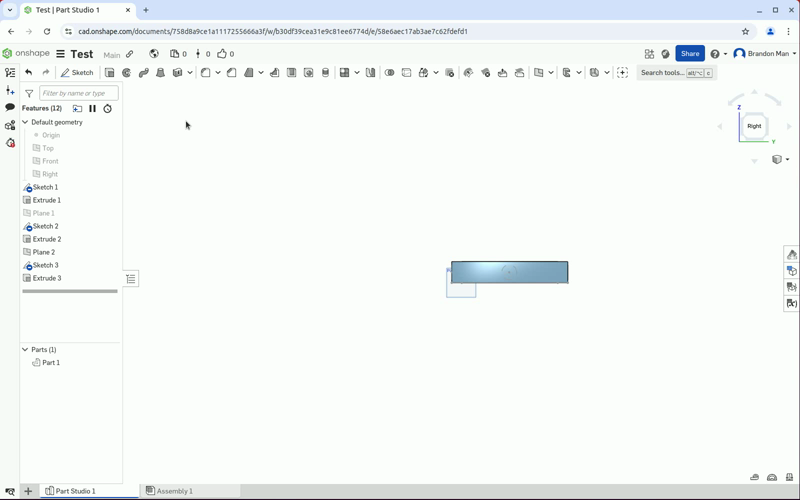
key(right, 2)
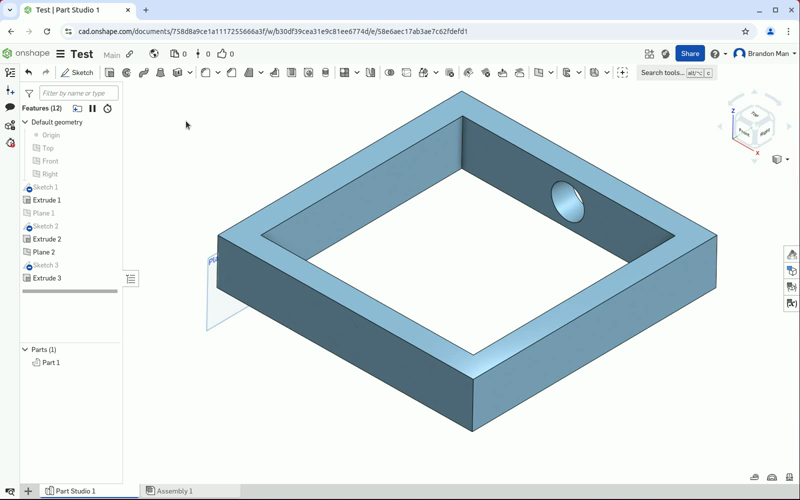
key(down, 2)
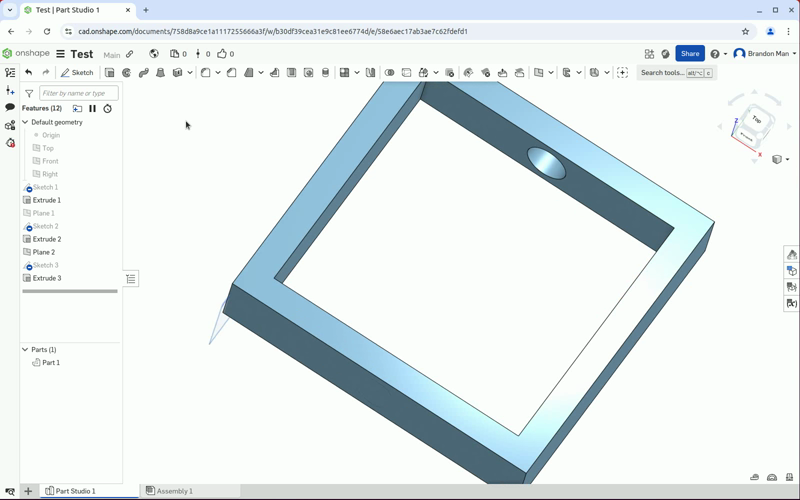
key(up, 2)
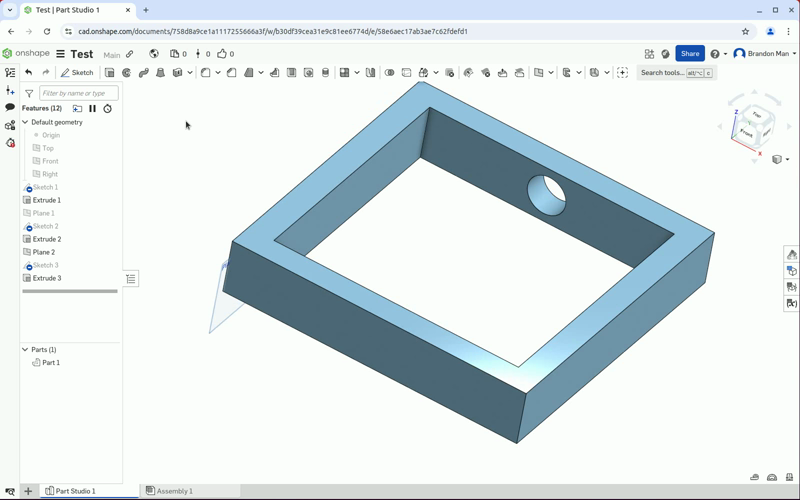
key(left, 2)
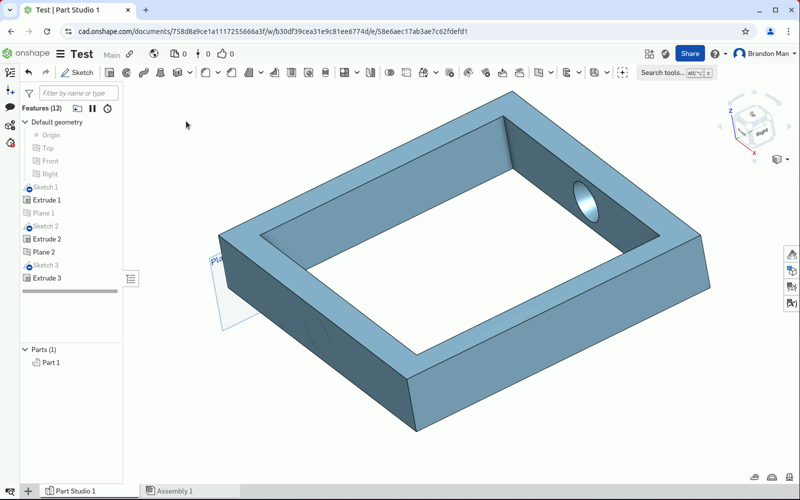
mouse_move(73, 189)
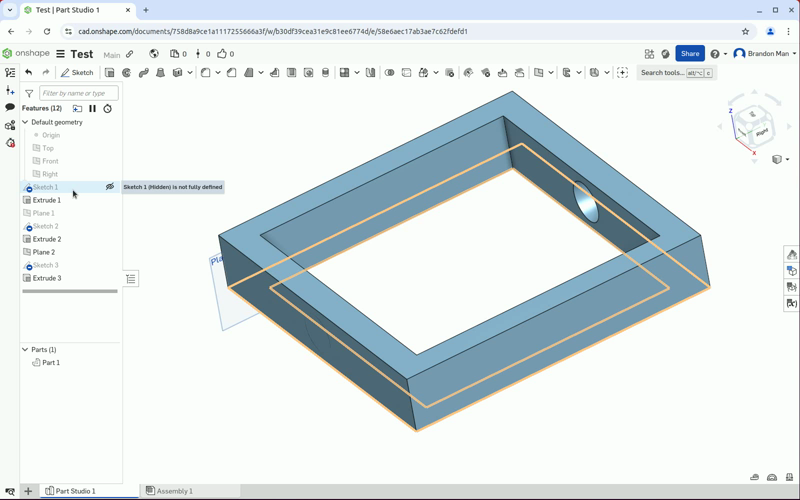
click(73, 189)